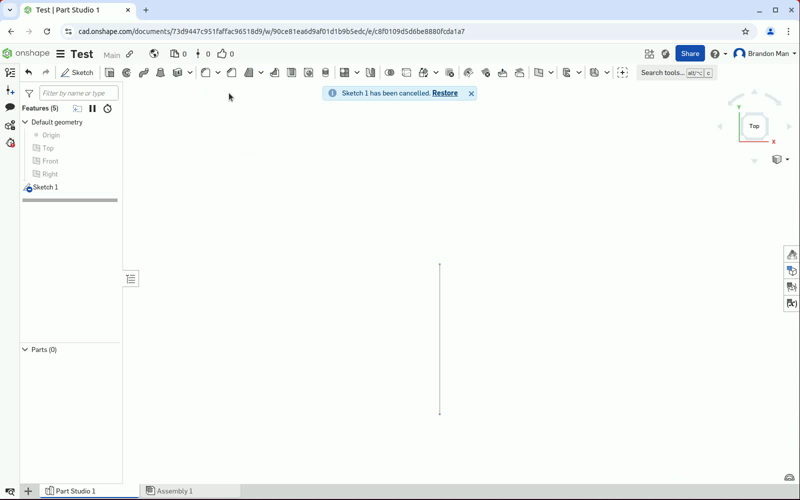
key(shift+h)
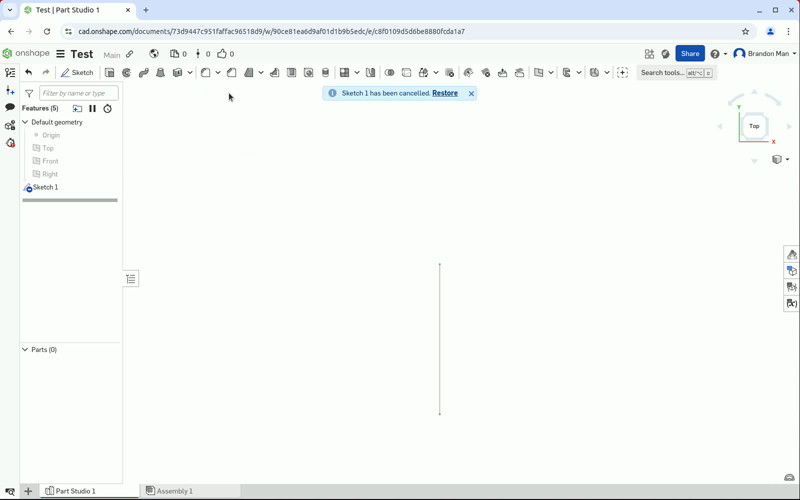
key(shift+s)
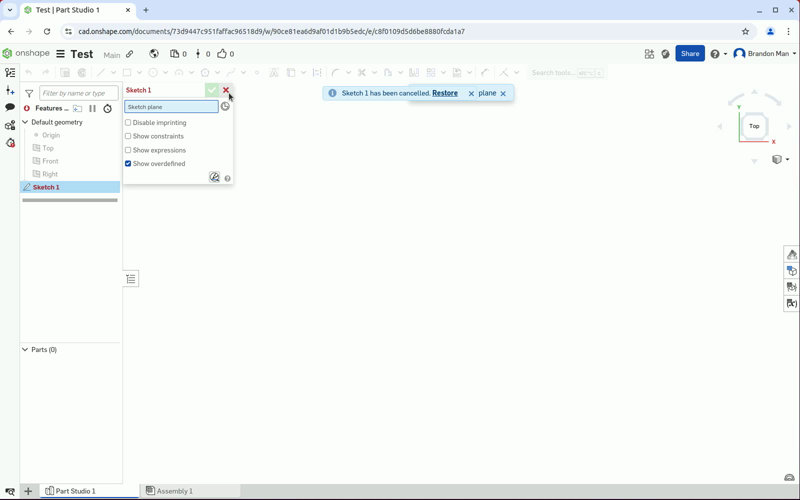
mouse_move(73, 150)
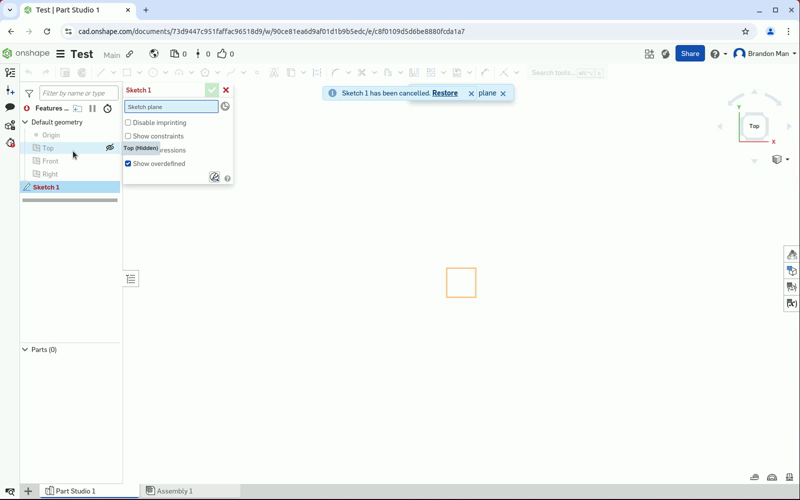
click(73, 150)
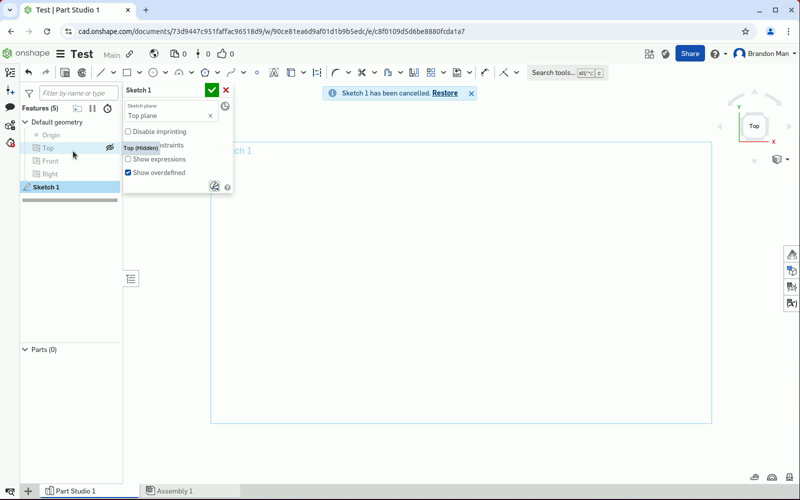
mouse_move(73, 352)
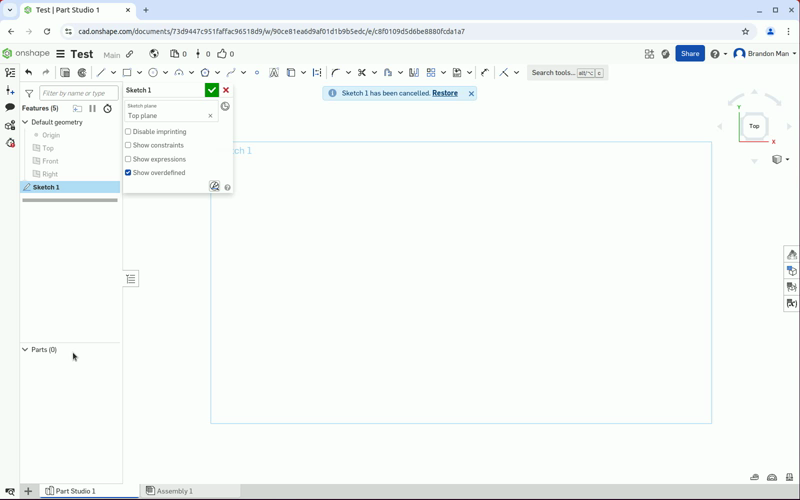
key(y)
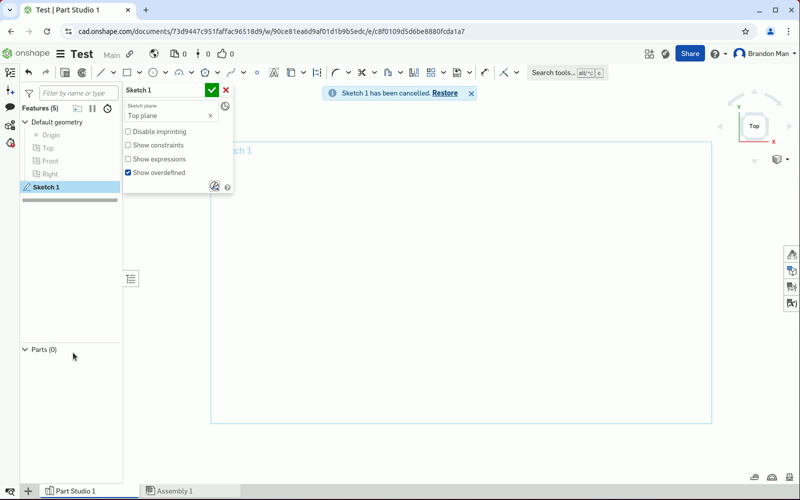
key(c)
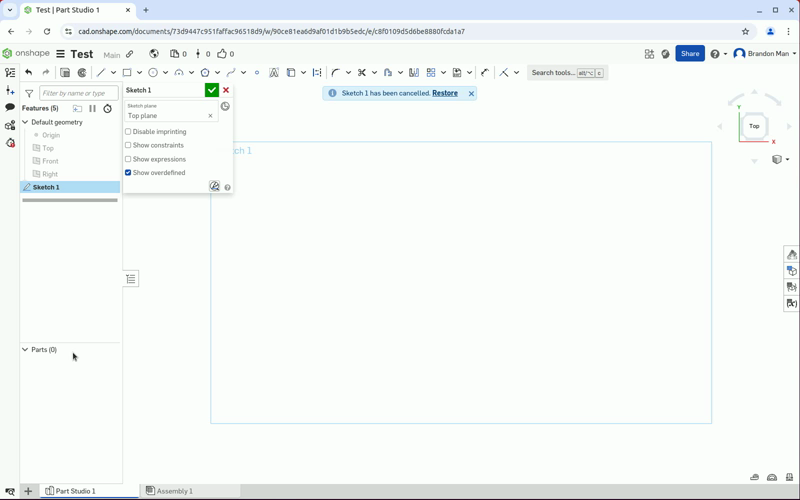
key_down(shift)
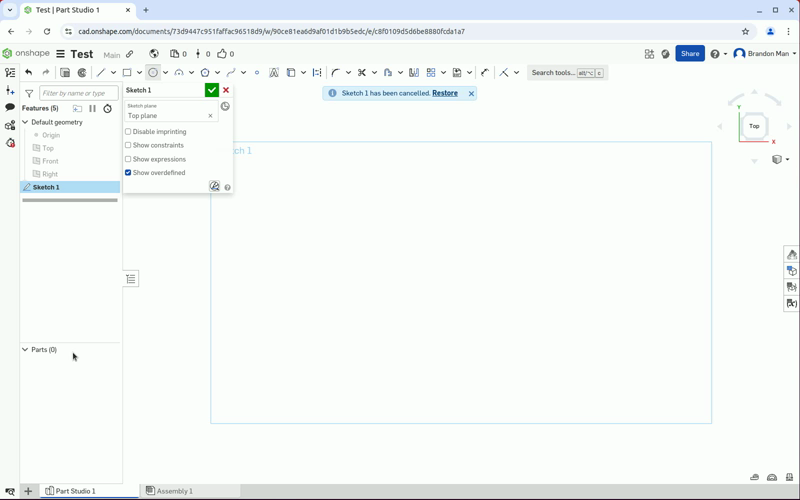
mouse_move(355, 325)
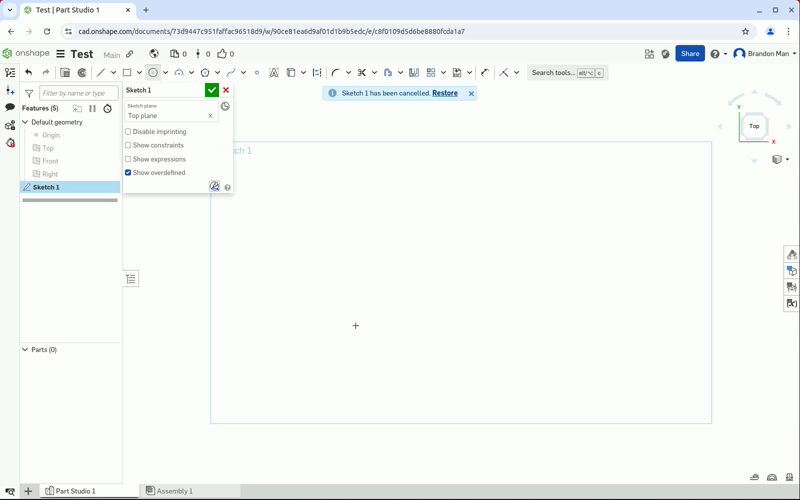
click(355, 325)
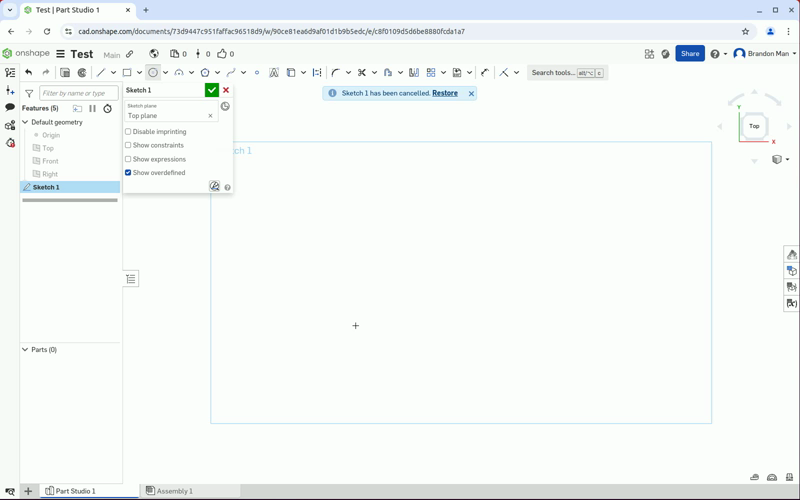
key_up(shift)
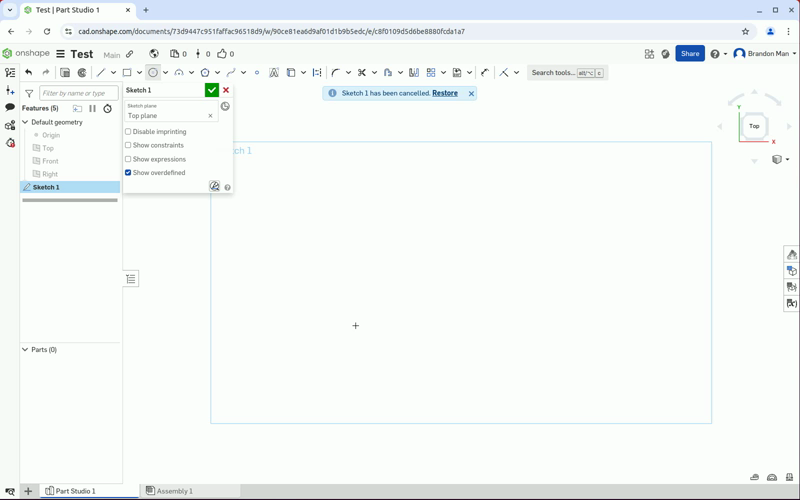
mouse_move(363, 325)
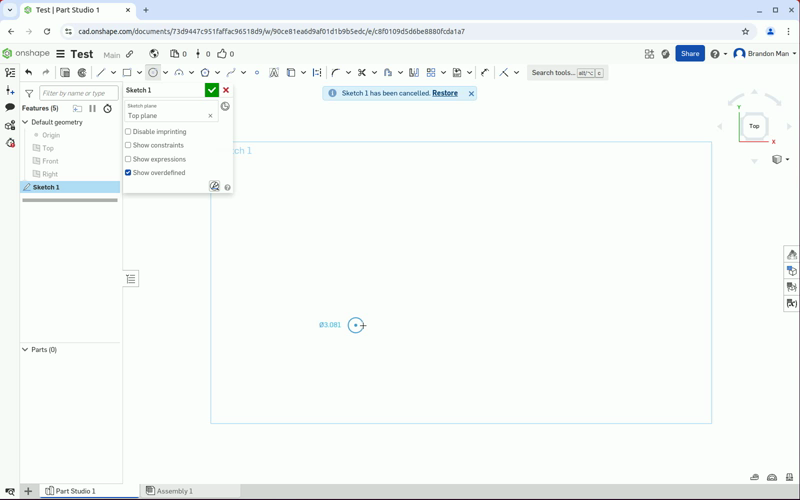
click(363, 325)
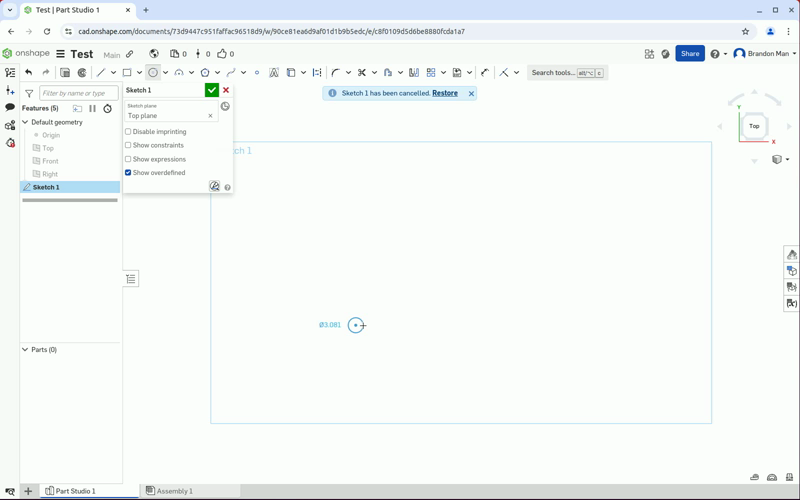
key(esc)
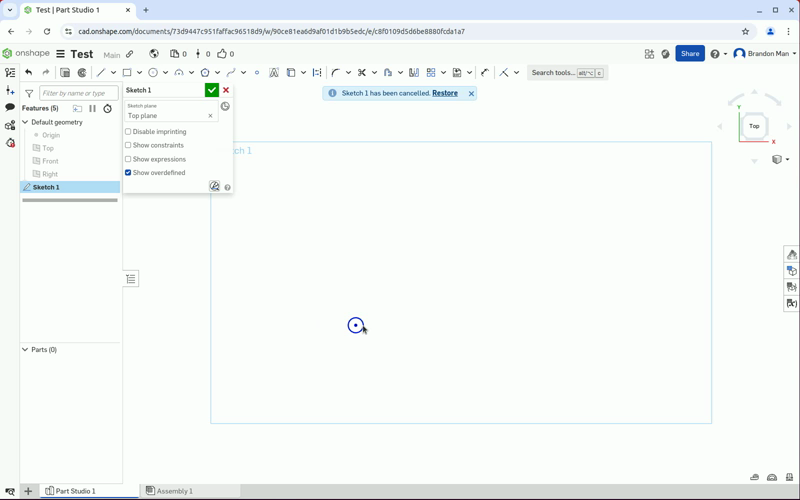
mouse_move(353, 319)
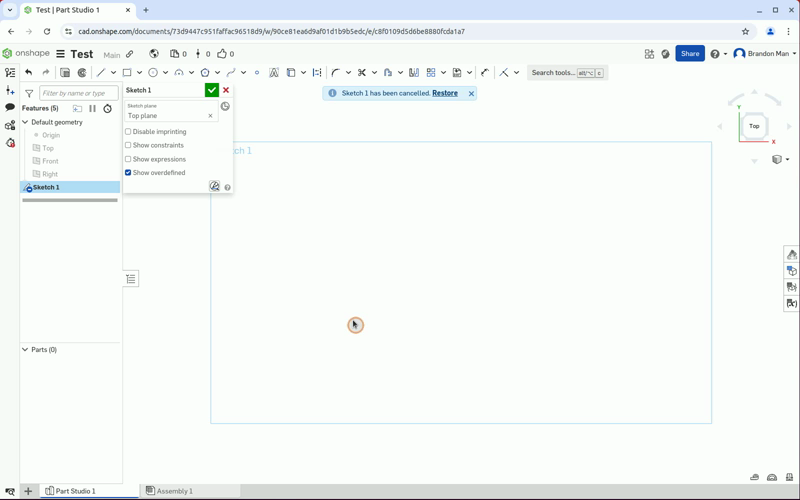
scroll(6)
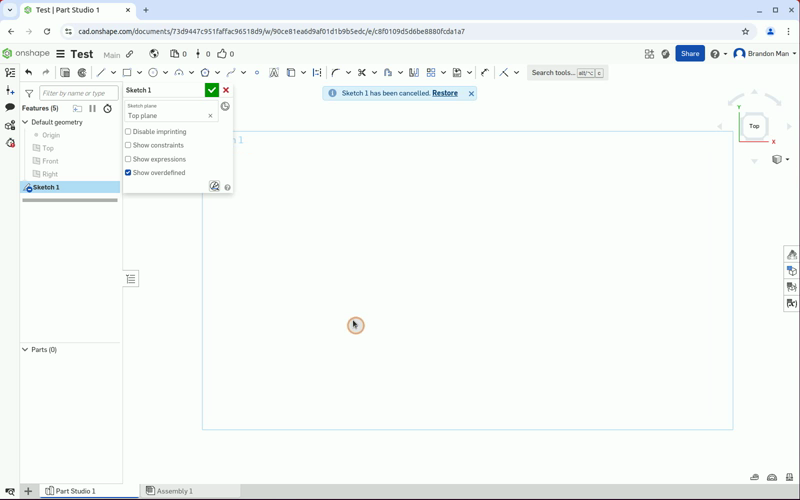
scroll(6)
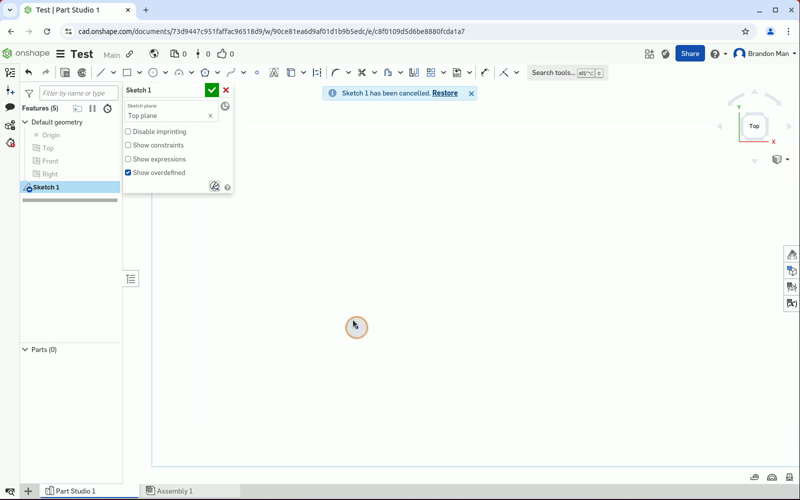
scroll(6)
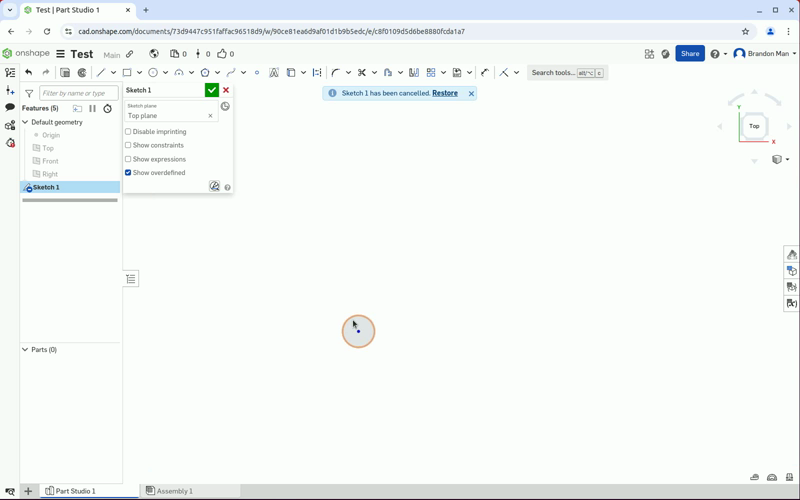
scroll(6)
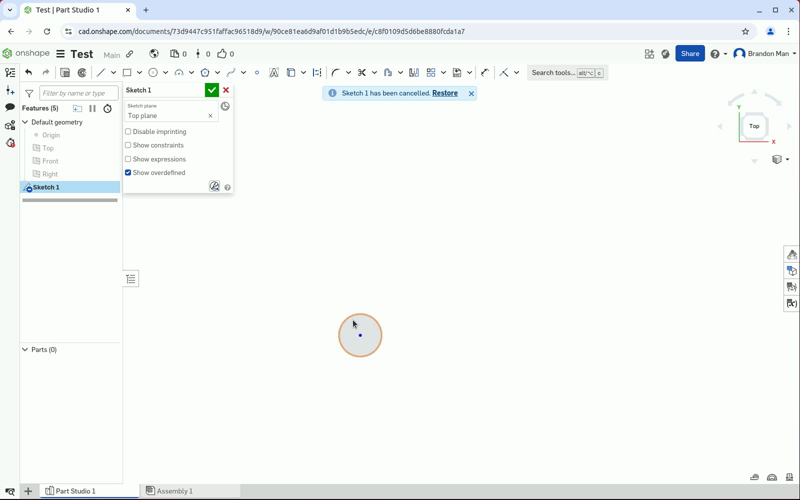
scroll(6)
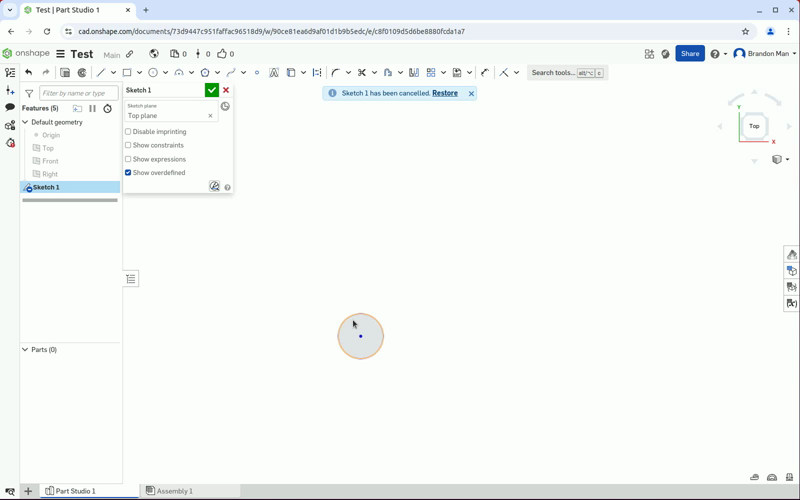
scroll(6)
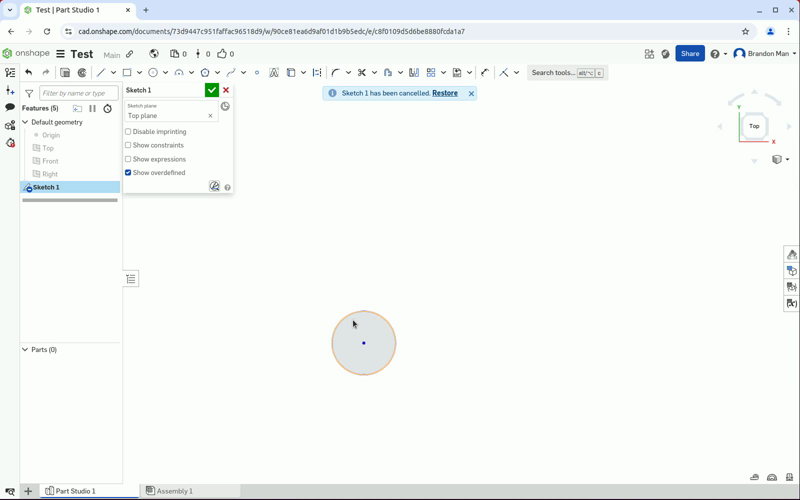
scroll(6)
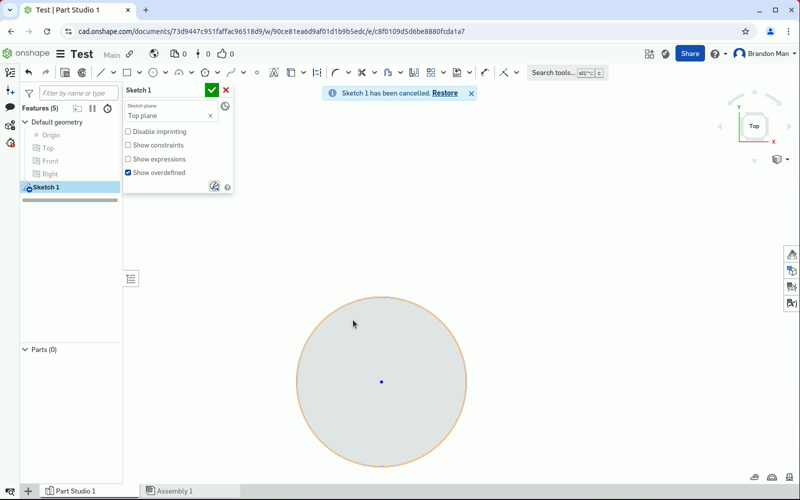
click(353, 319)
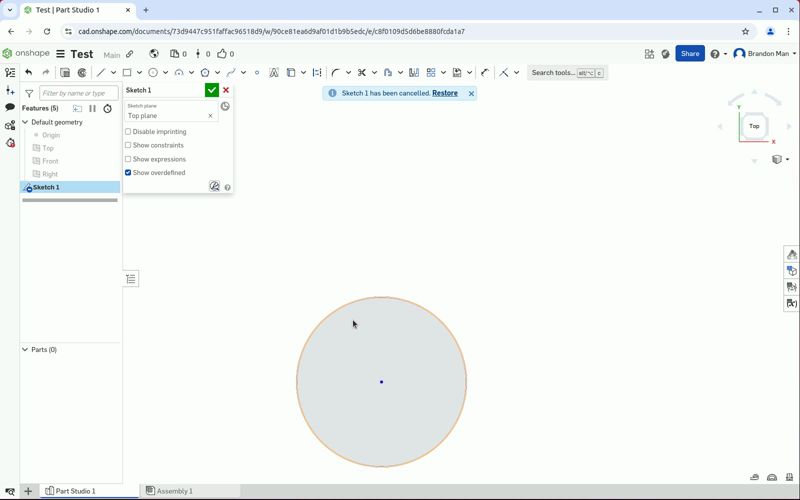
scroll(-6)
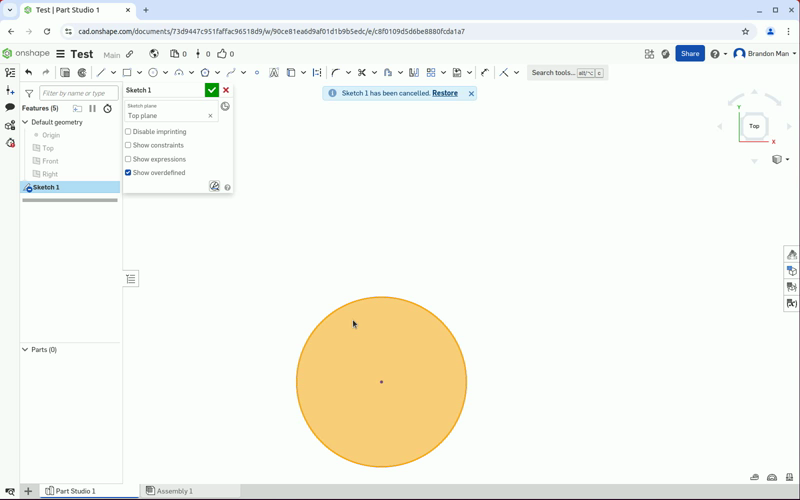
scroll(-6)
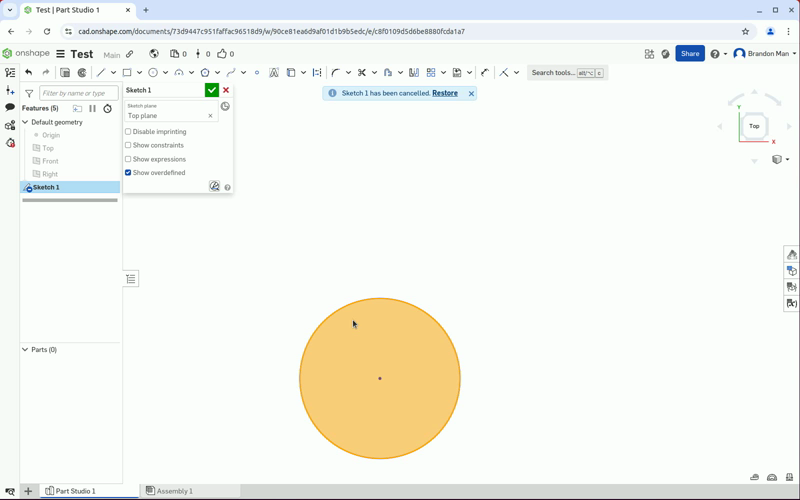
scroll(-6)
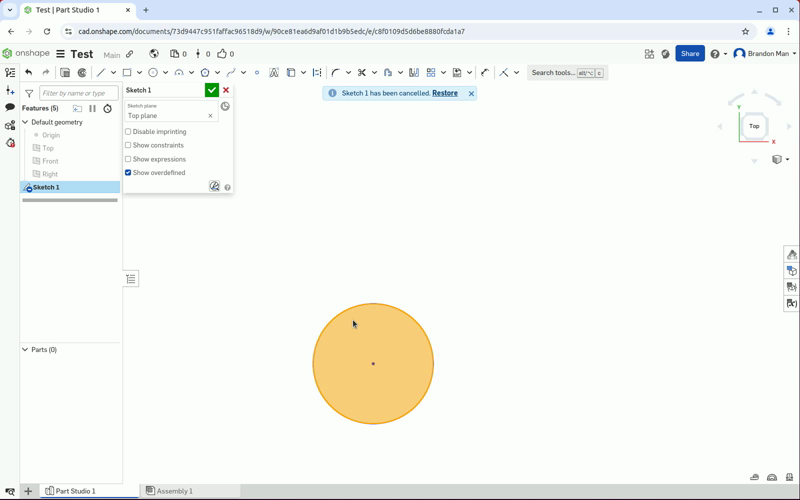
scroll(-6)
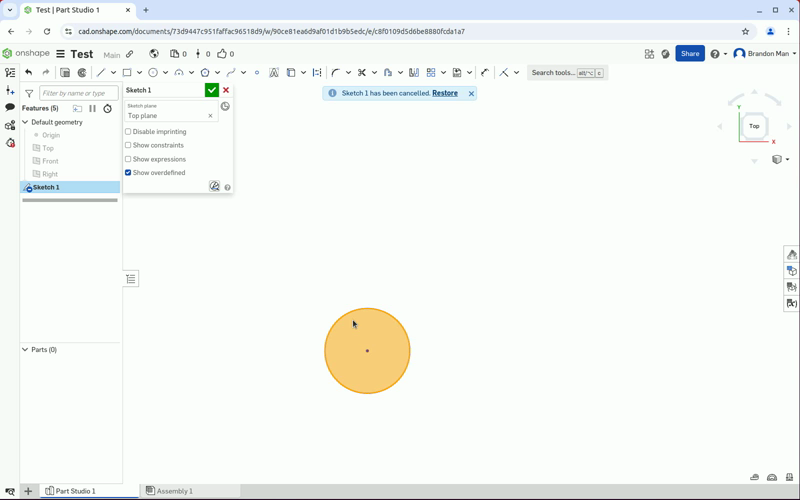
scroll(-6)
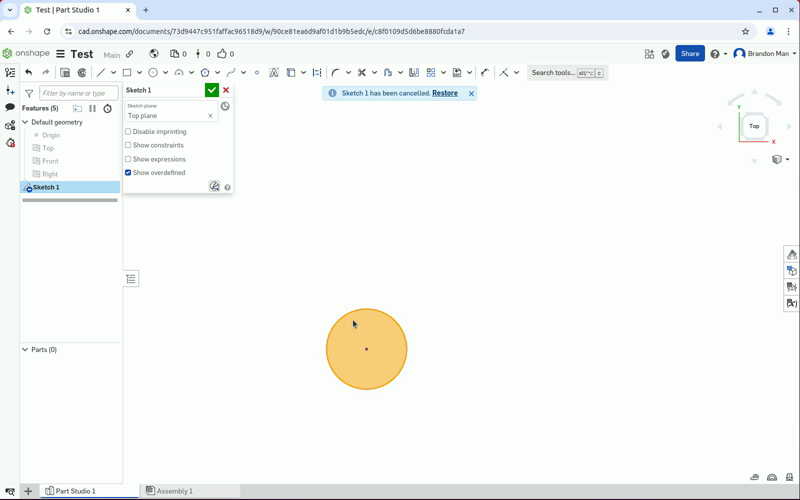
scroll(-6)
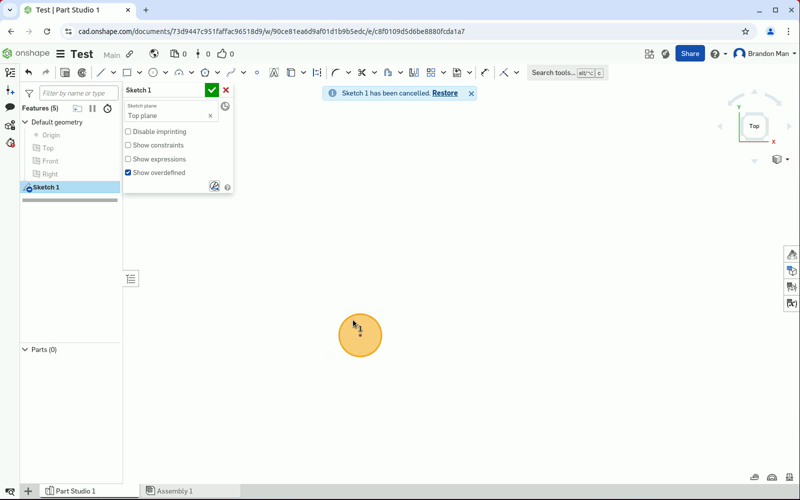
scroll(-6)
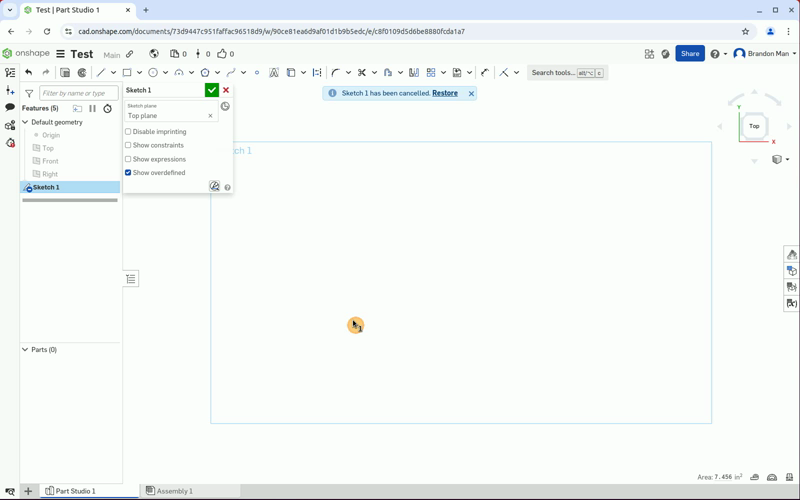
mouse_move(73, 352)
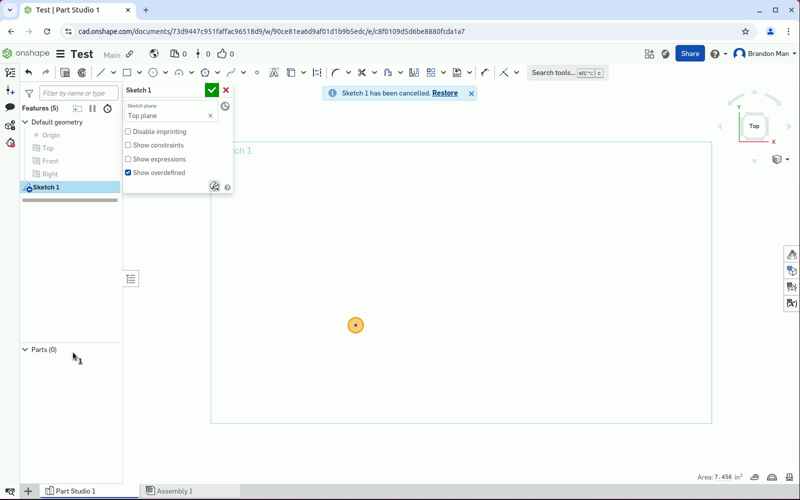
key(shift+y)
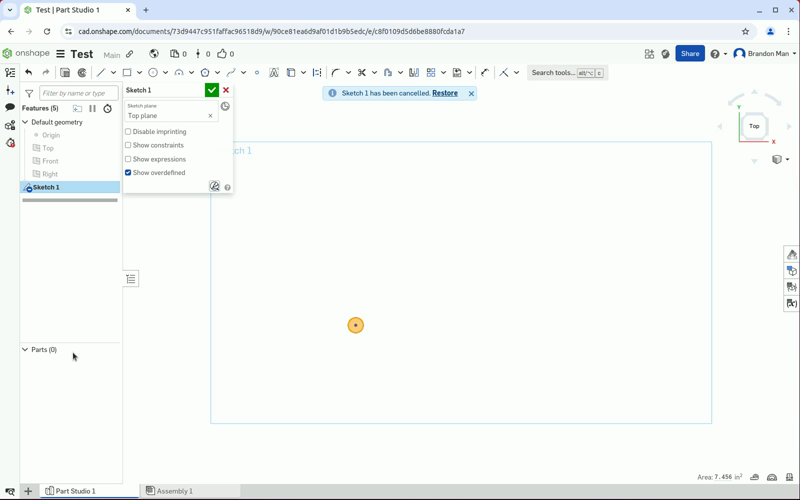
key(shift+e)
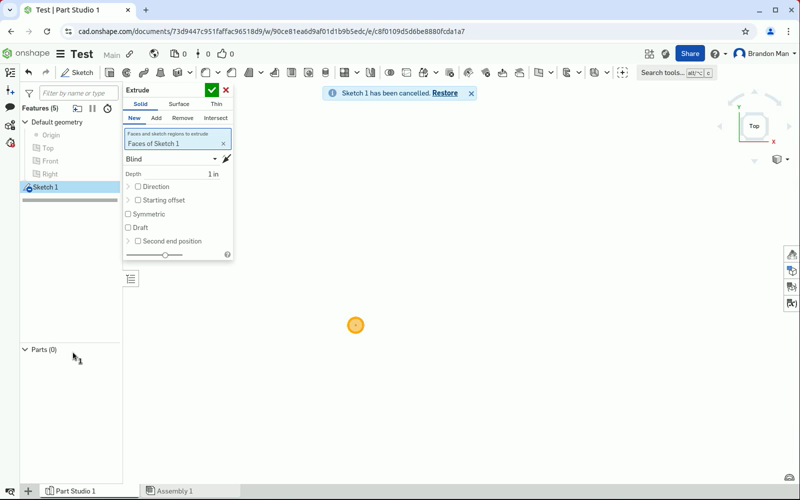
mouse_move(143, 106)
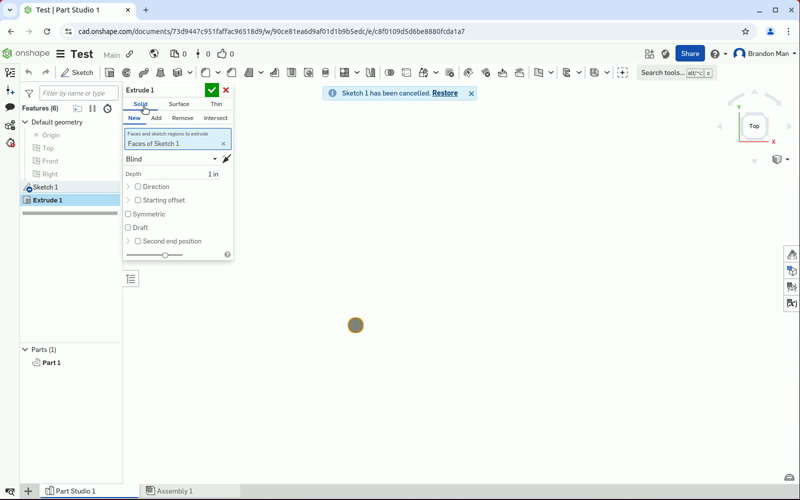
click(143, 106)
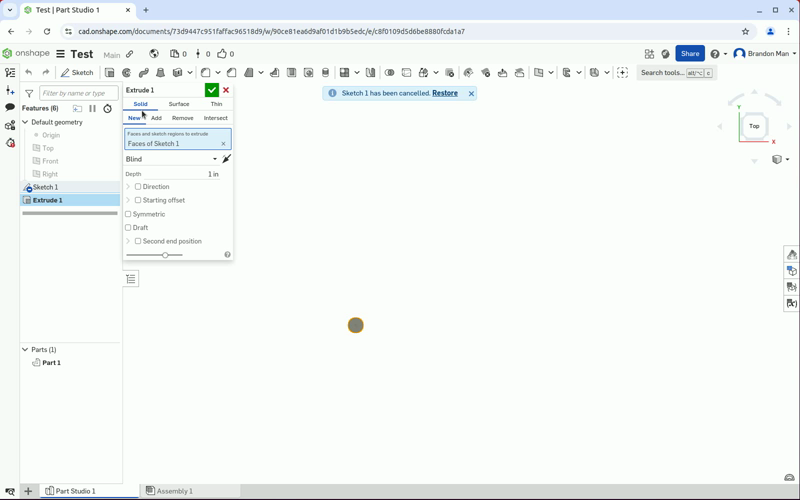
mouse_move(137, 120)
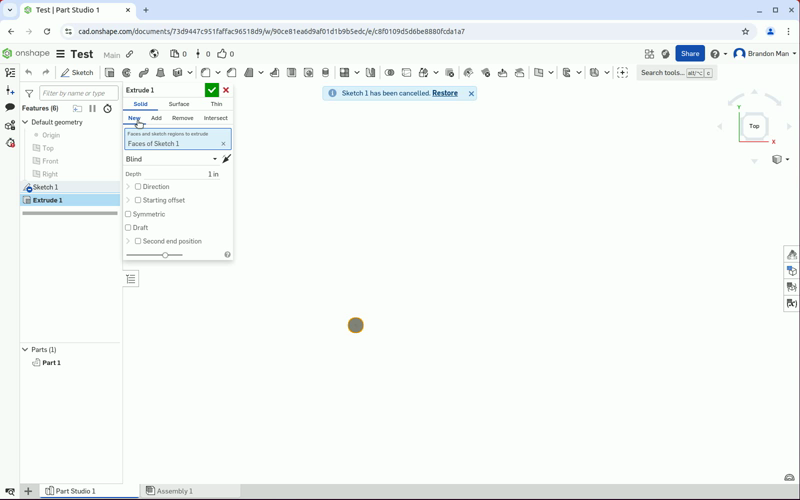
click(137, 120)
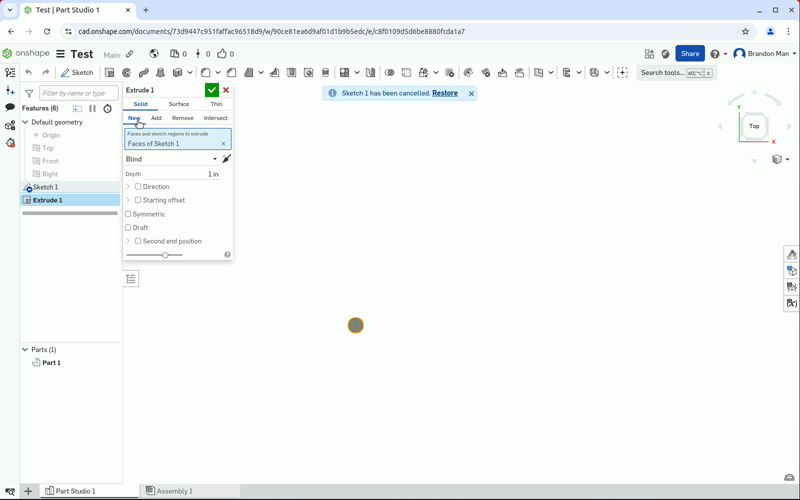
key(tab, 4)
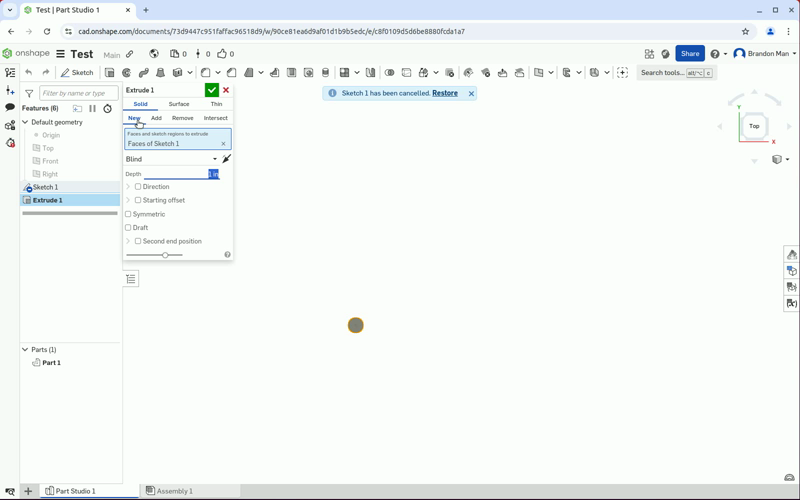
text(8.666)
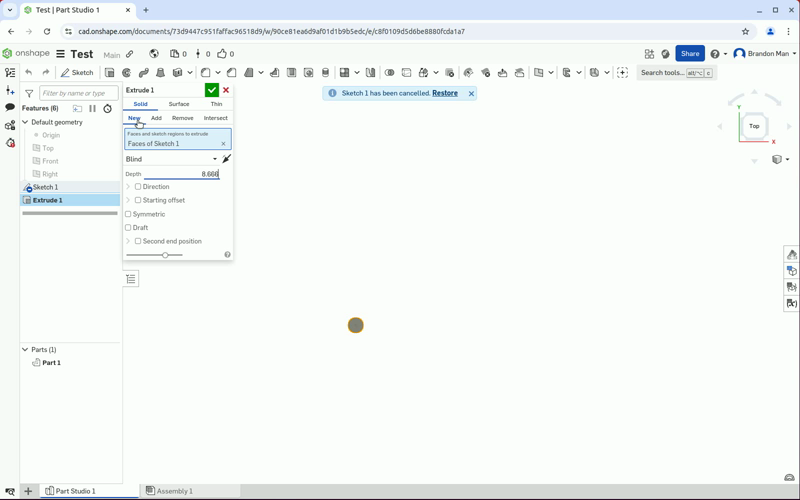
key(tab, 3)
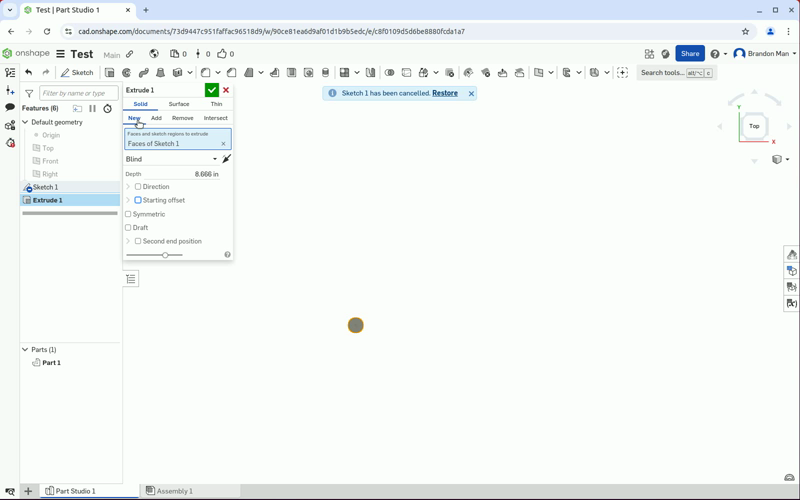
key(tab, 2)
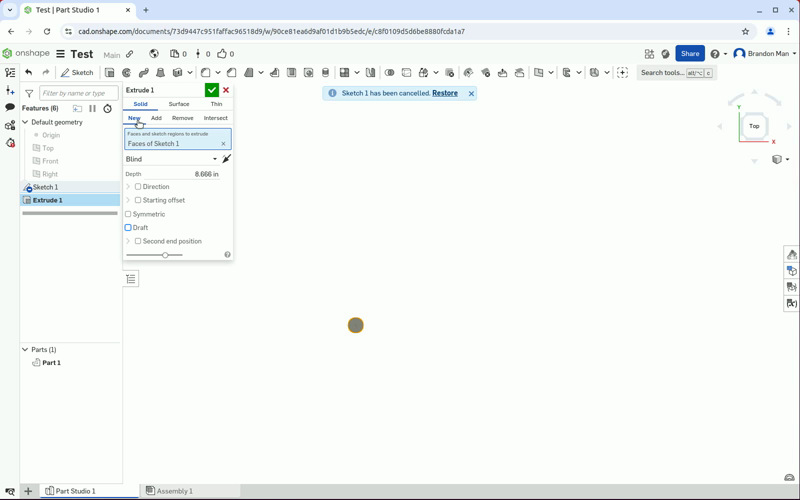
key(space)
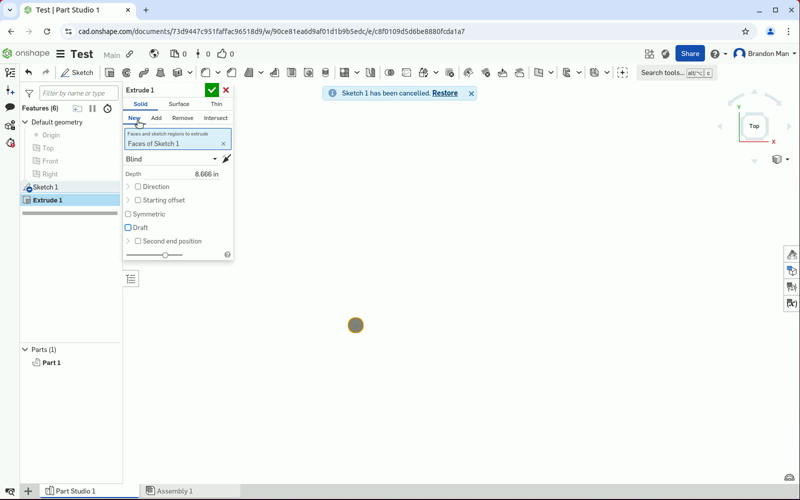
key(tab, 3)
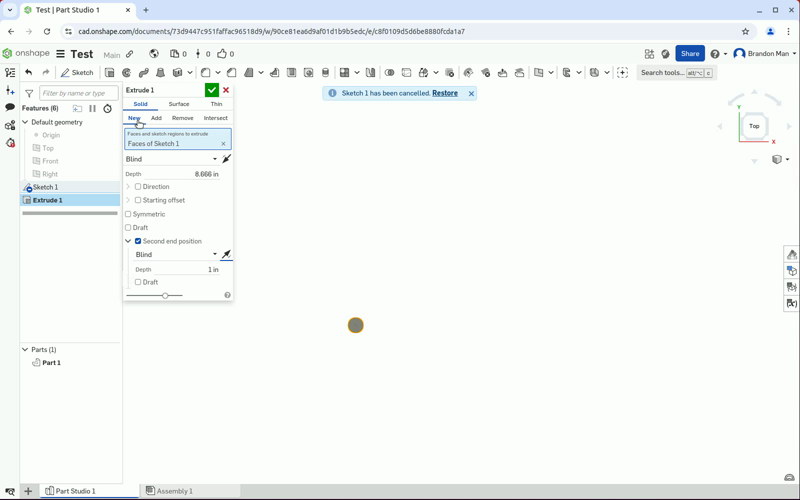
text(14.443)
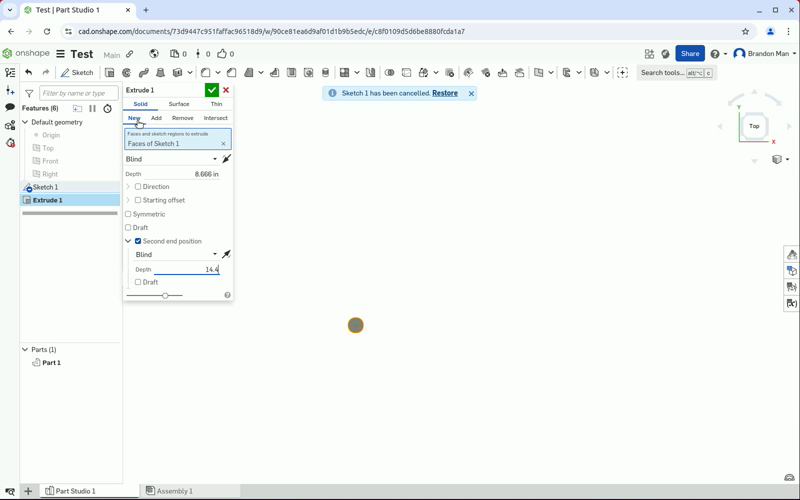
key(enter)
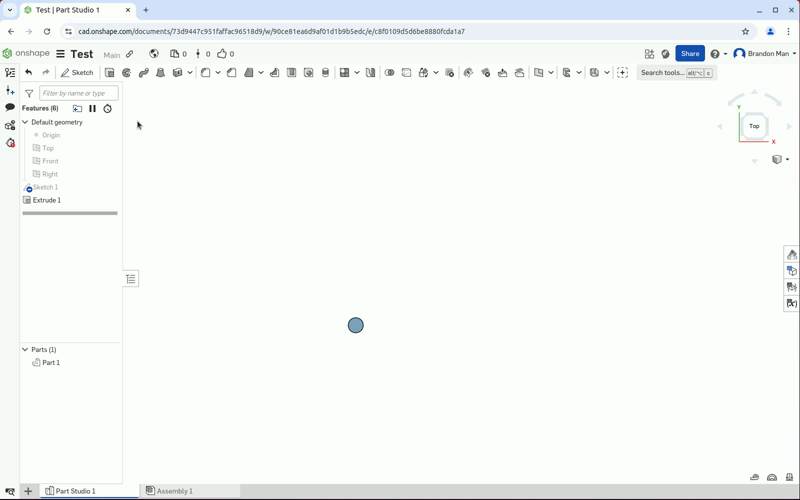
key(shift+h)
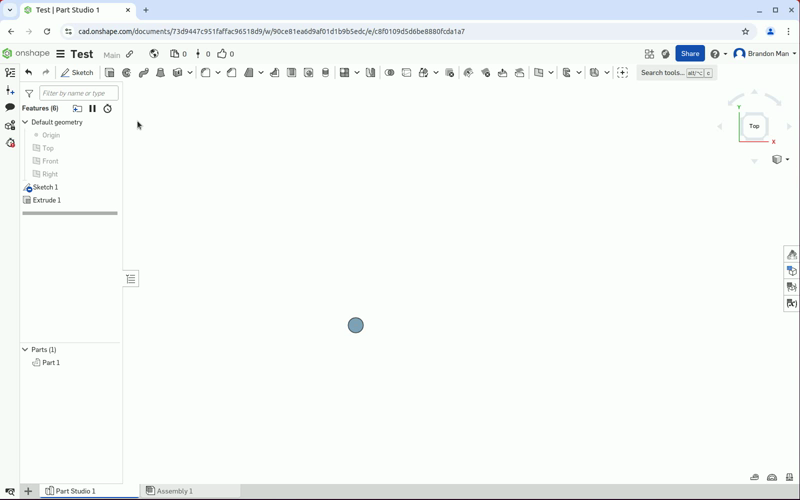
key(shift+h)
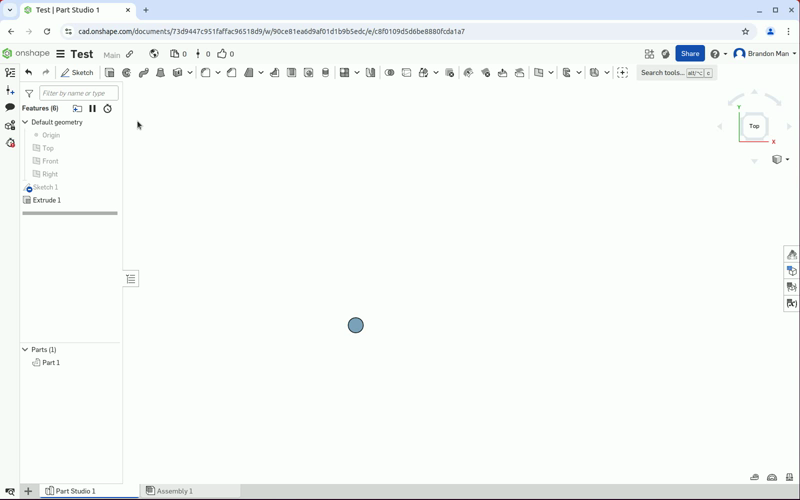
mouse_move(73, 189)
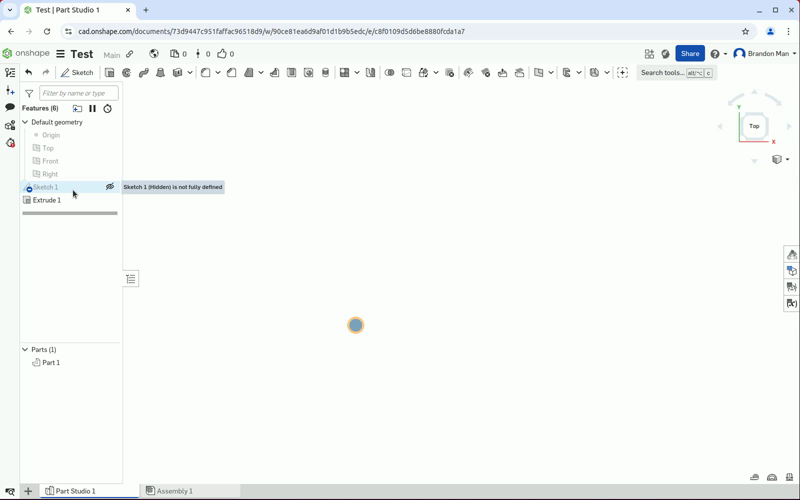
click(73, 189)
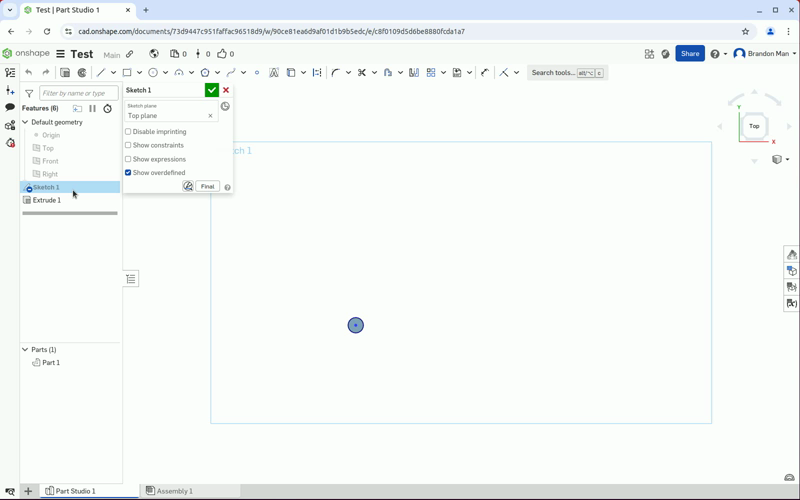
mouse_move(229, 92)
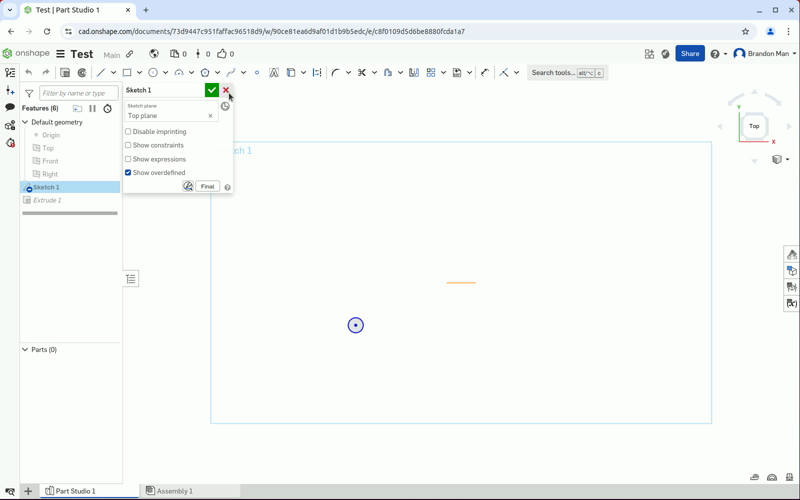
click(229, 92)
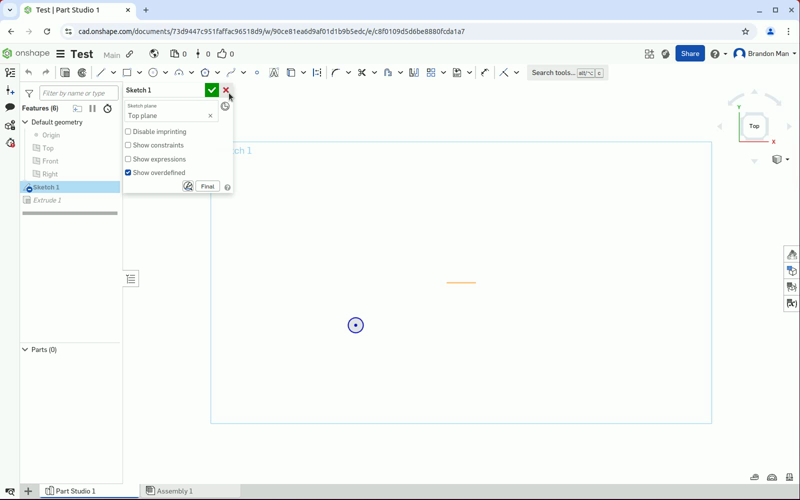
key(shift+s)
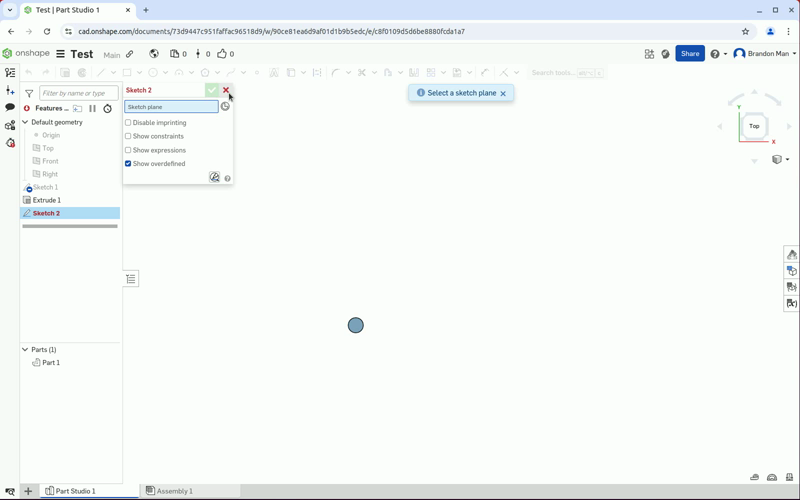
mouse_move(73, 150)
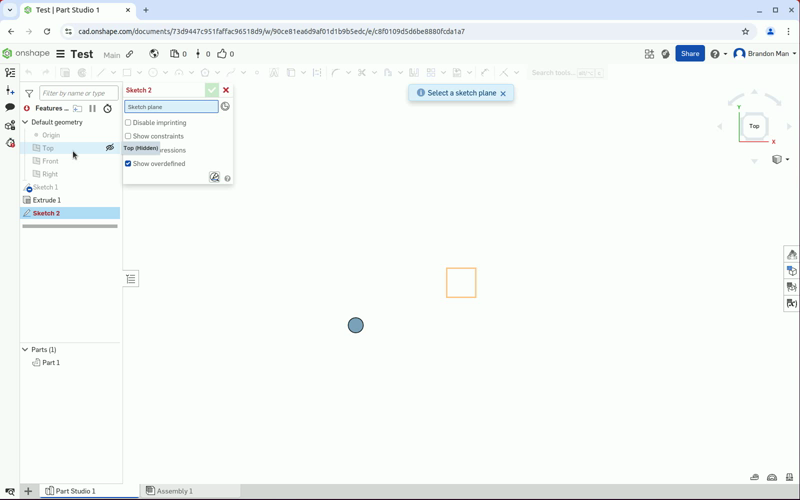
click(73, 150)
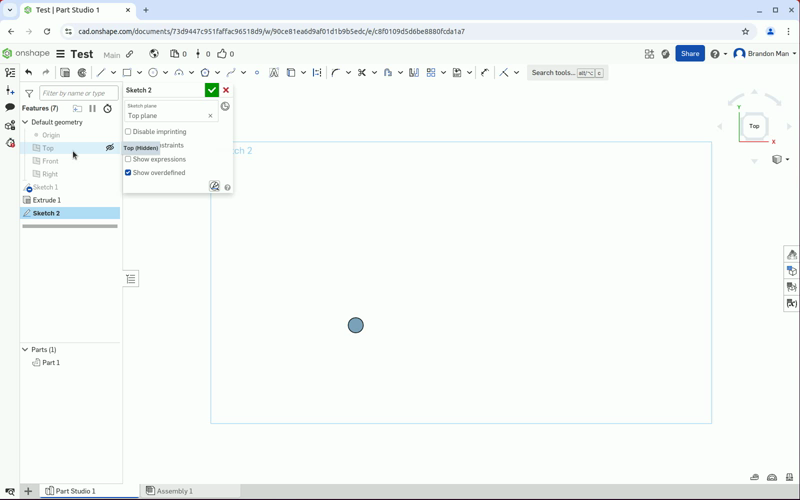
mouse_move(73, 352)
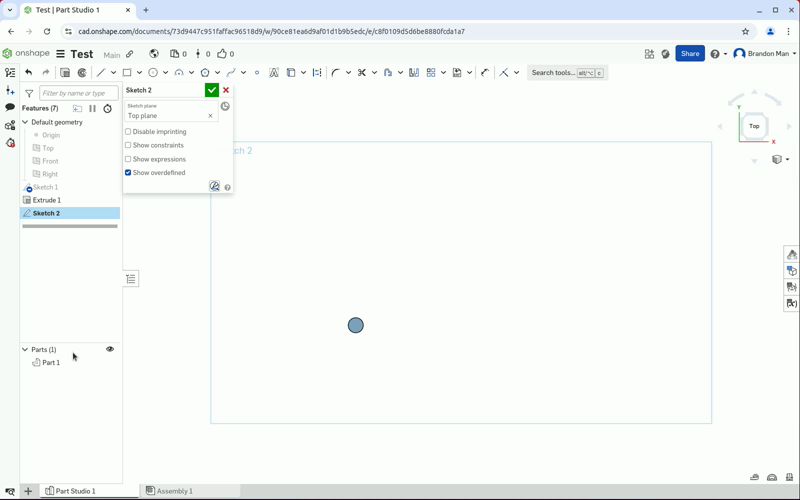
key(y)
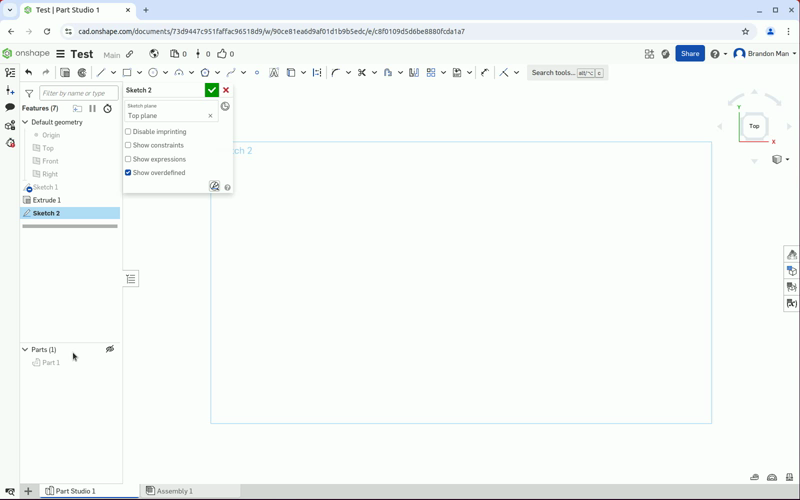
key(c)
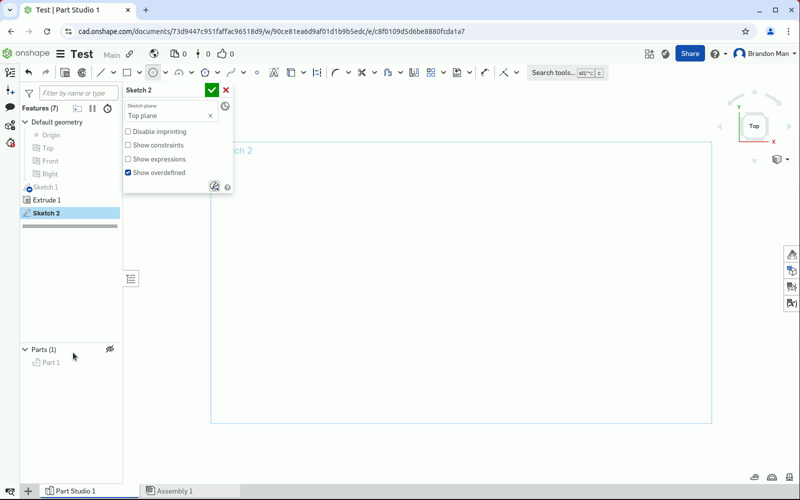
key_down(shift)
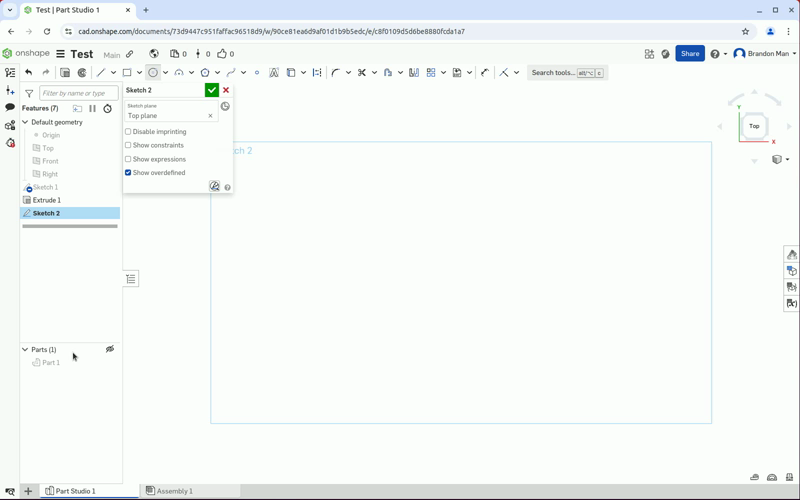
mouse_move(566, 325)
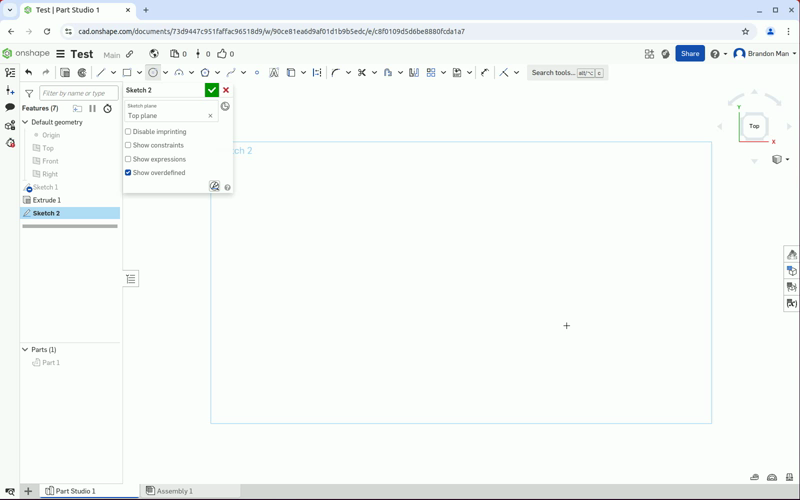
click(566, 325)
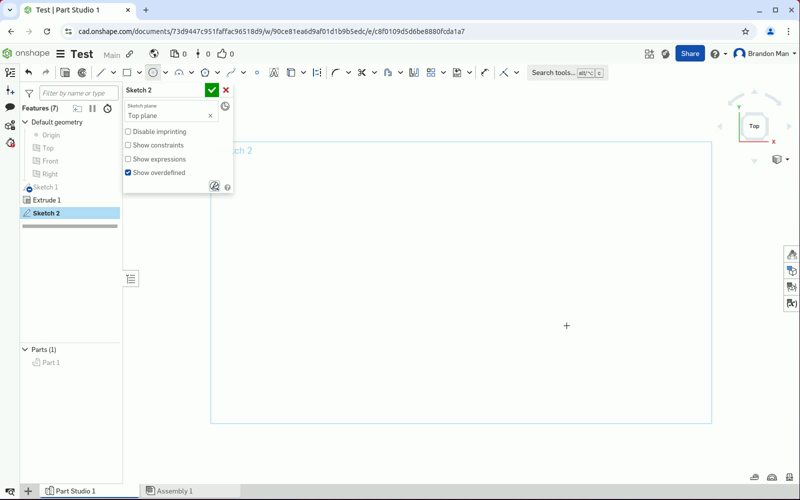
key_up(shift)
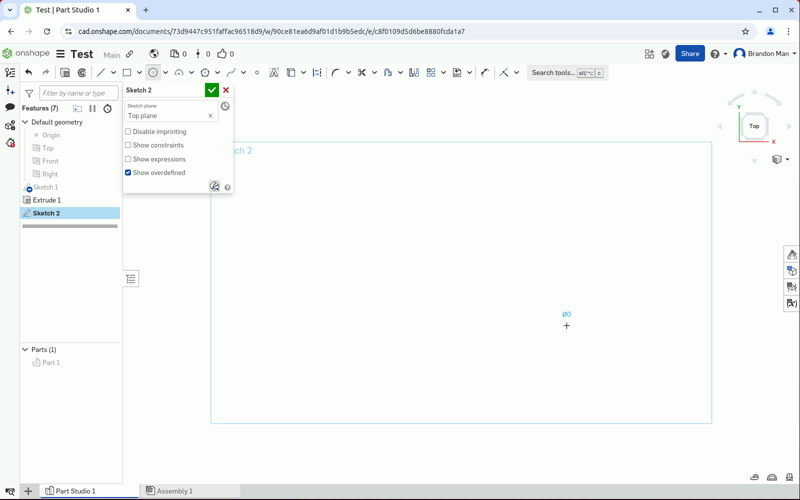
mouse_move(574, 325)
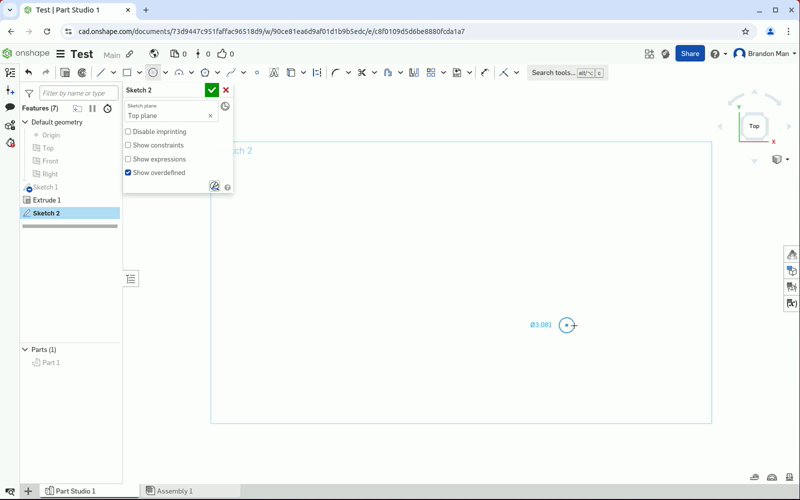
click(574, 325)
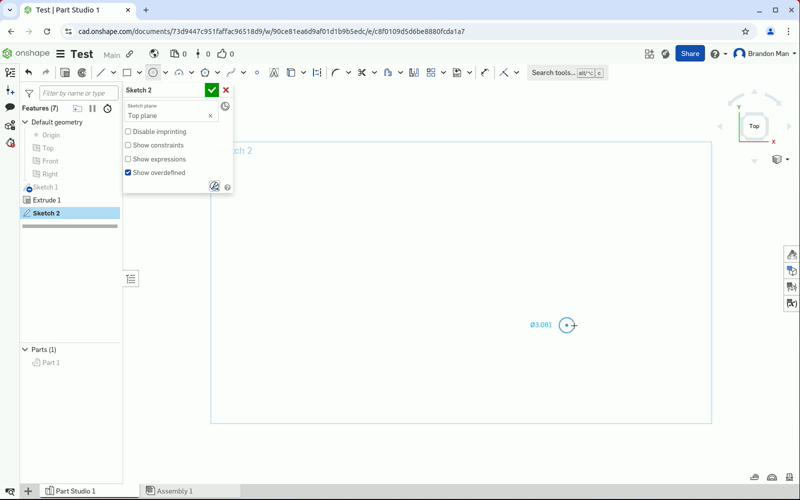
key(esc)
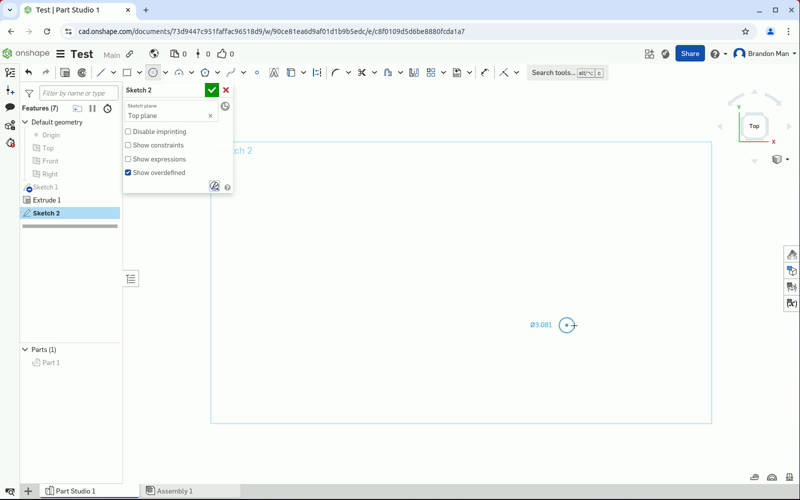
mouse_move(568, 328)
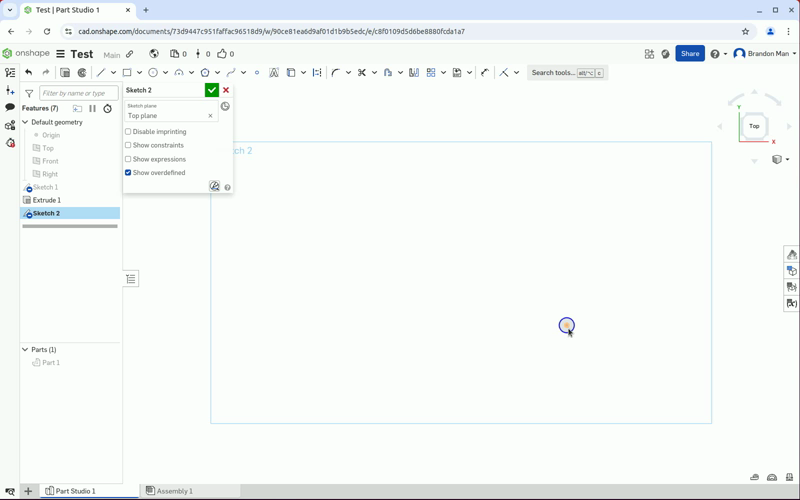
scroll(6)
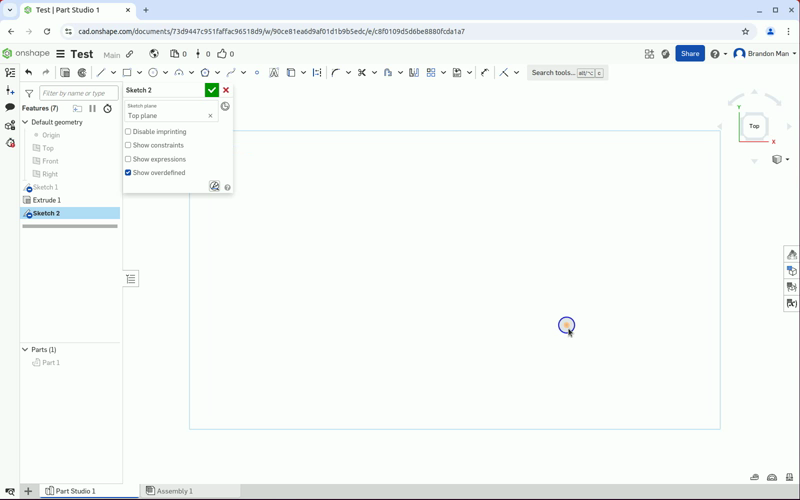
scroll(6)
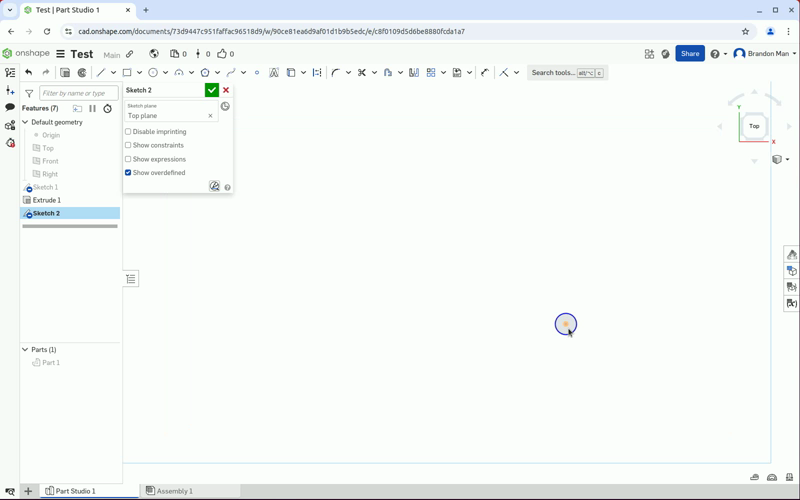
scroll(6)
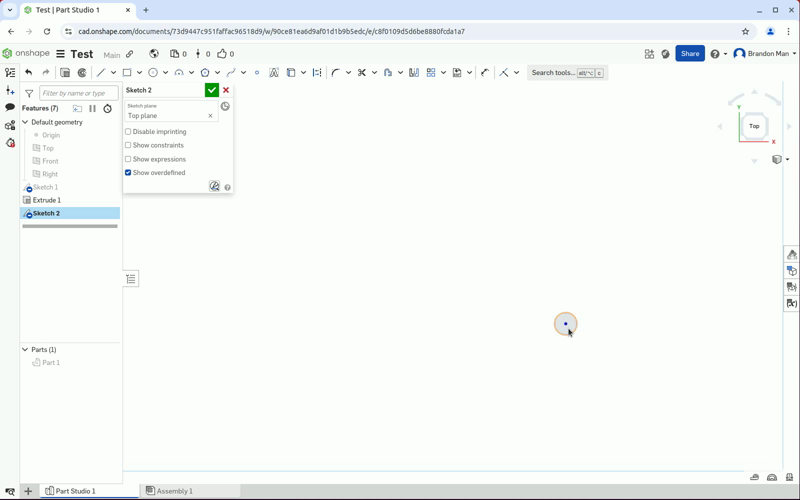
scroll(6)
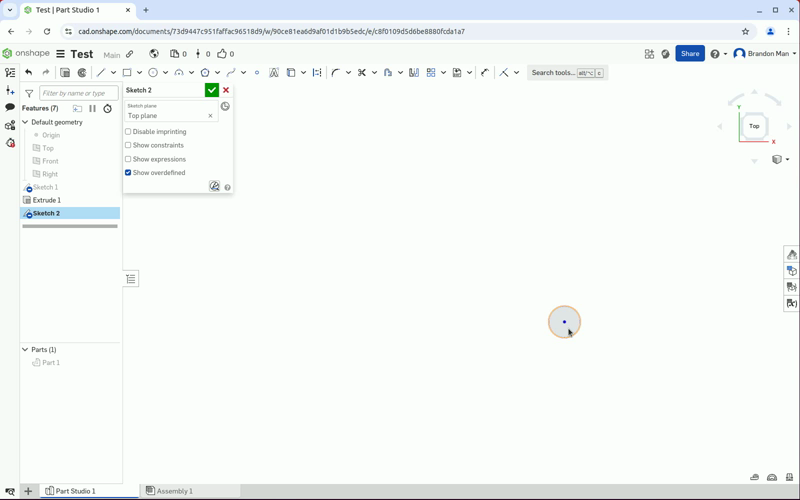
scroll(6)
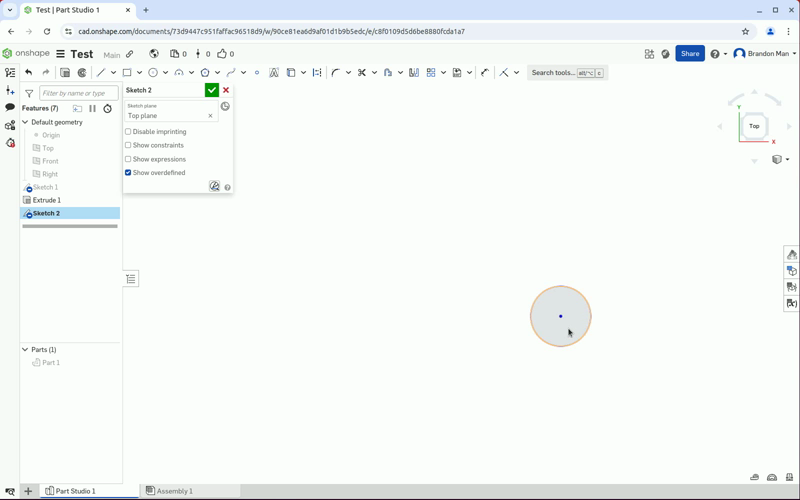
scroll(6)
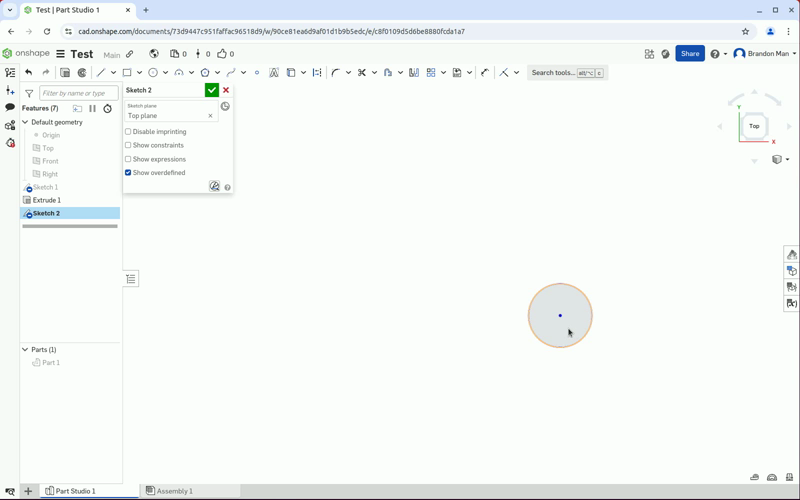
scroll(6)
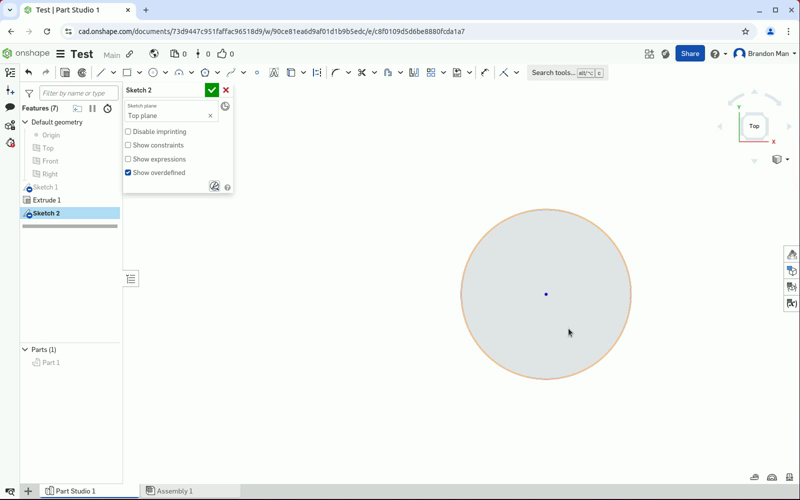
click(568, 328)
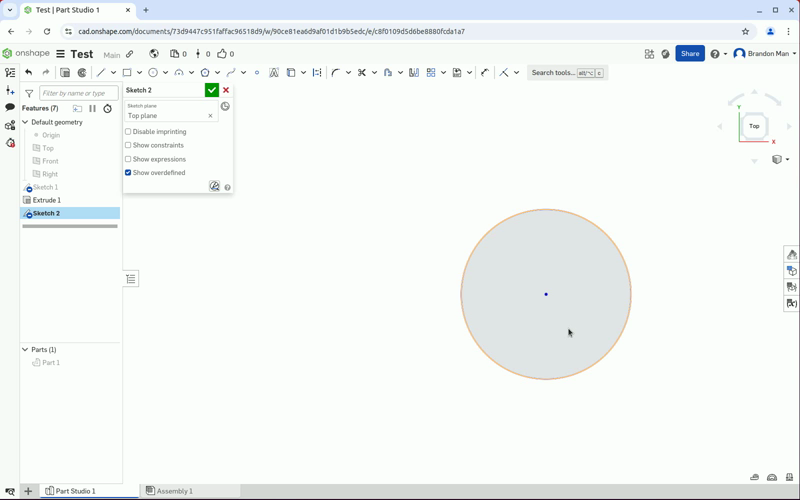
scroll(-6)
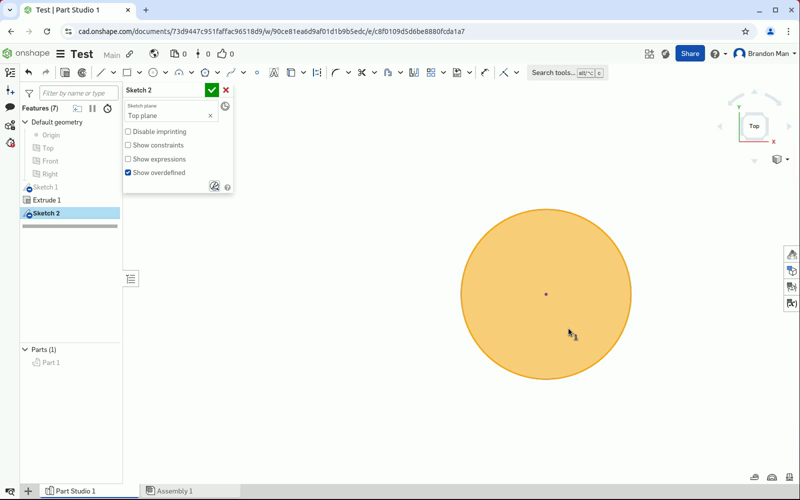
scroll(-6)
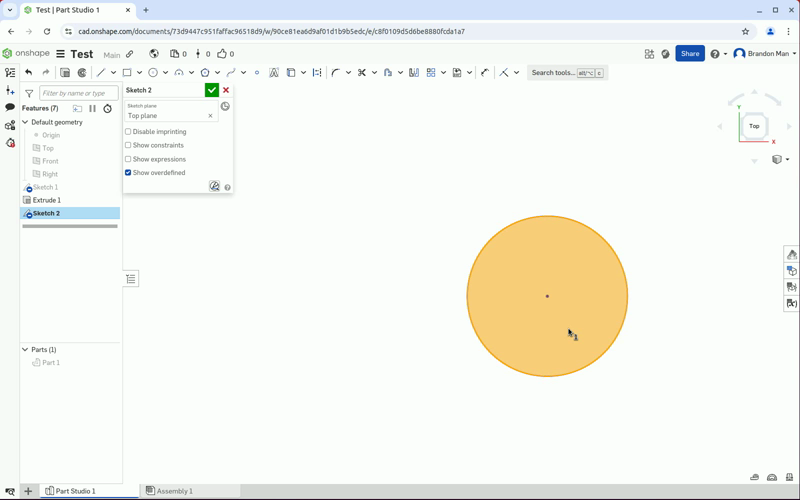
scroll(-6)
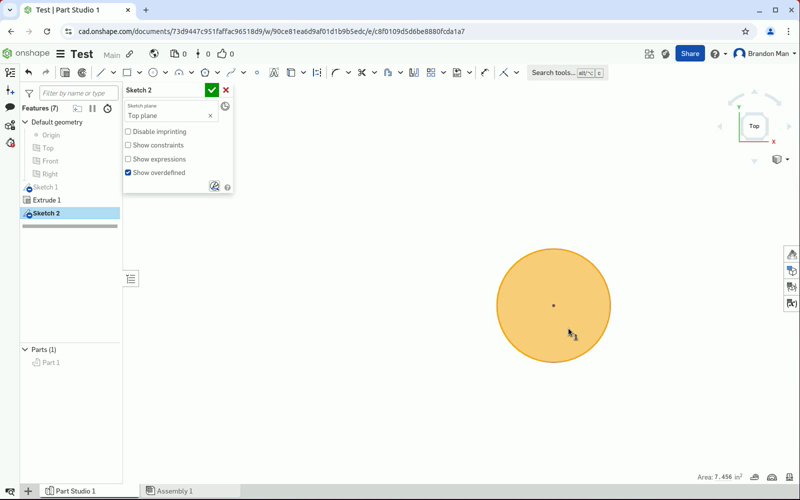
scroll(-6)
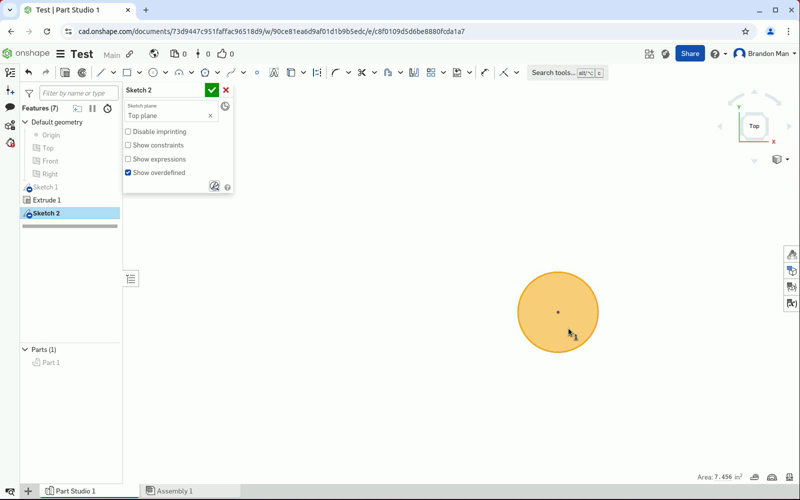
scroll(-6)
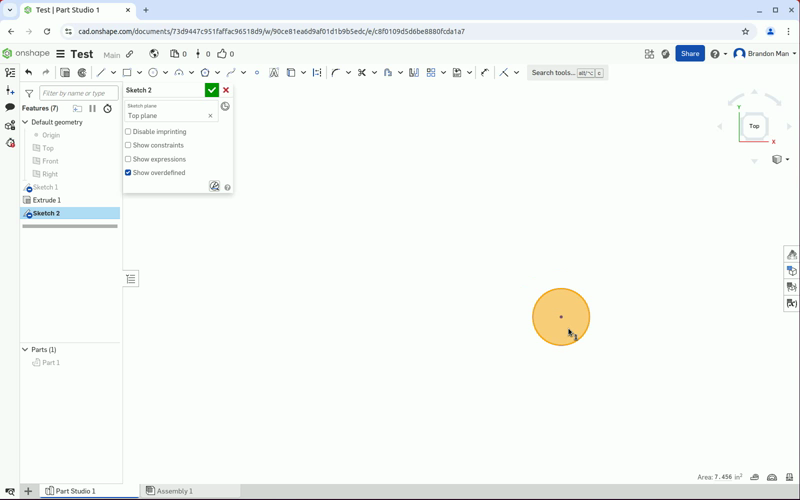
scroll(-6)
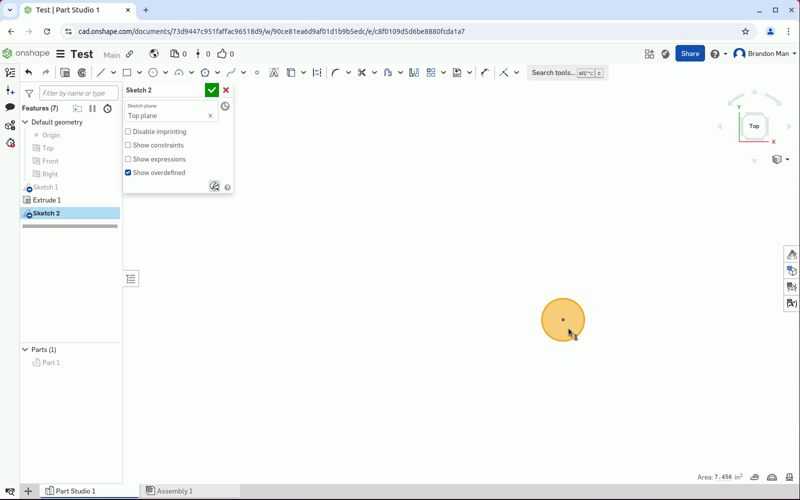
scroll(-6)
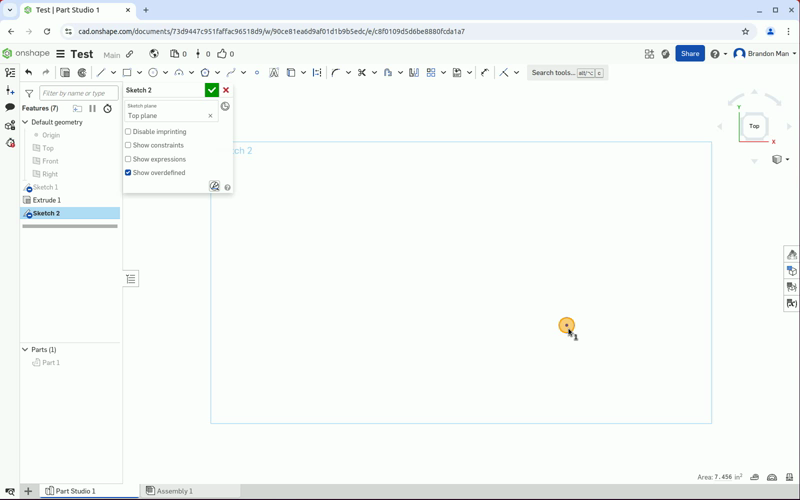
mouse_move(73, 352)
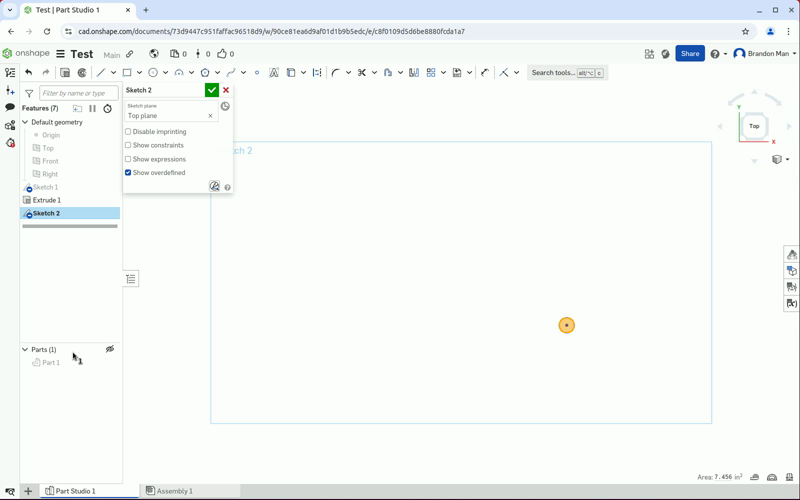
key(shift+y)
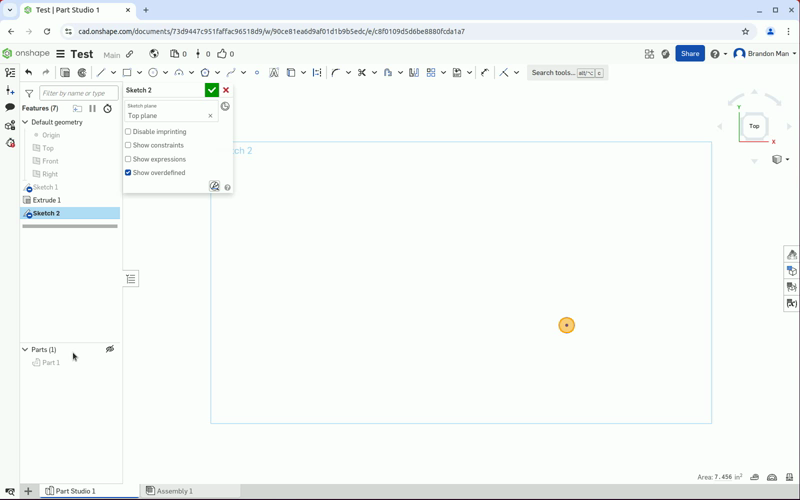
key(shift+e)
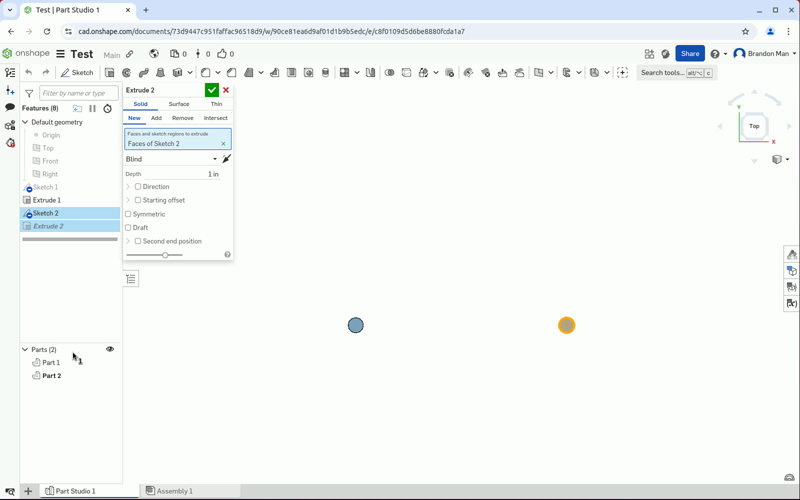
mouse_move(143, 106)
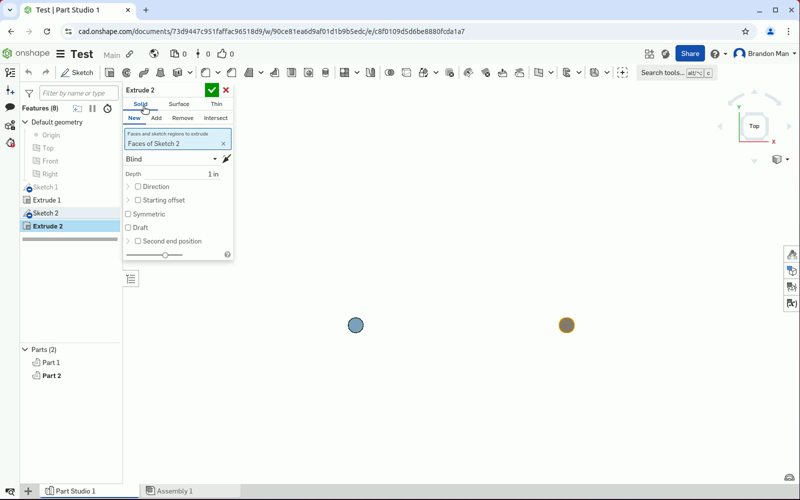
click(143, 106)
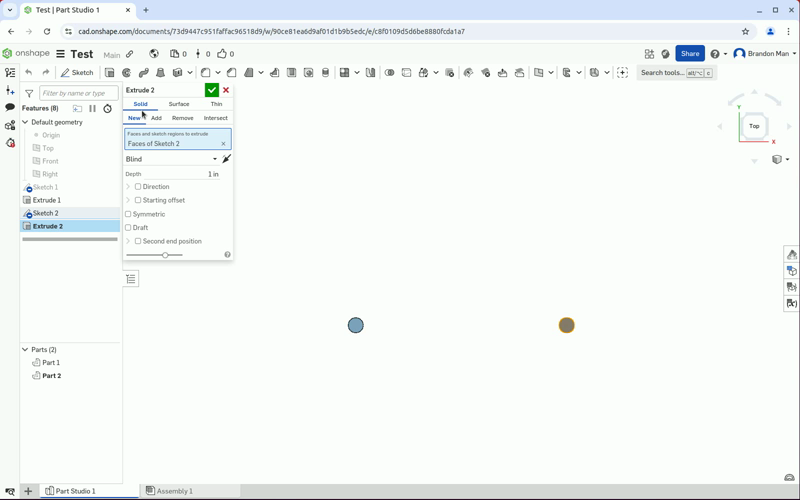
mouse_move(137, 120)
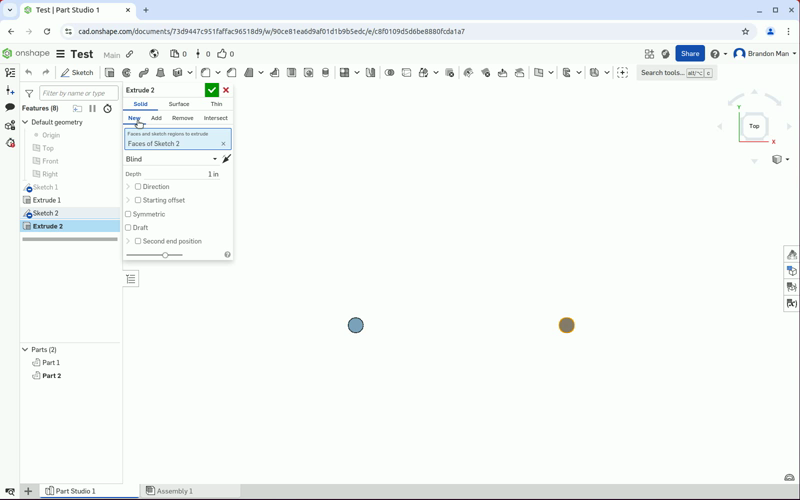
click(137, 120)
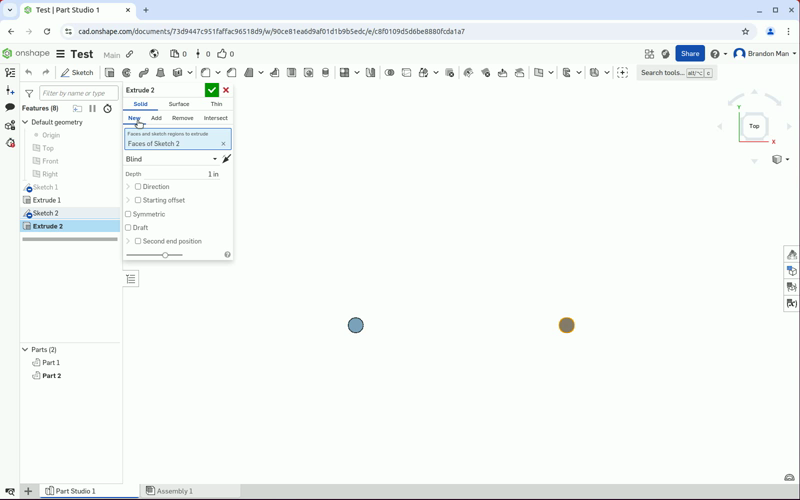
key(tab, 4)
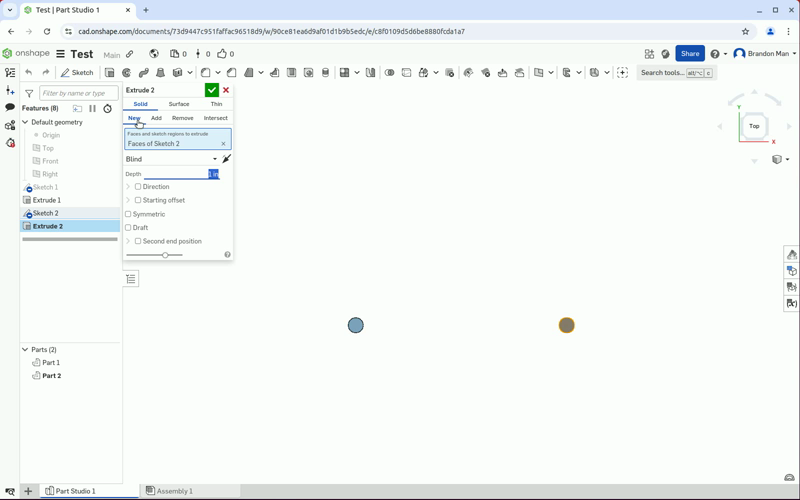
text(8.666)
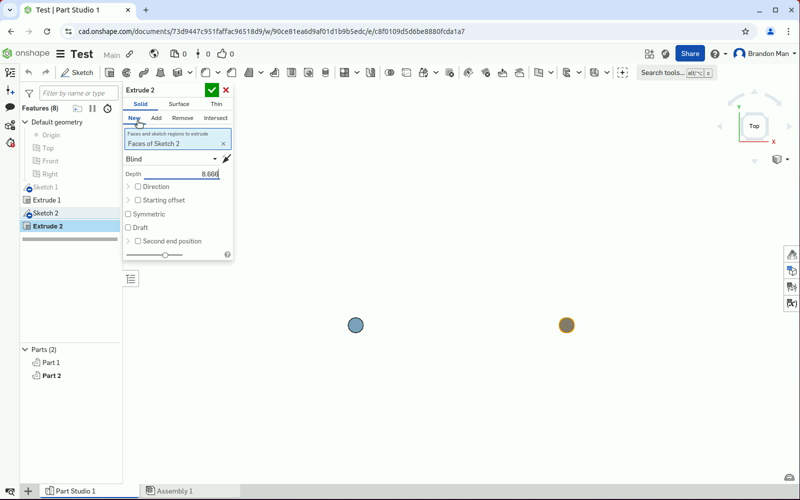
key(tab, 3)
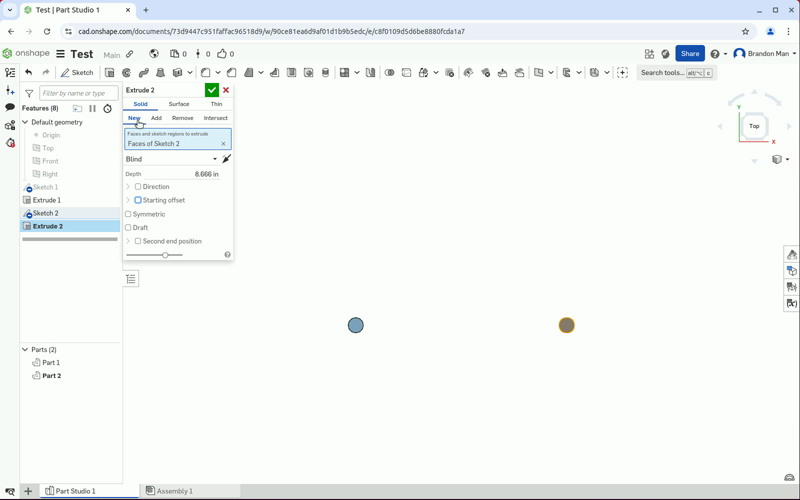
key(tab, 2)
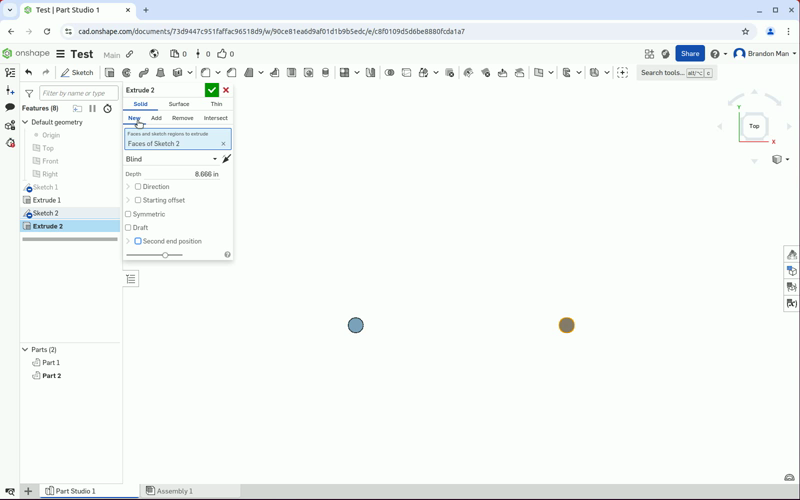
key(space)
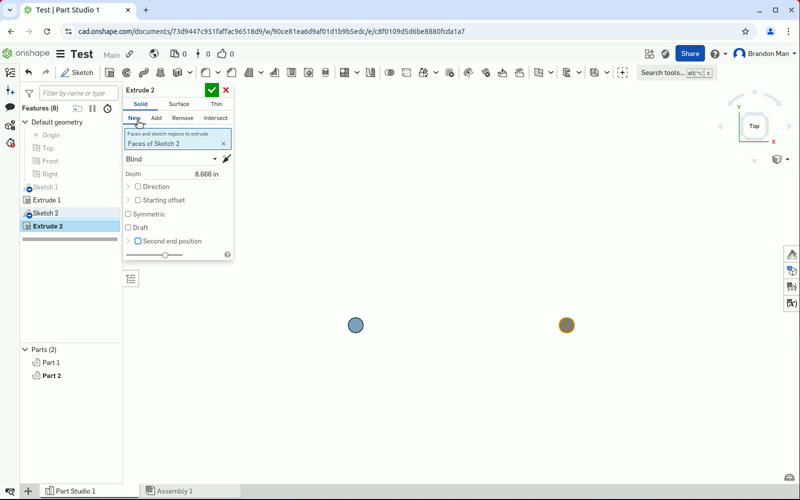
key(tab, 3)
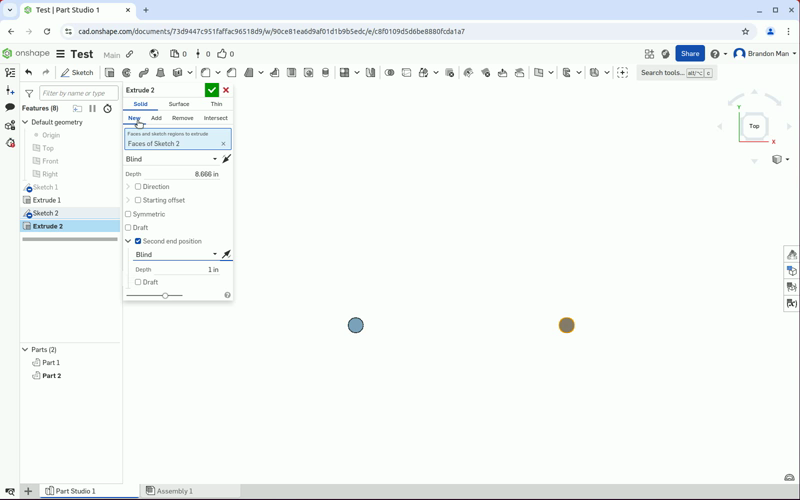
text(14.443)
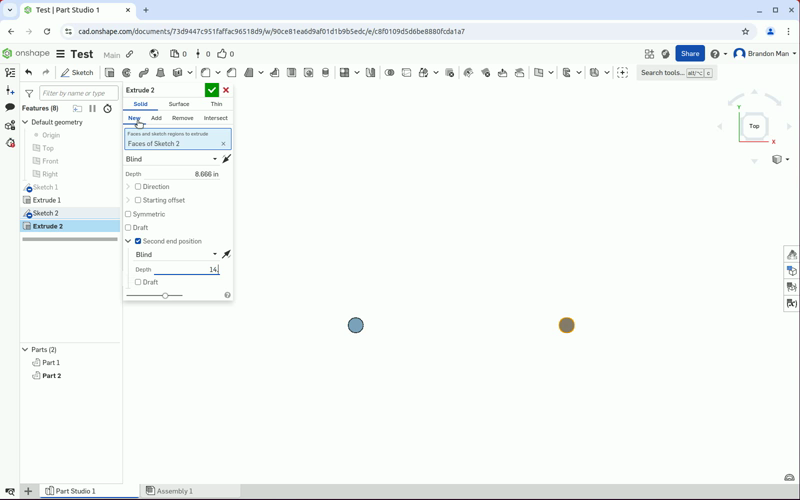
key(enter)
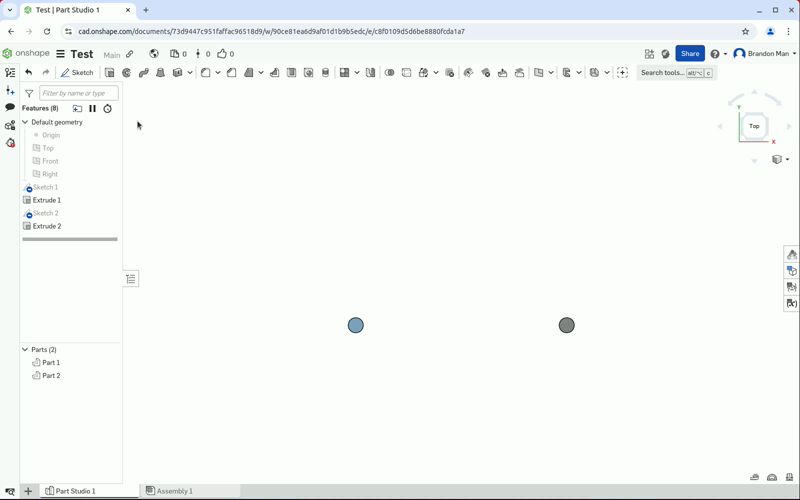
key(shift+h)
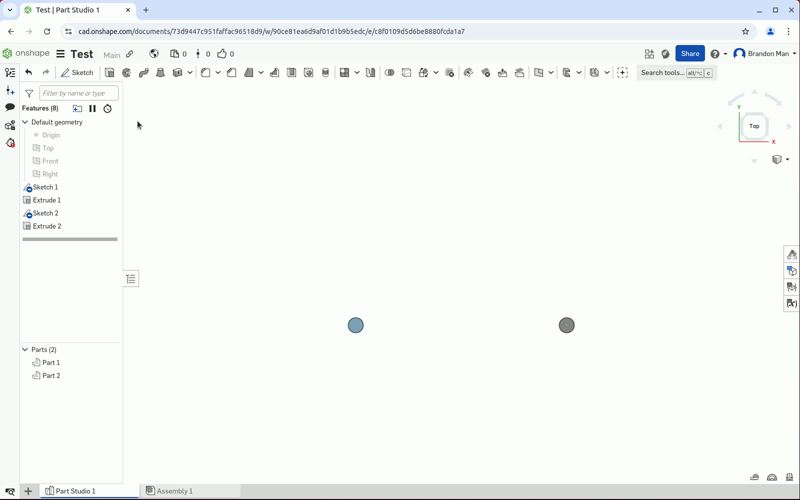
key(shift+h)
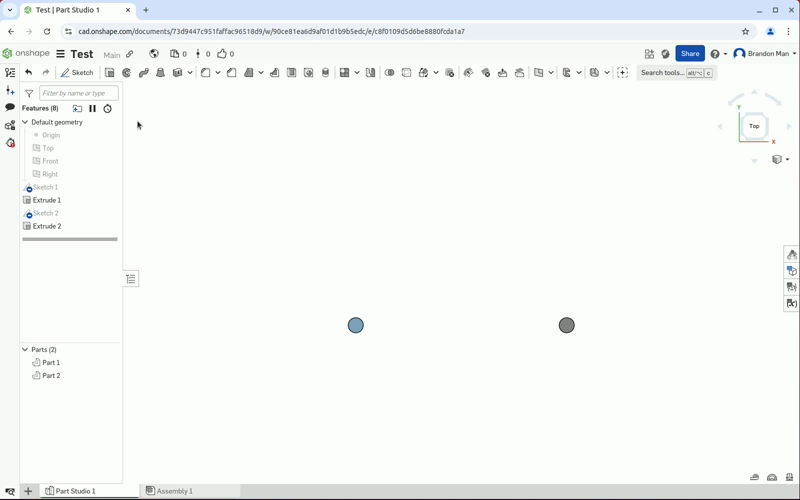
mouse_move(73, 189)
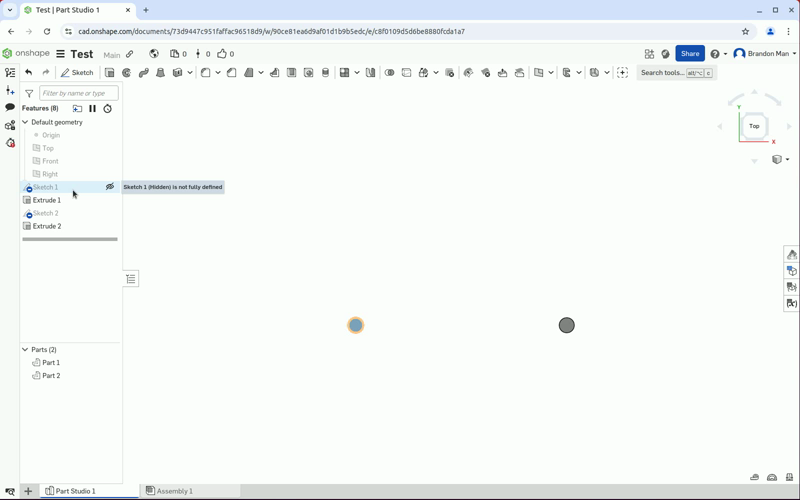
click(73, 189)
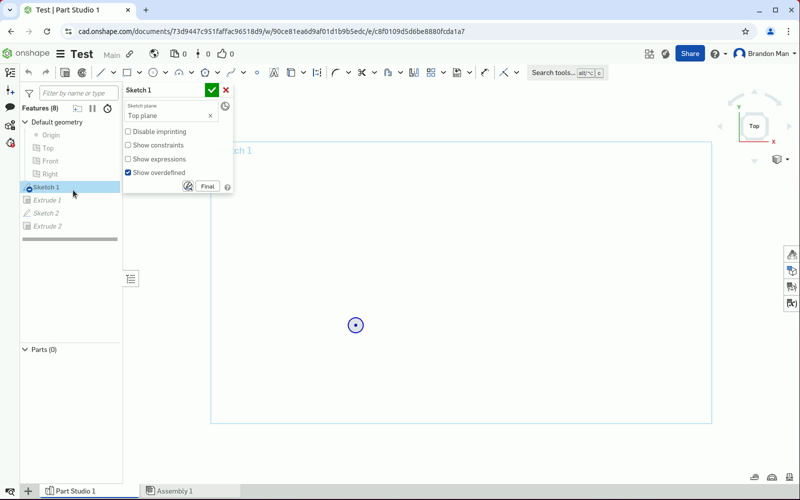
mouse_move(229, 92)
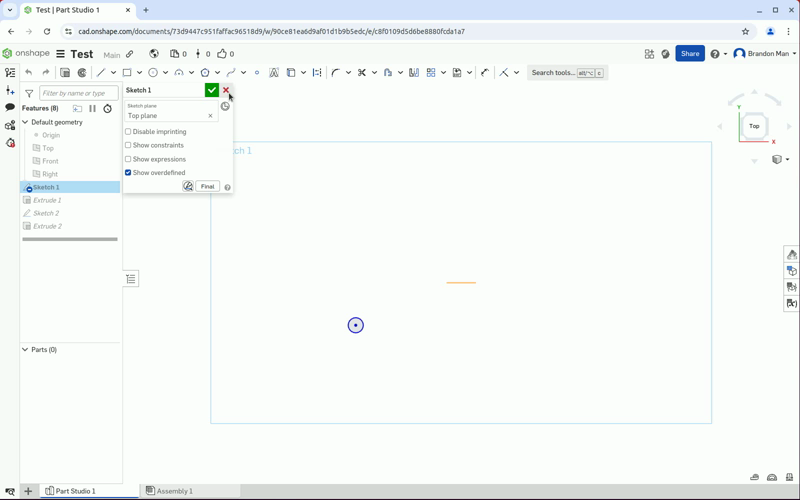
click(229, 92)
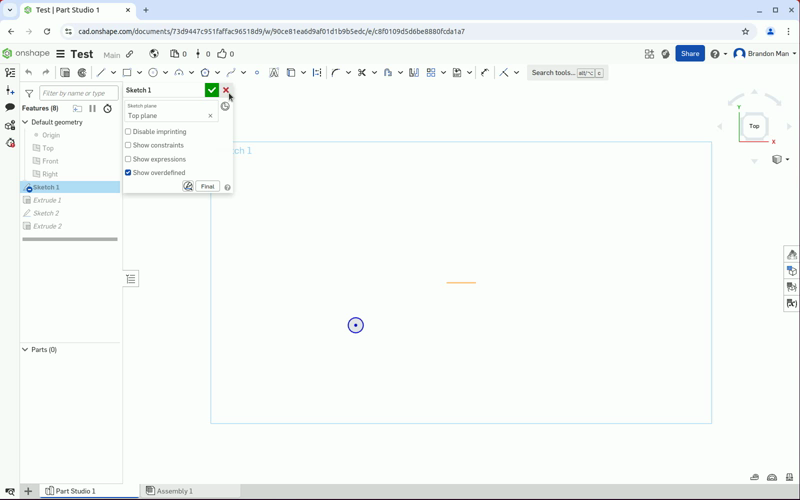
key(shift+s)
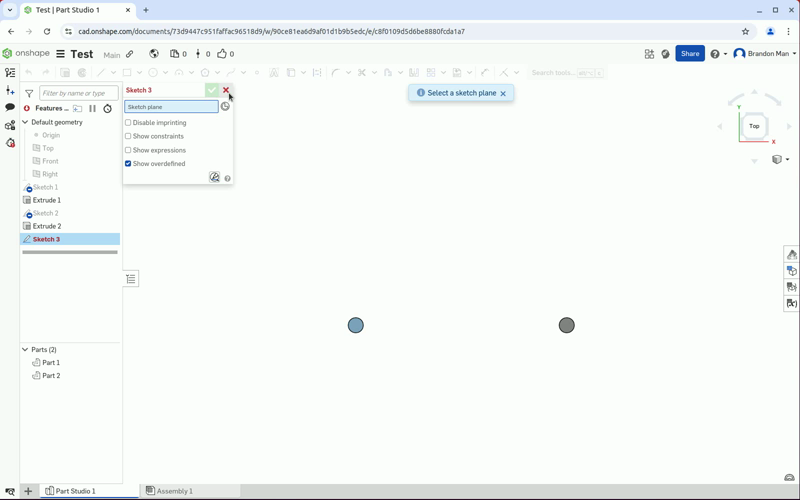
mouse_move(73, 150)
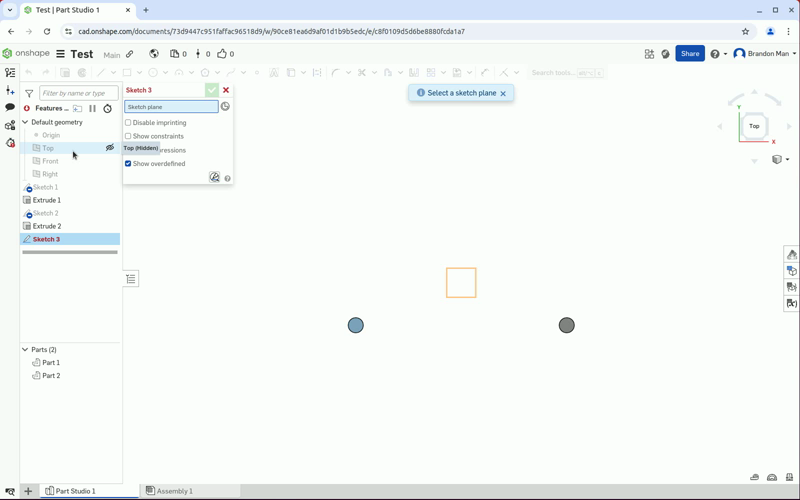
click(73, 150)
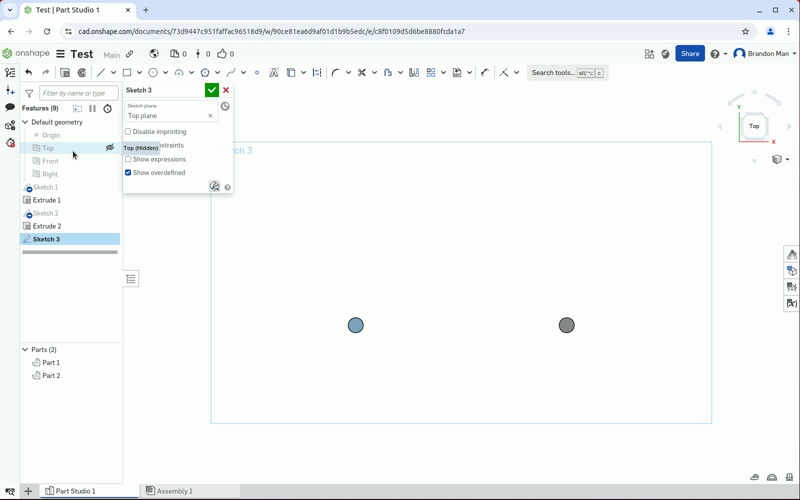
mouse_move(73, 352)
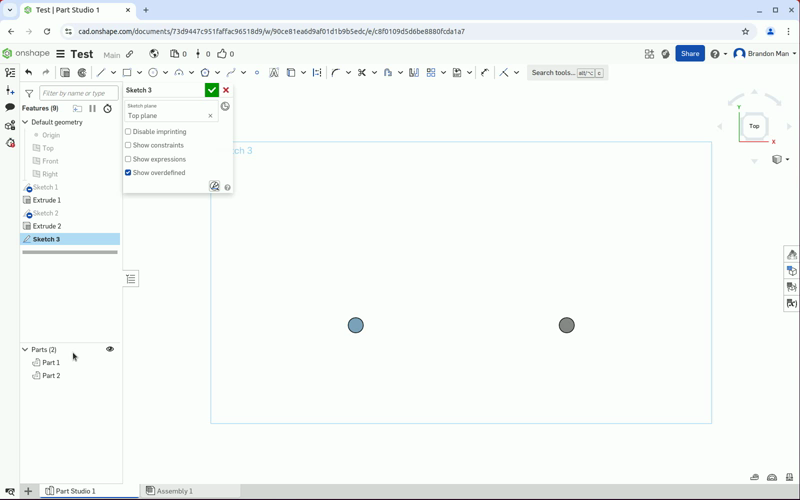
key(y)
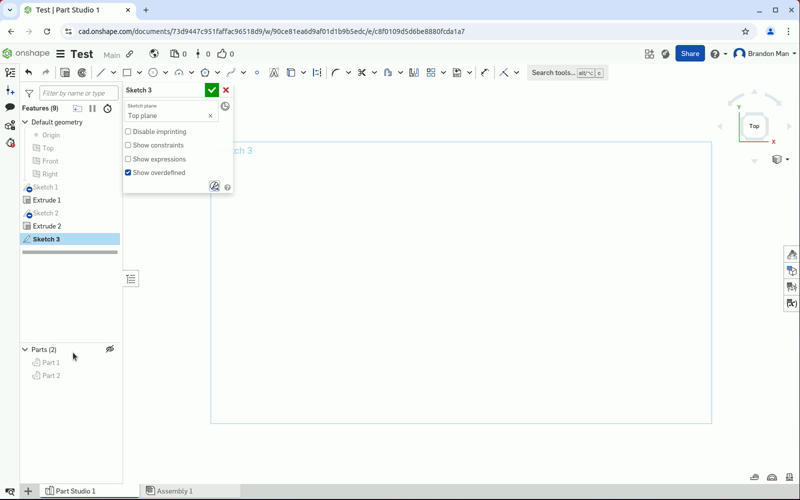
key(c)
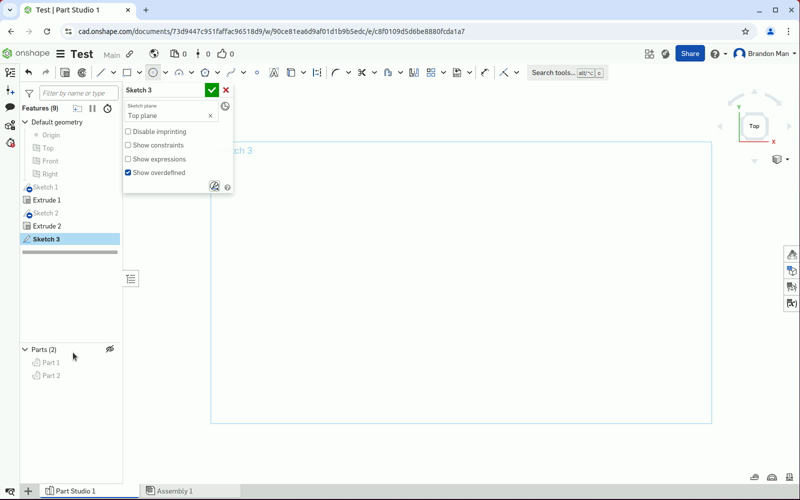
key_down(shift)
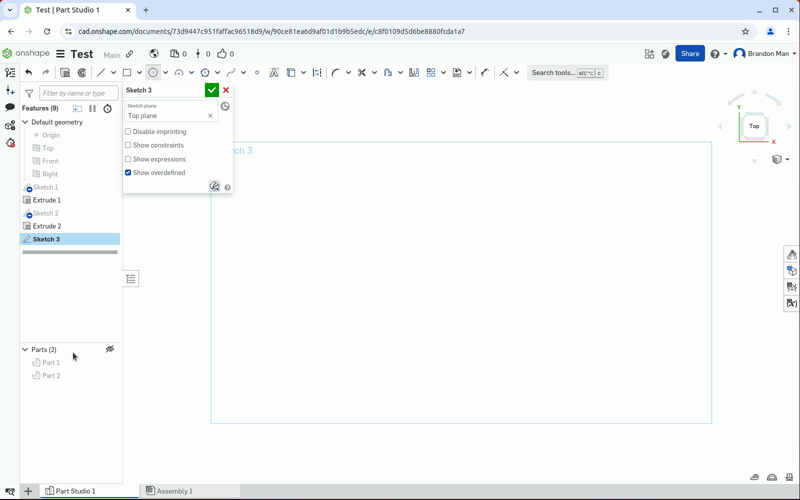
mouse_move(566, 240)
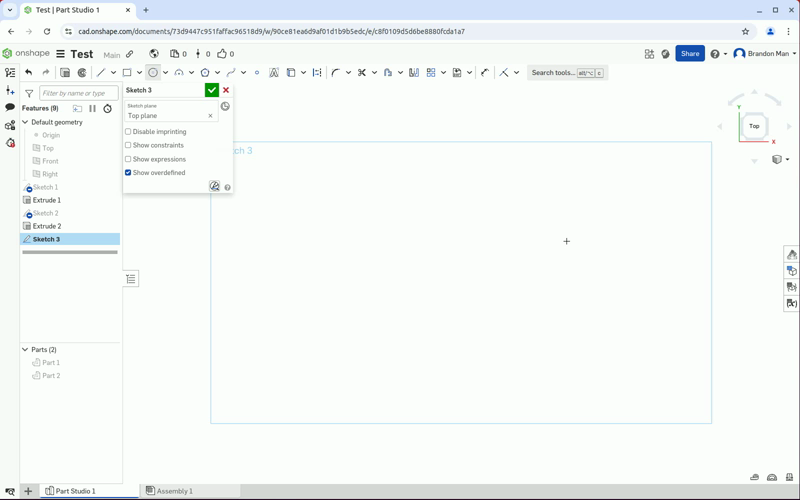
click(566, 240)
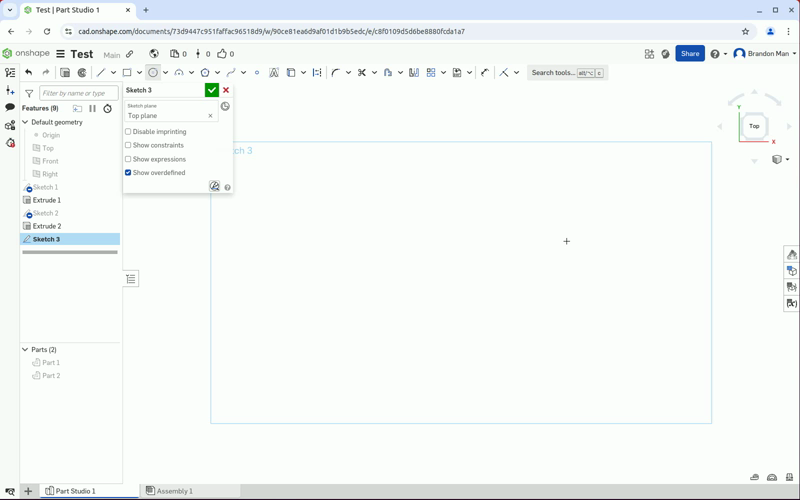
key_up(shift)
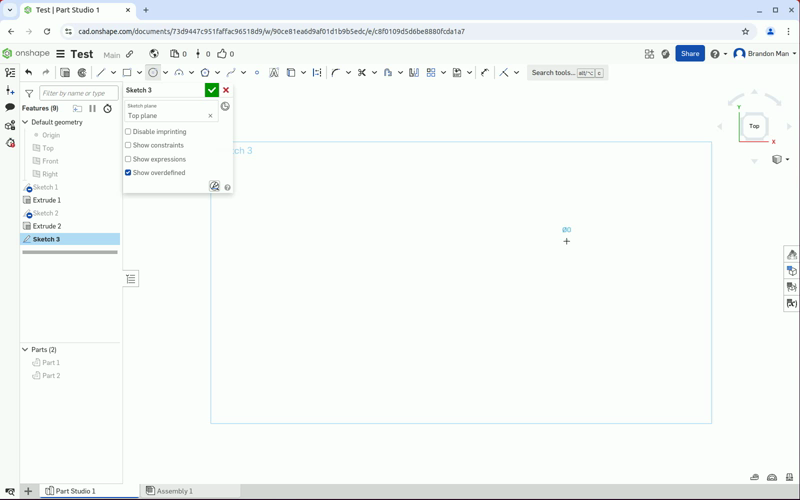
mouse_move(574, 240)
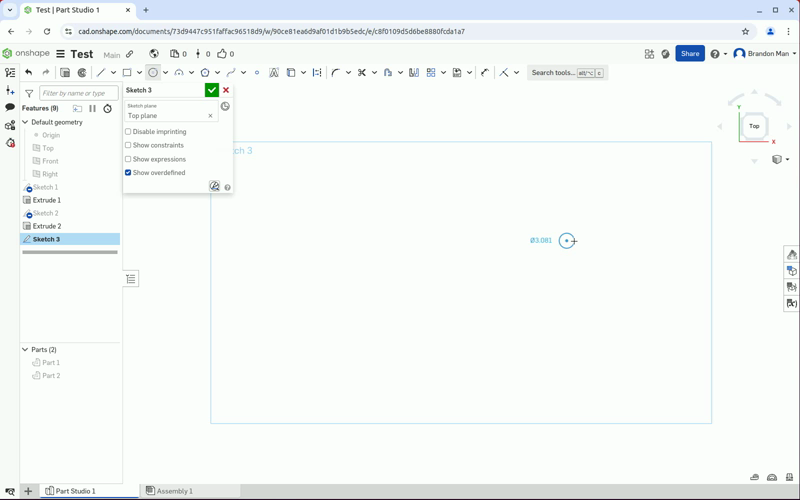
click(574, 240)
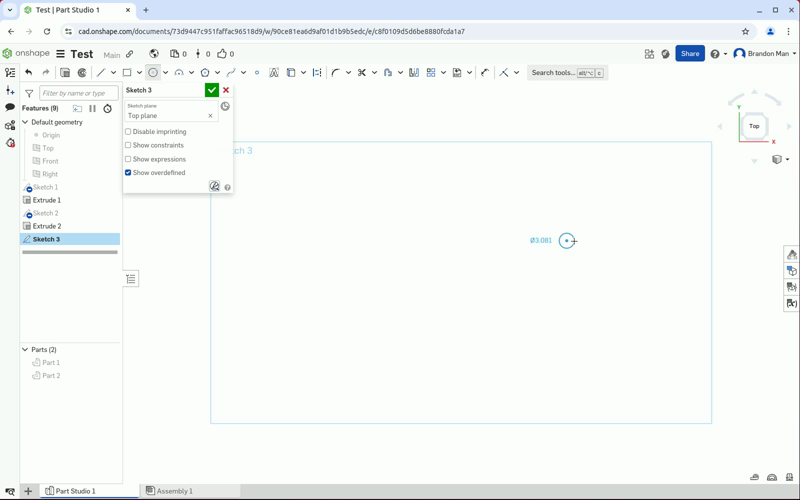
key(esc)
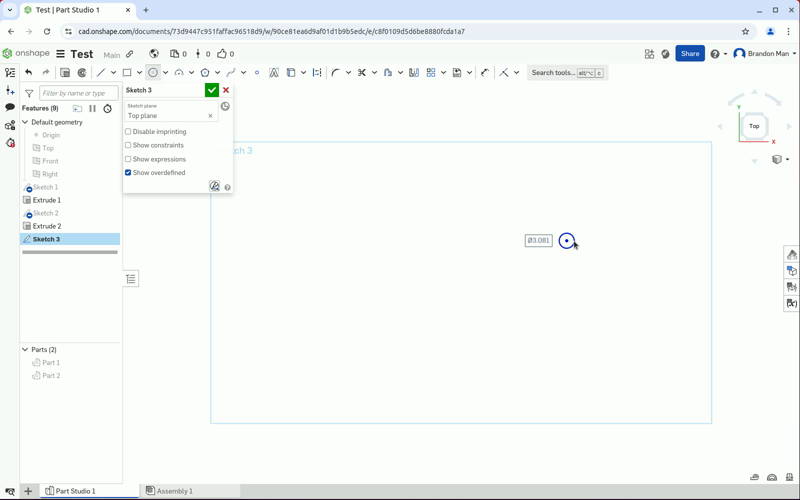
mouse_move(566, 242)
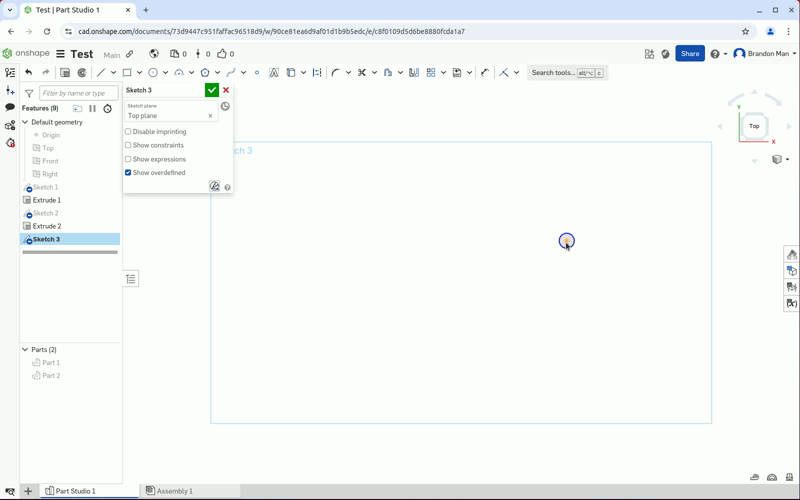
scroll(6)
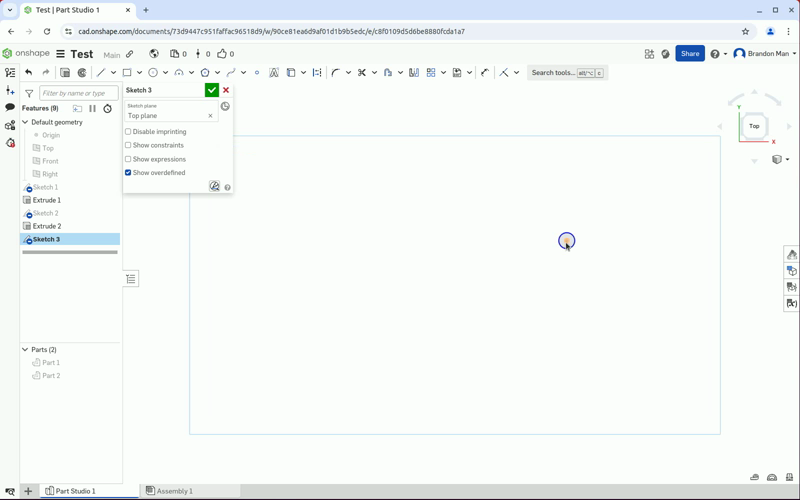
scroll(6)
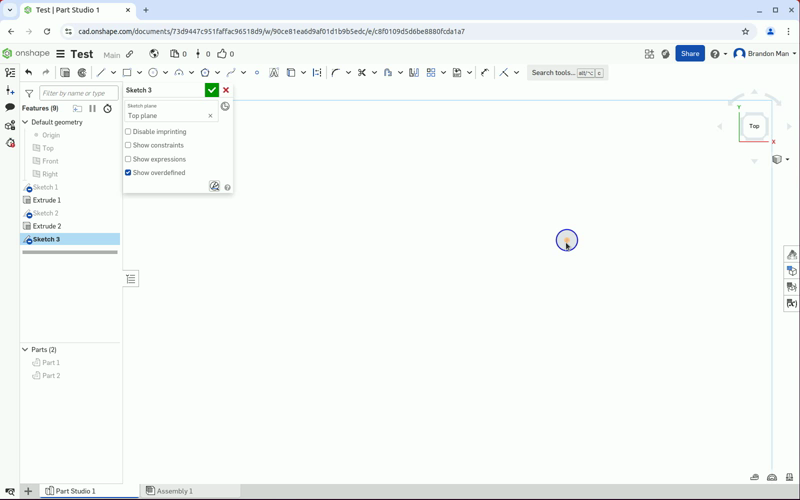
scroll(6)
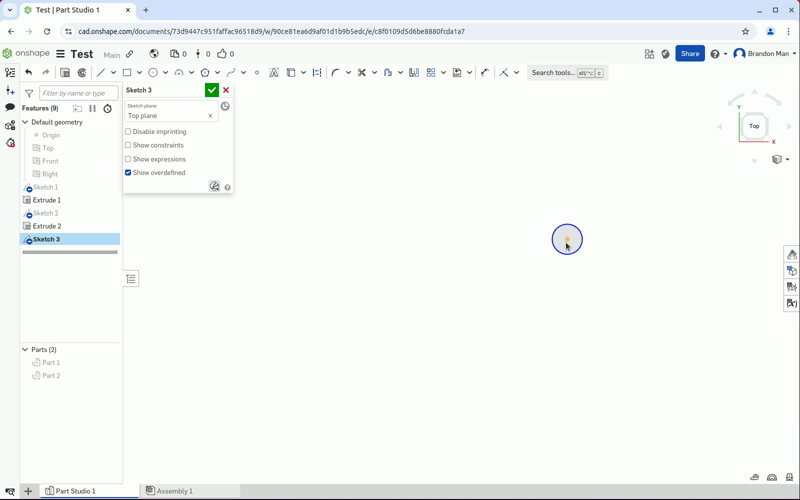
scroll(6)
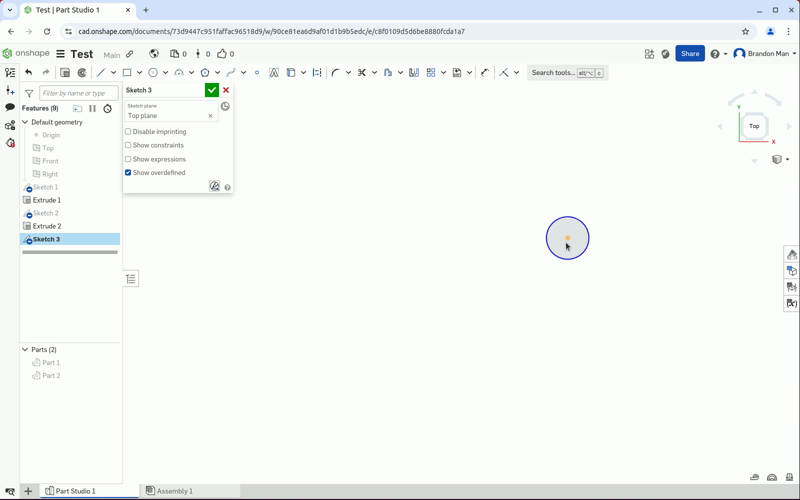
scroll(6)
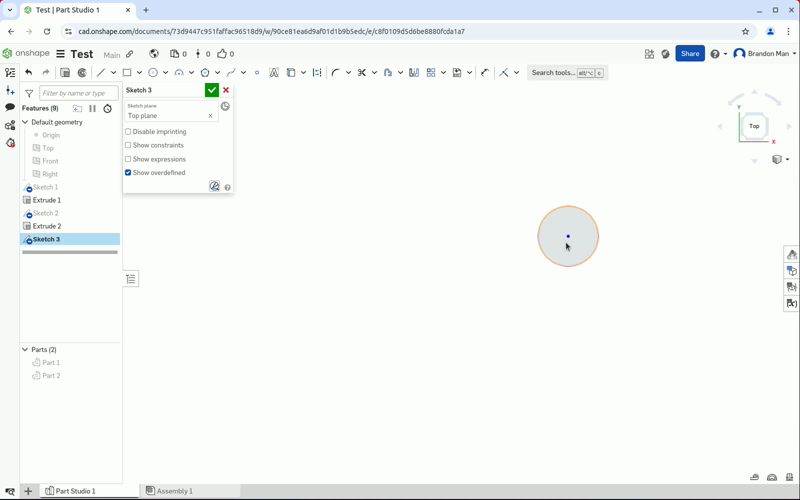
scroll(6)
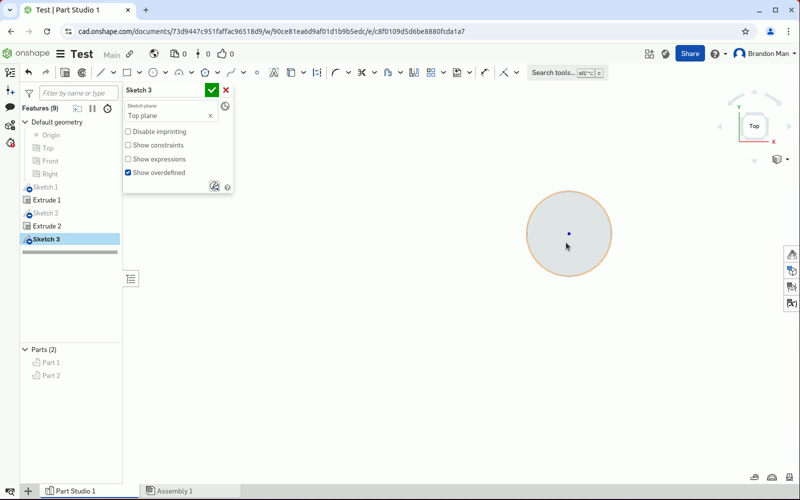
scroll(6)
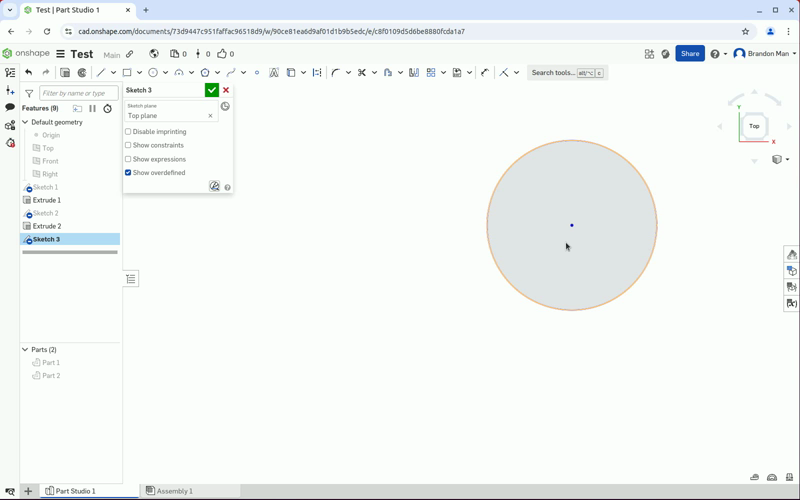
click(566, 242)
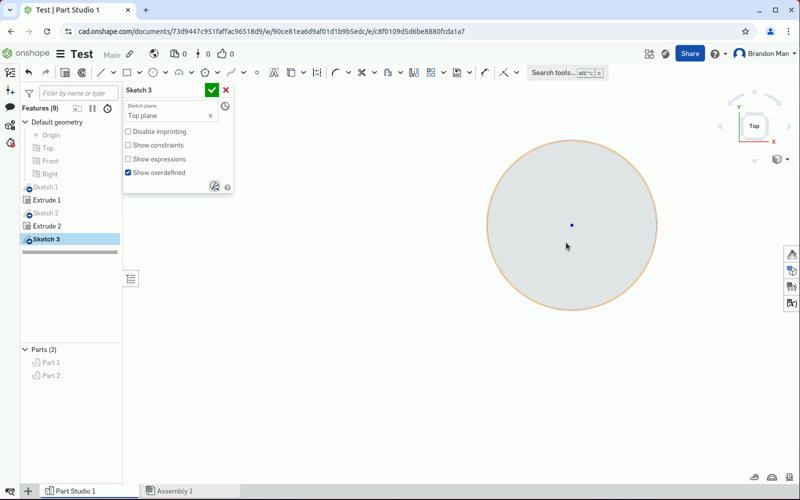
scroll(-6)
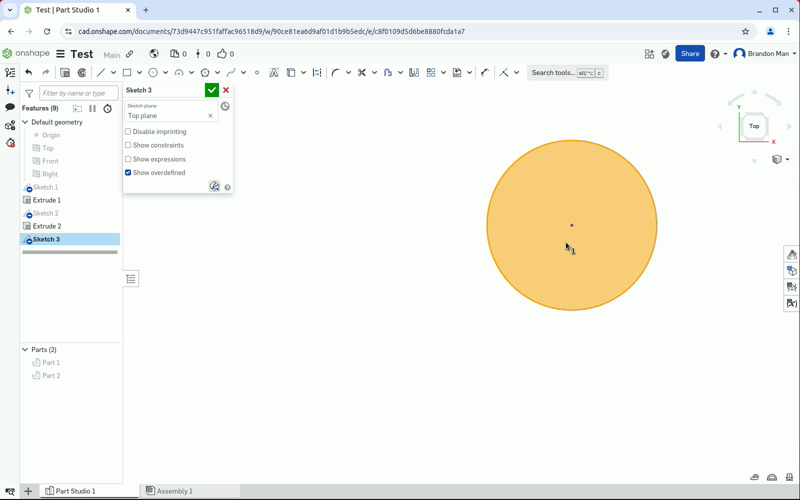
scroll(-6)
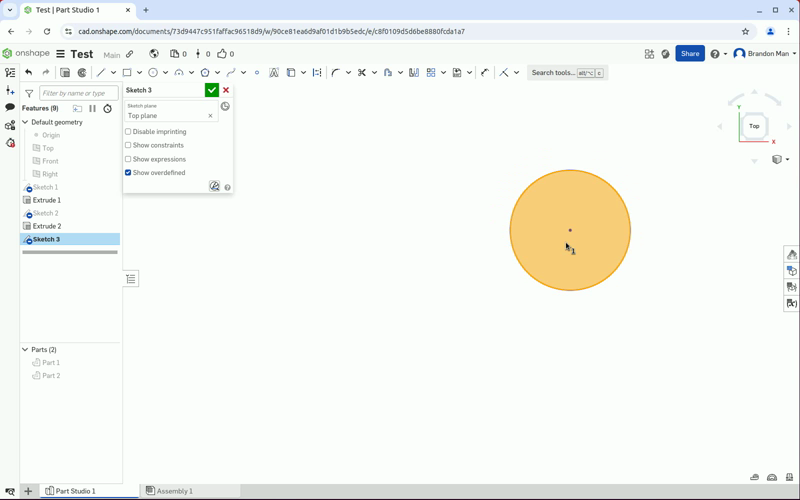
scroll(-6)
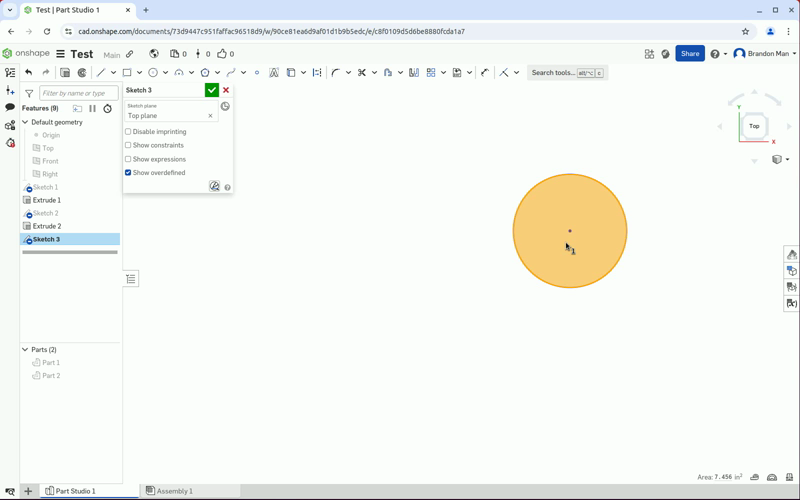
scroll(-6)
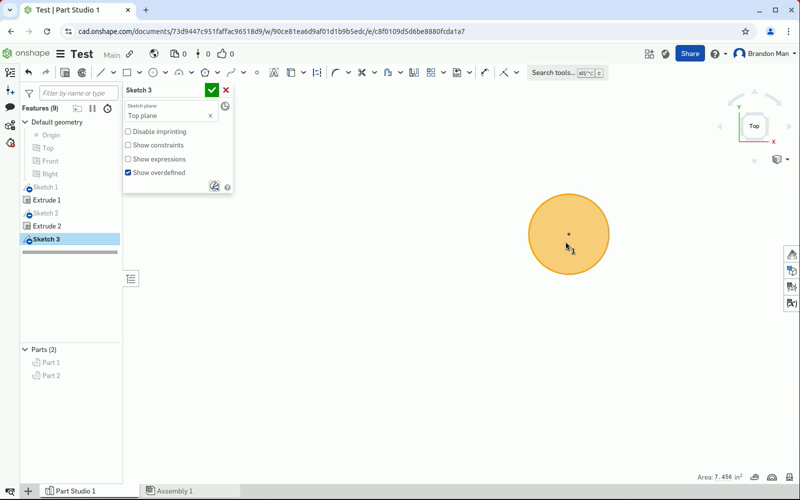
scroll(-6)
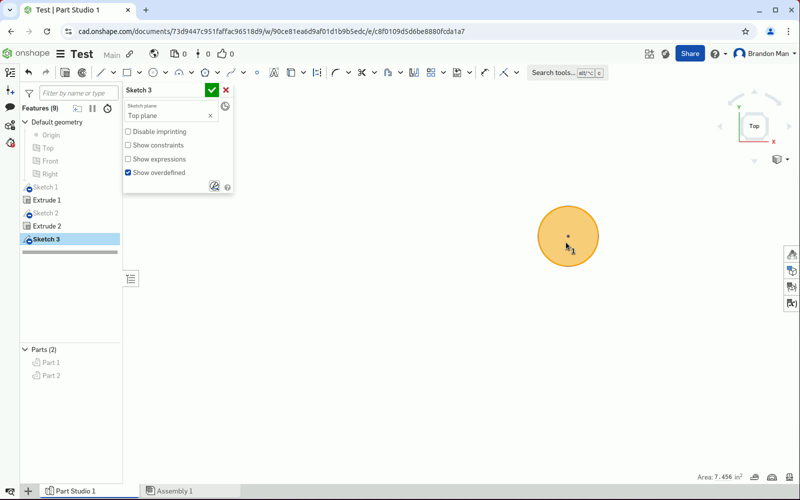
scroll(-6)
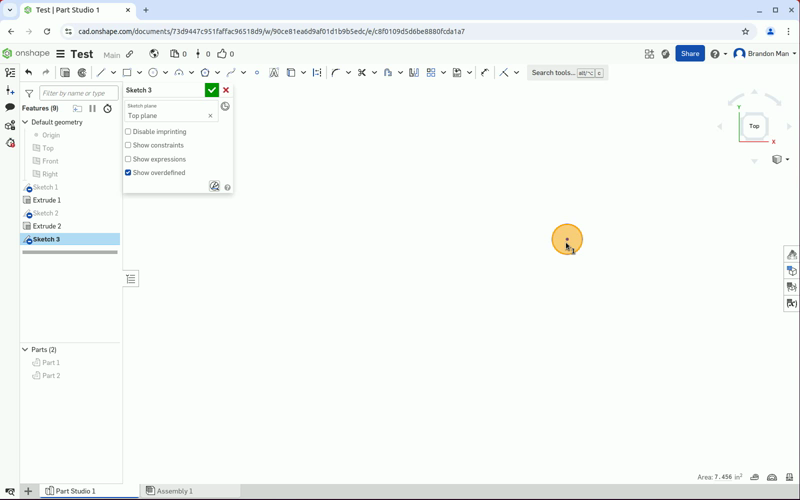
scroll(-6)
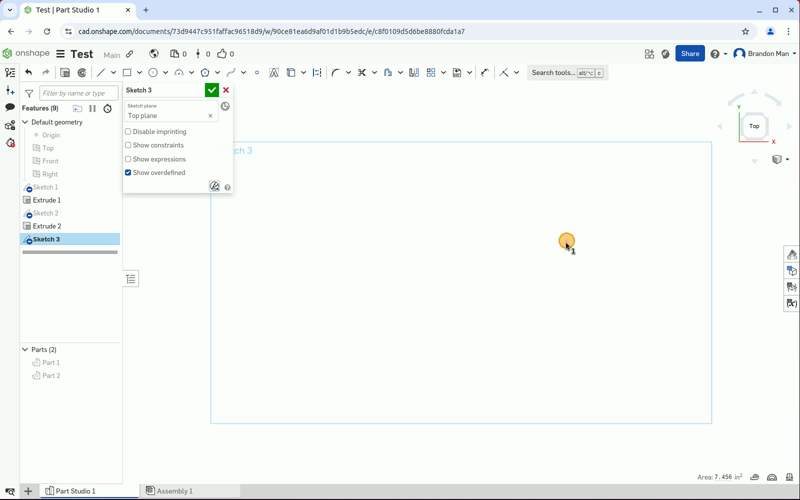
mouse_move(73, 352)
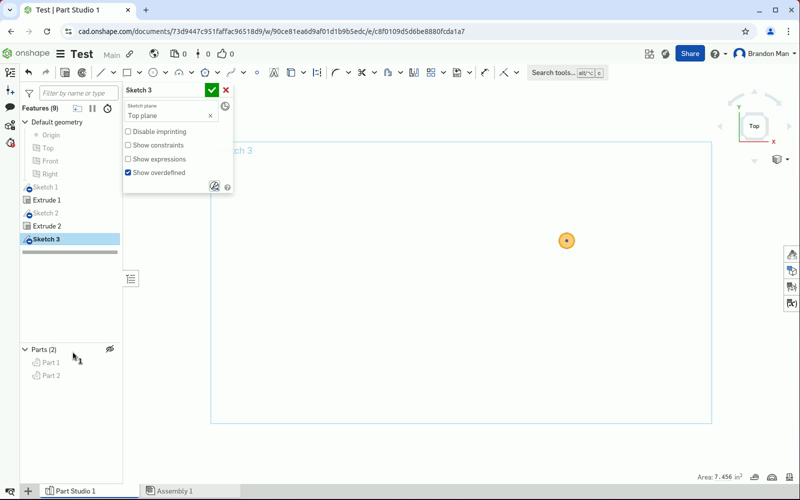
key(shift+y)
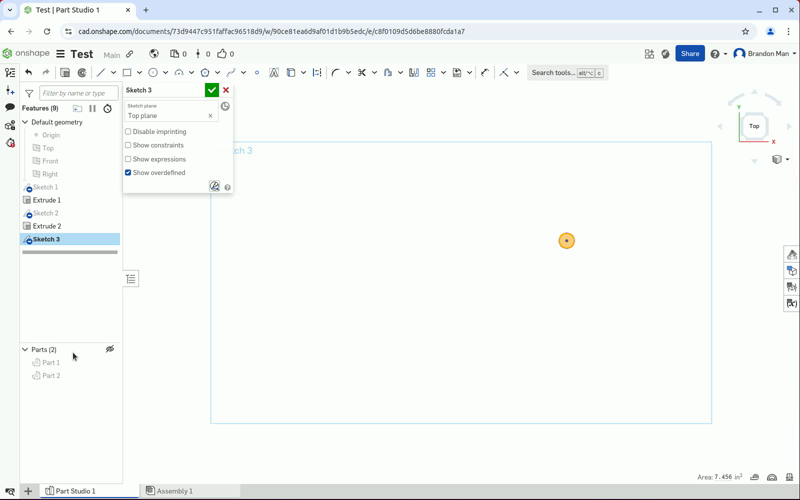
key(shift+e)
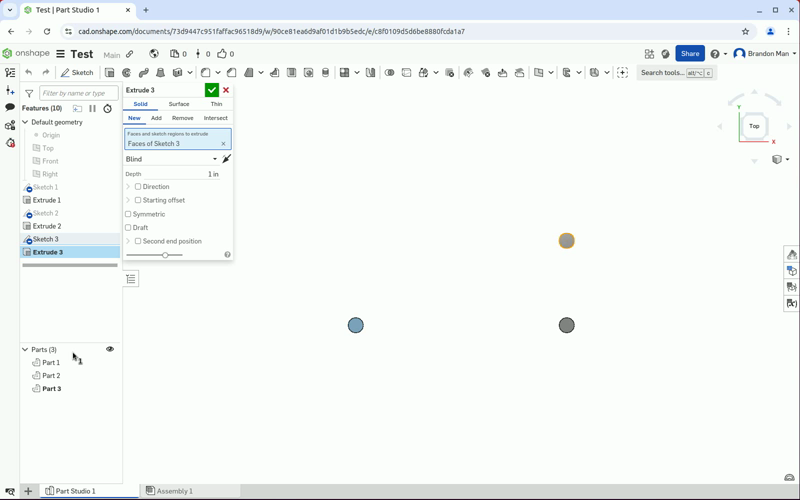
mouse_move(143, 106)
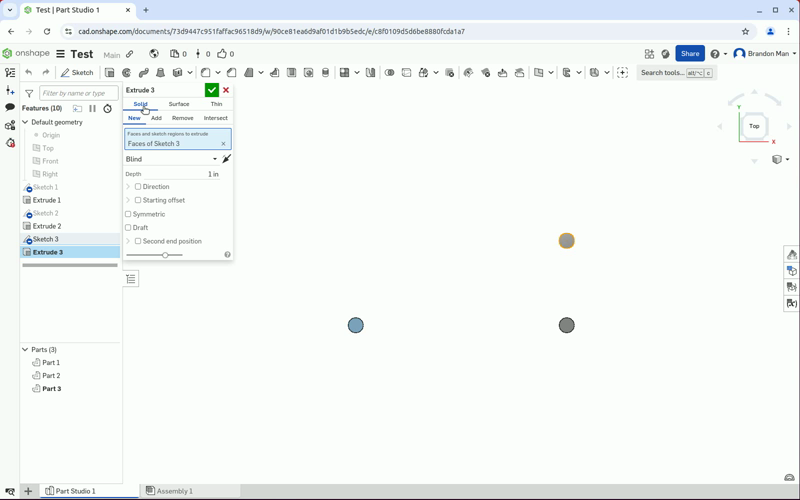
click(143, 106)
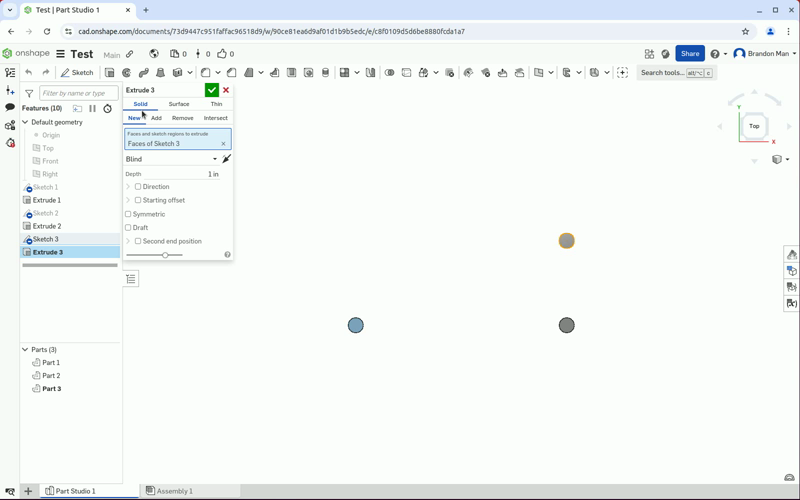
mouse_move(137, 120)
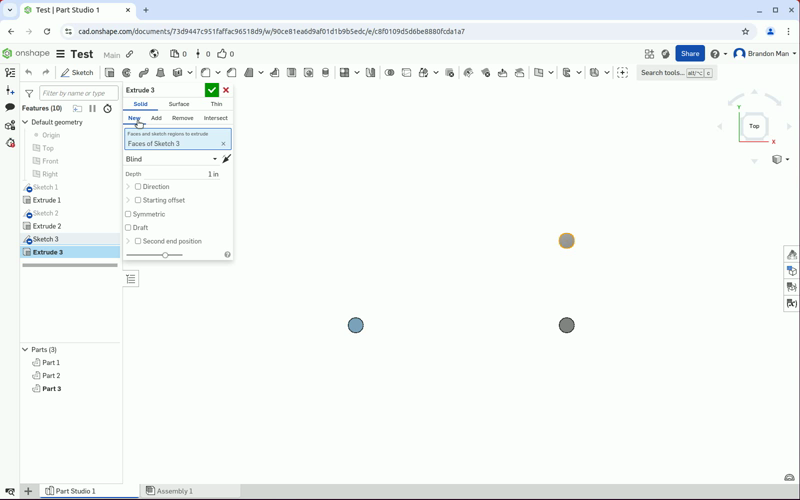
click(137, 120)
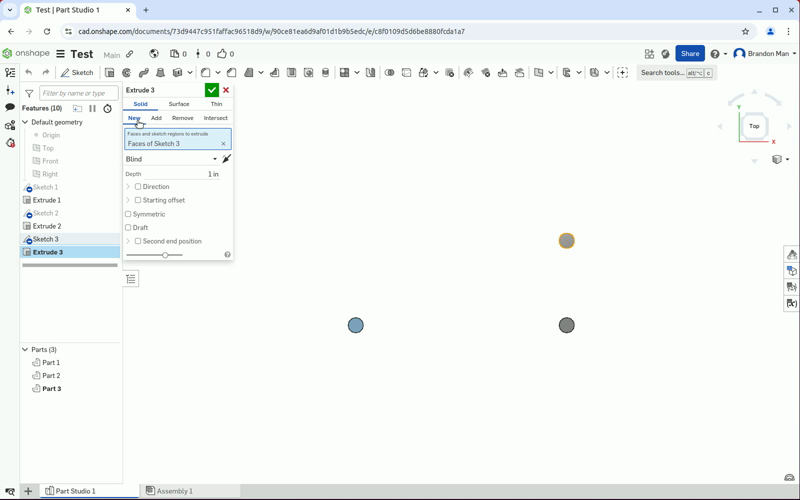
key(tab, 4)
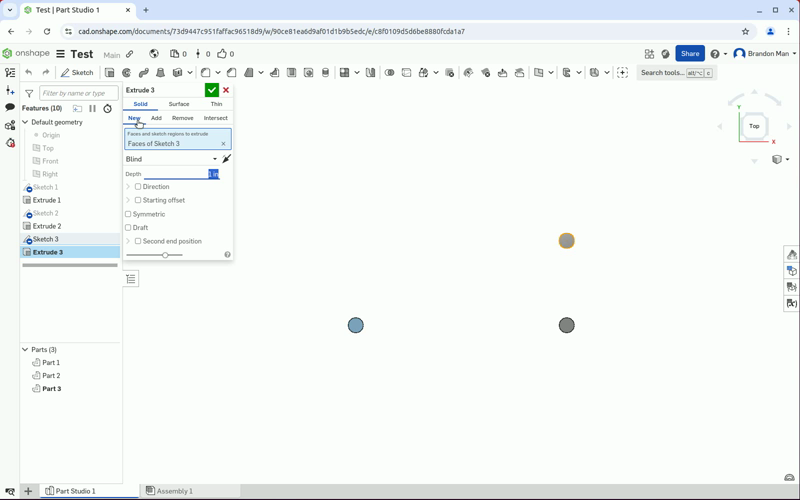
text(8.666)
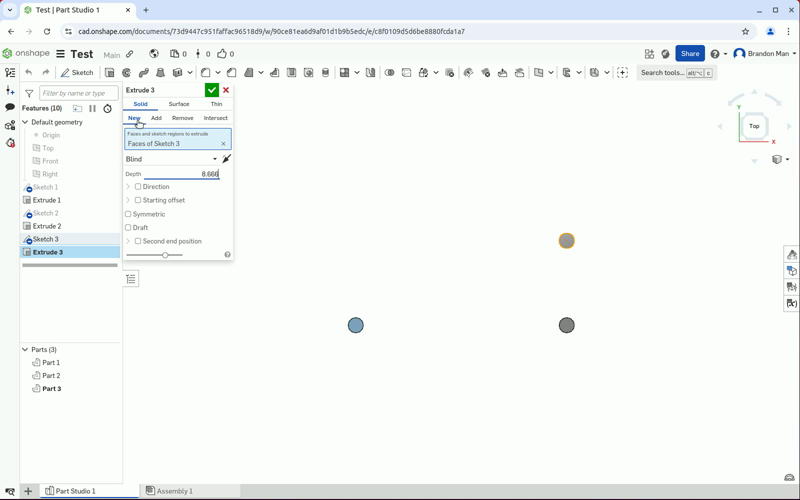
key(tab, 3)
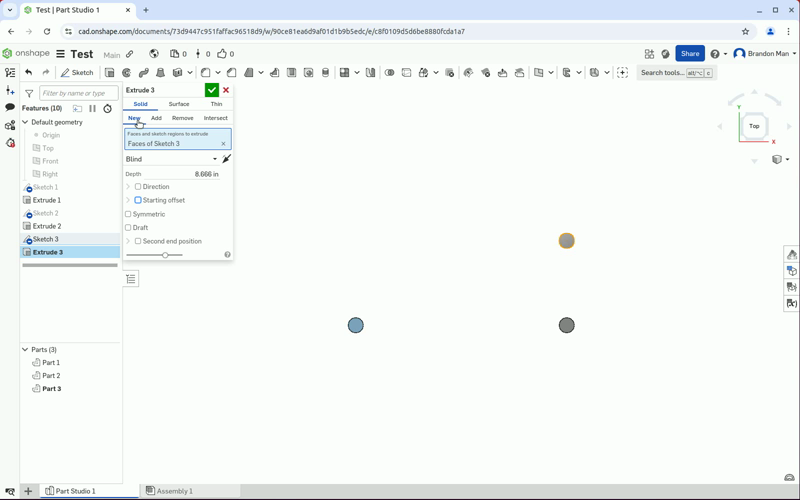
key(tab, 2)
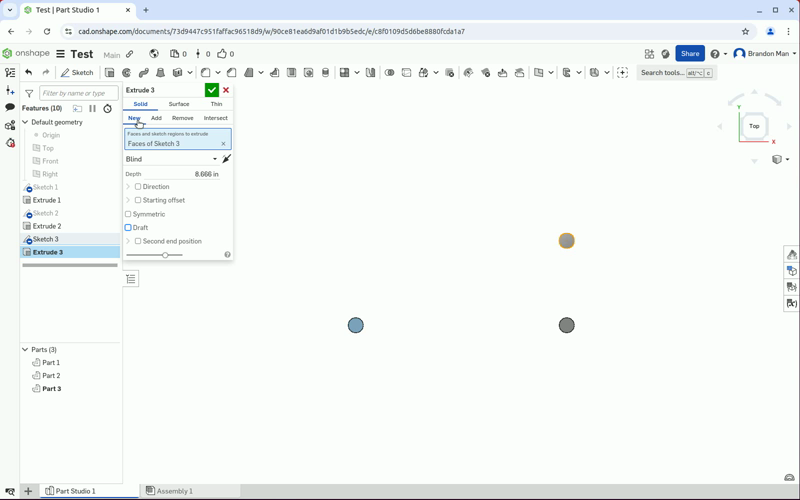
key(space)
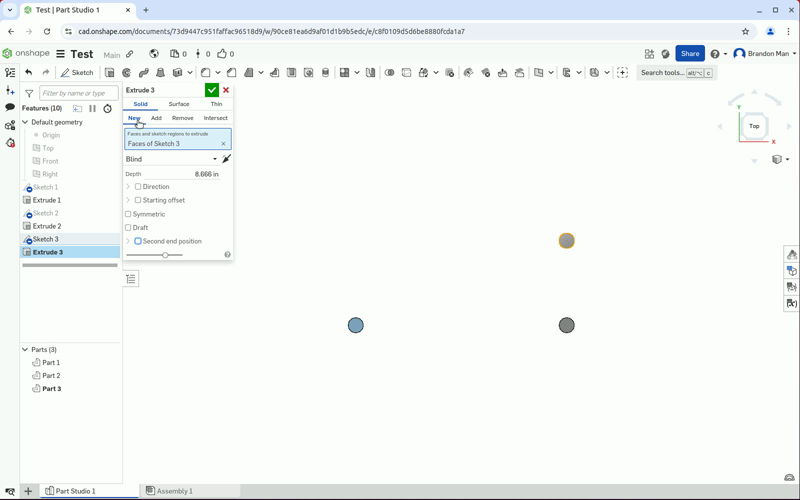
key(tab, 3)
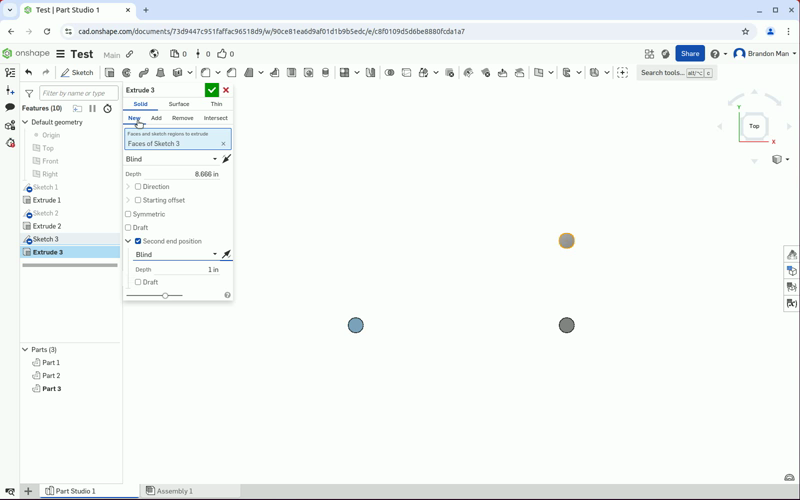
text(14.443)
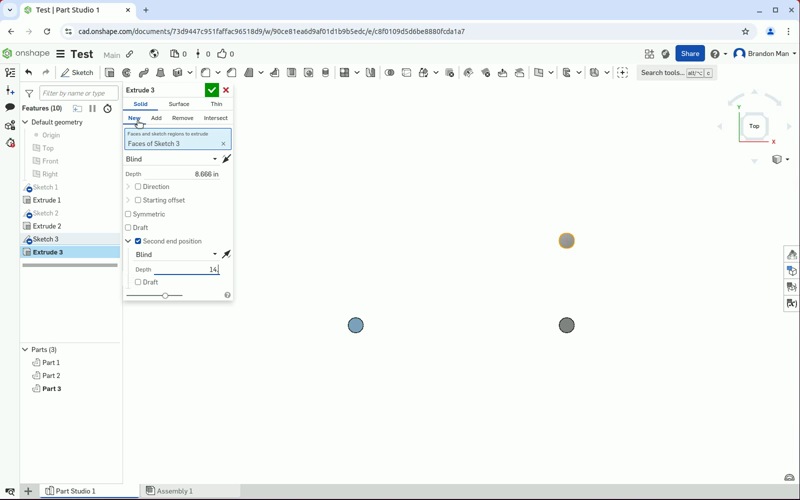
key(enter)
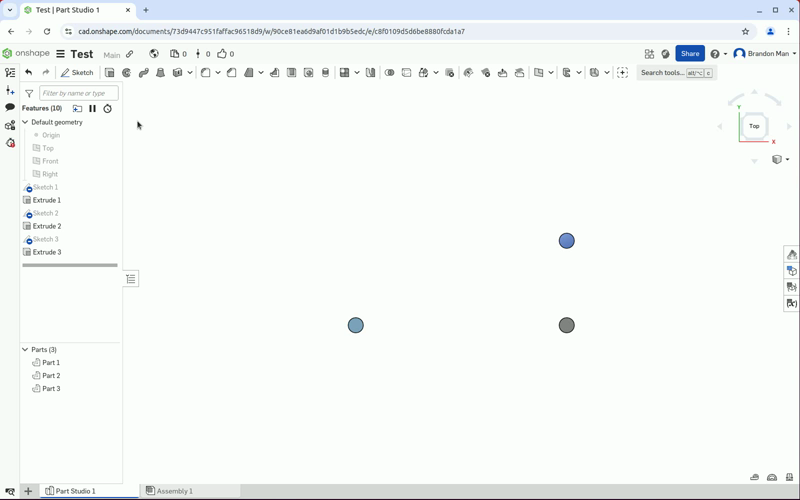
key(shift+h)
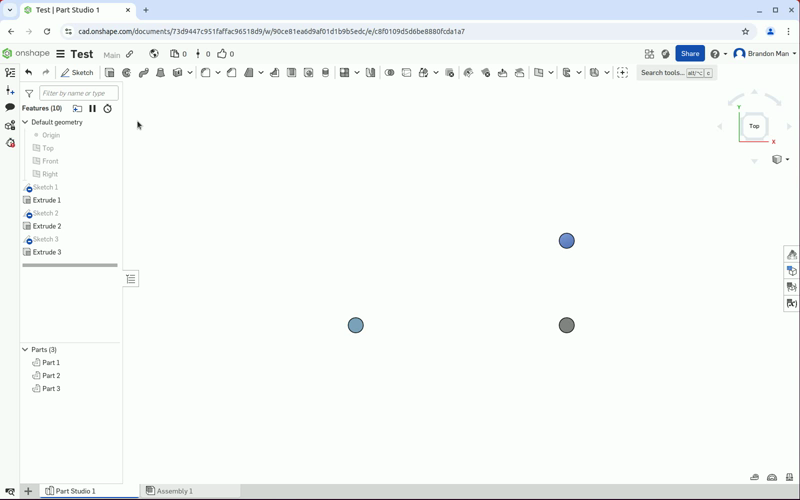
key(shift+h)
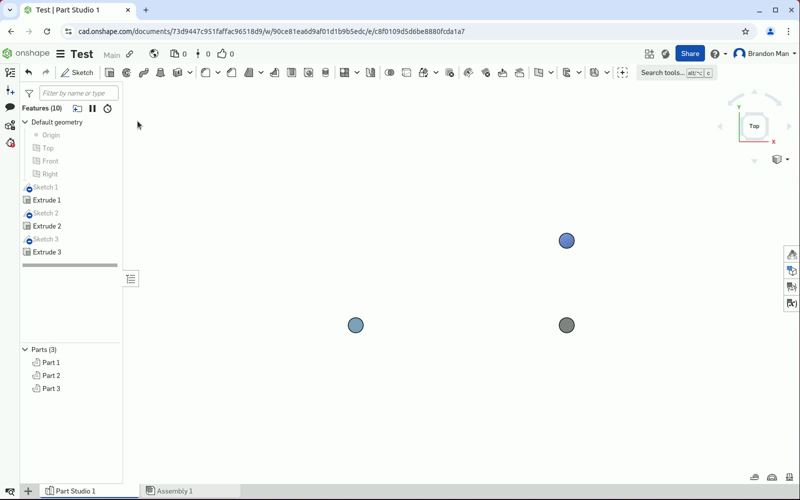
mouse_move(73, 189)
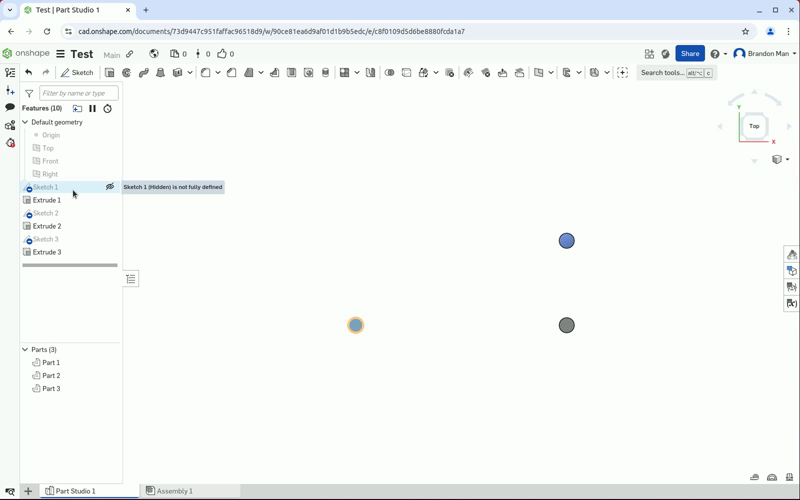
click(73, 189)
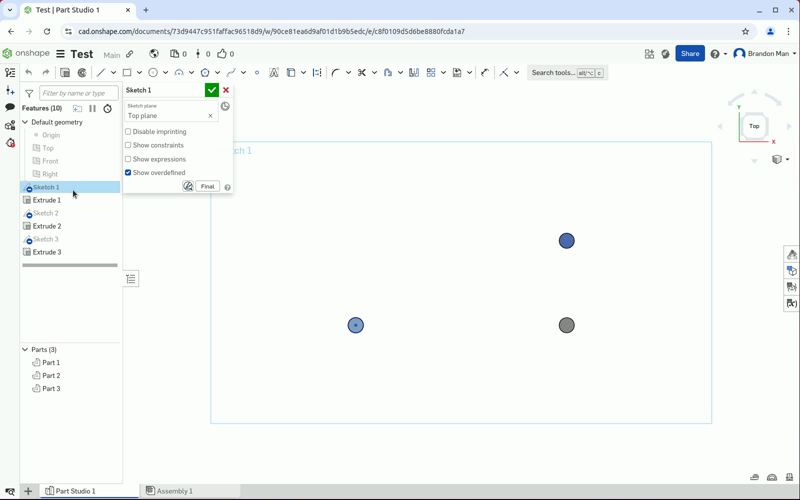
mouse_move(229, 92)
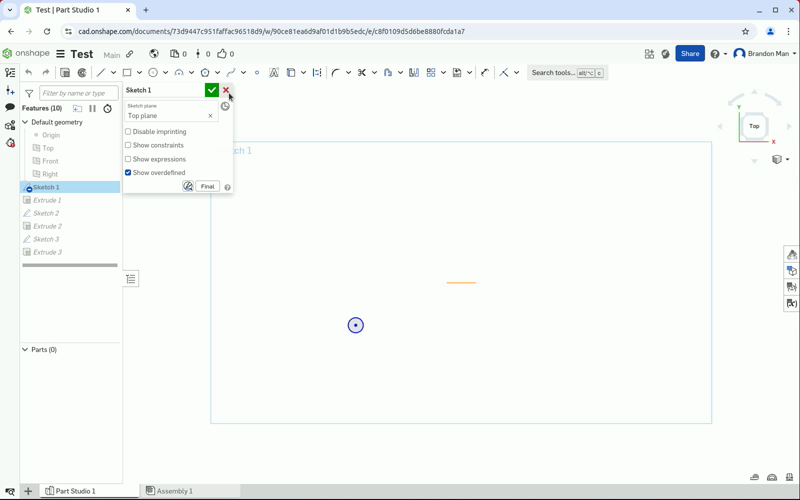
click(229, 92)
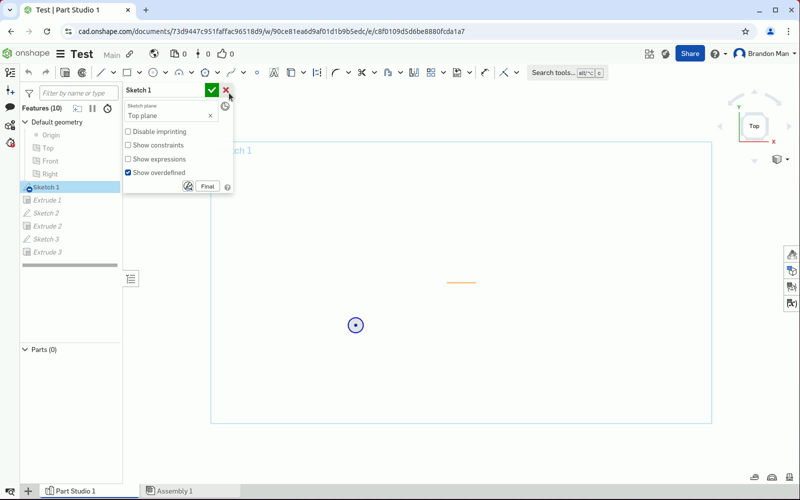
key(shift+s)
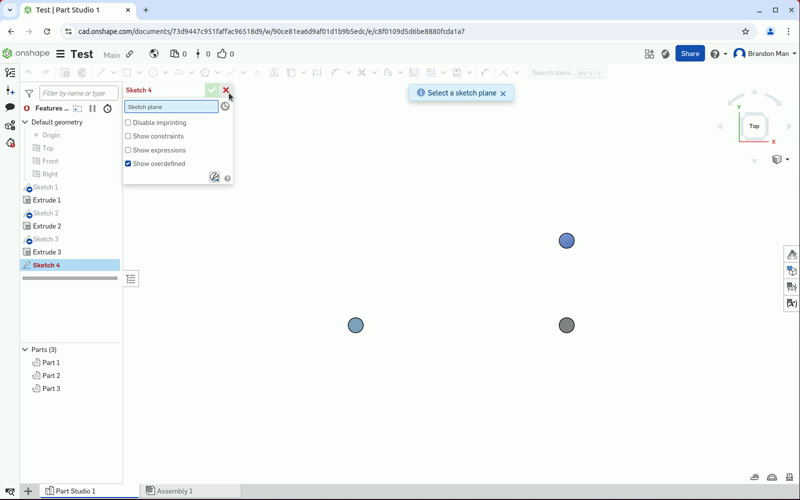
mouse_move(73, 150)
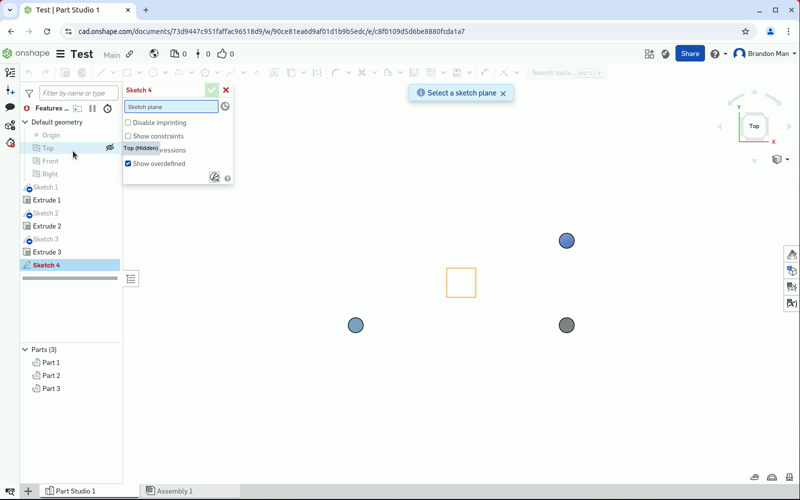
click(73, 150)
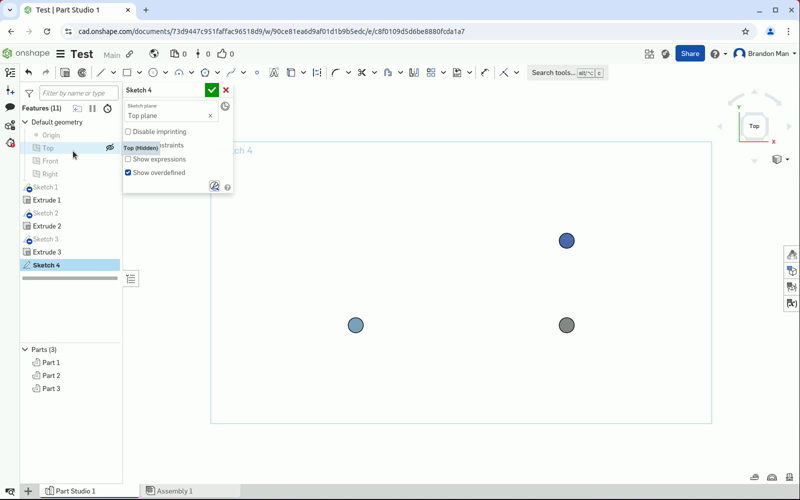
mouse_move(73, 352)
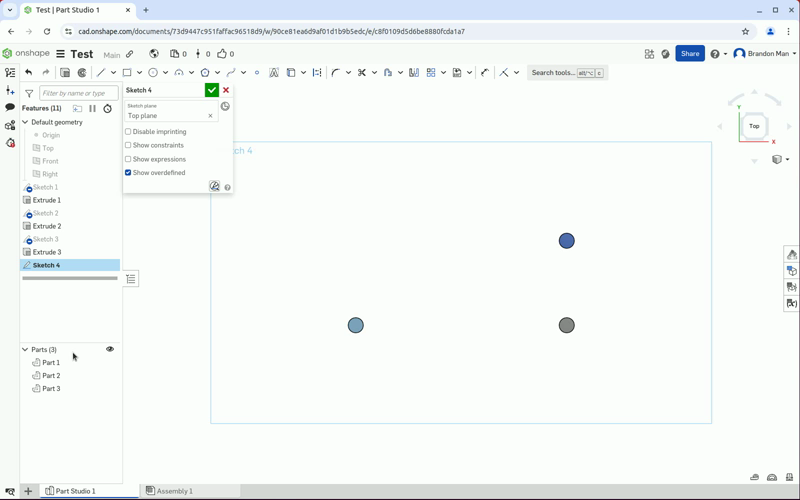
key(y)
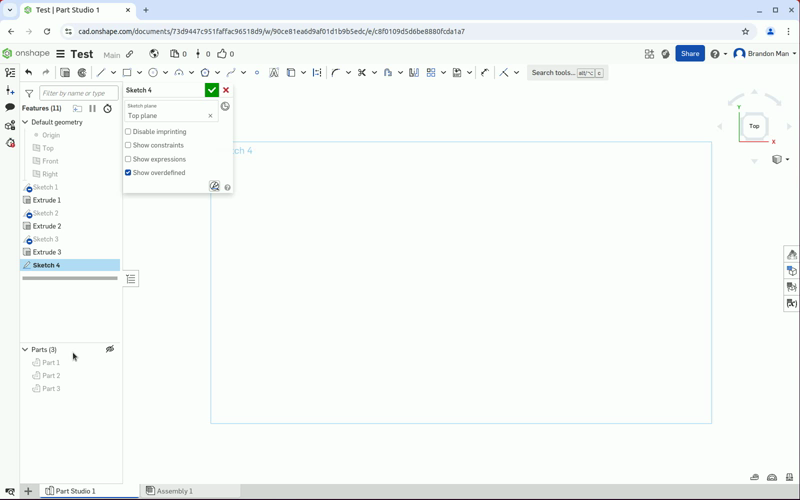
key(c)
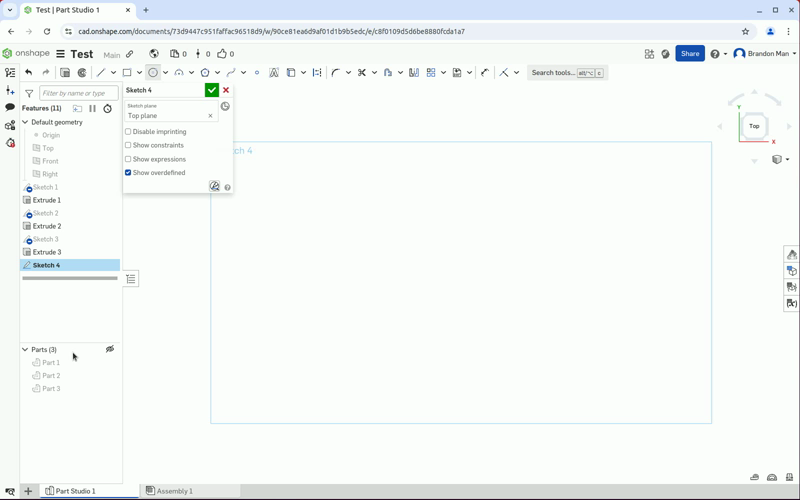
key_down(shift)
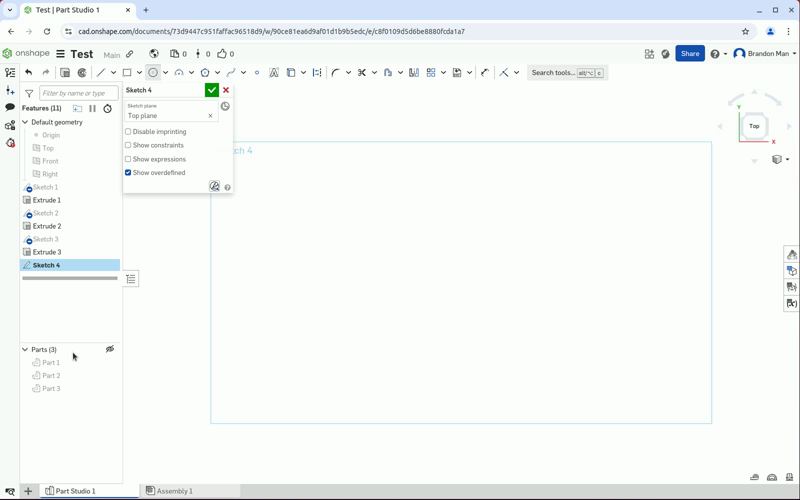
mouse_move(355, 240)
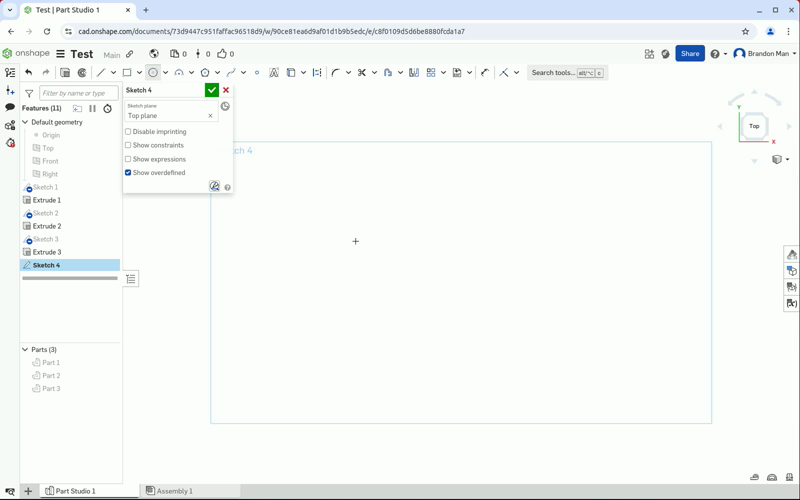
click(355, 240)
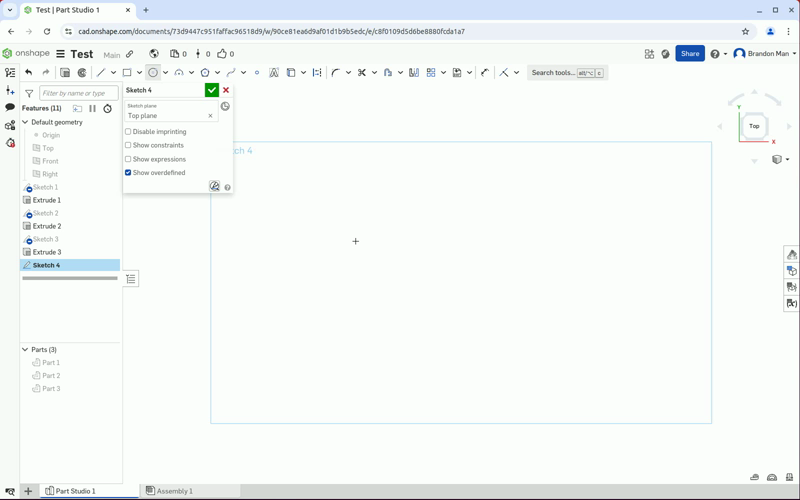
key_up(shift)
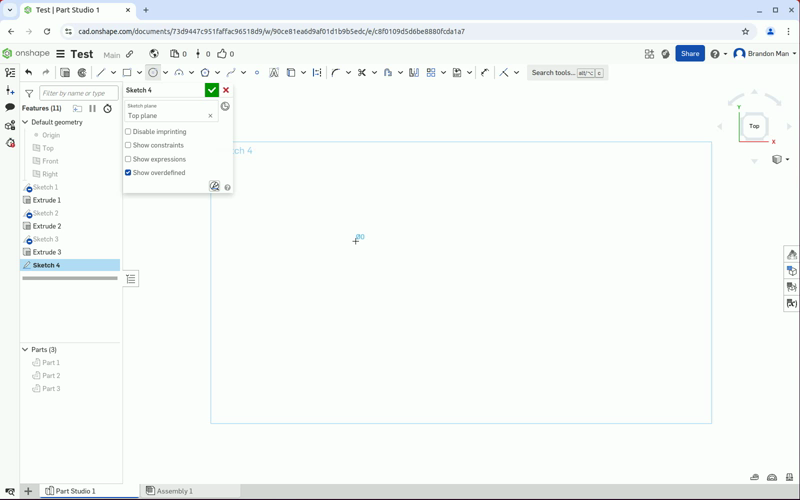
mouse_move(363, 240)
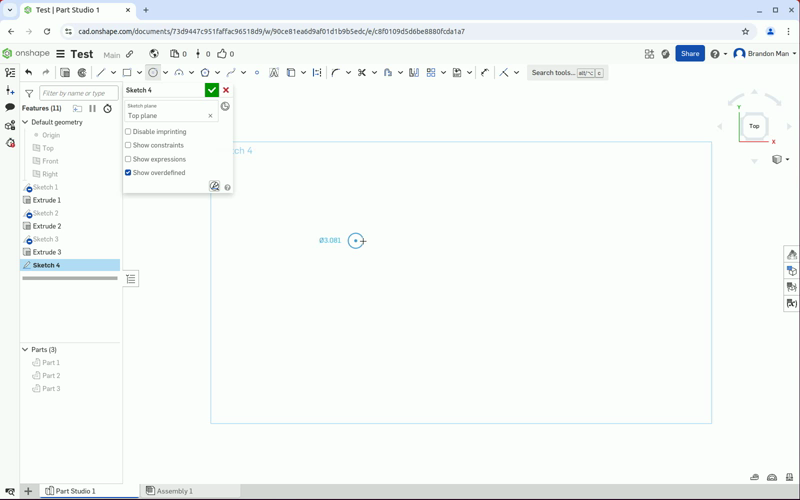
click(363, 240)
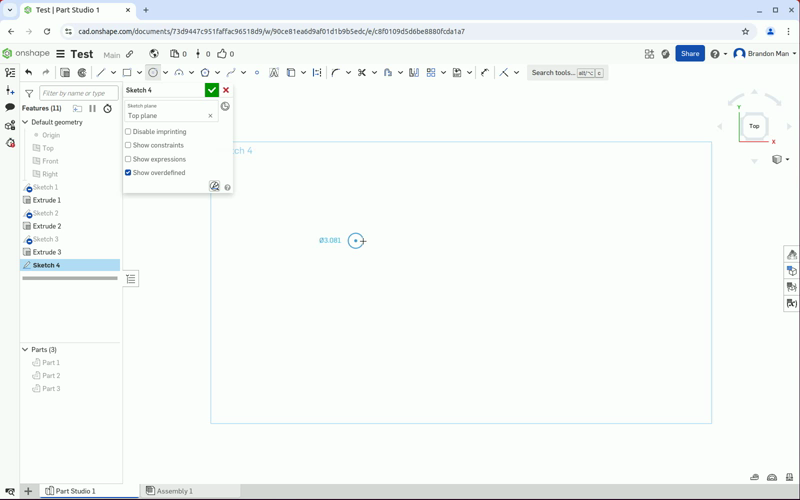
key(esc)
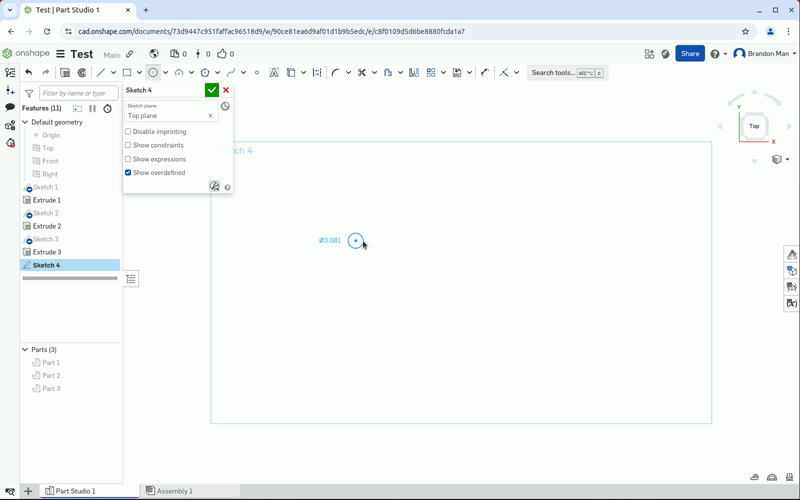
mouse_move(358, 241)
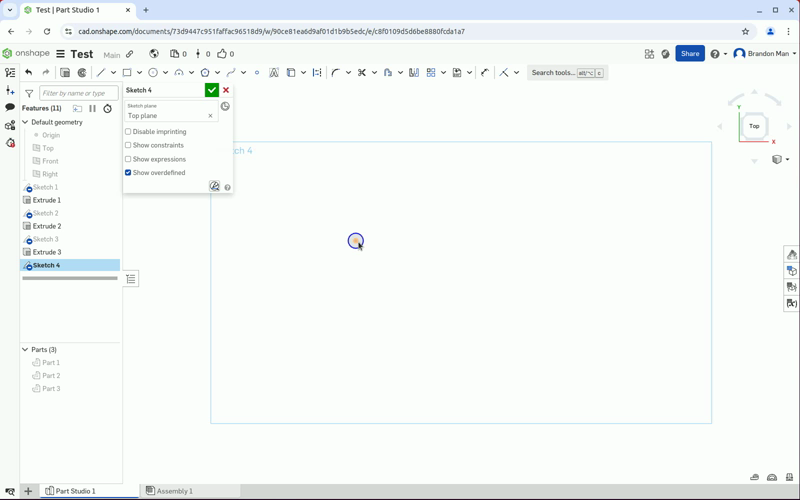
scroll(6)
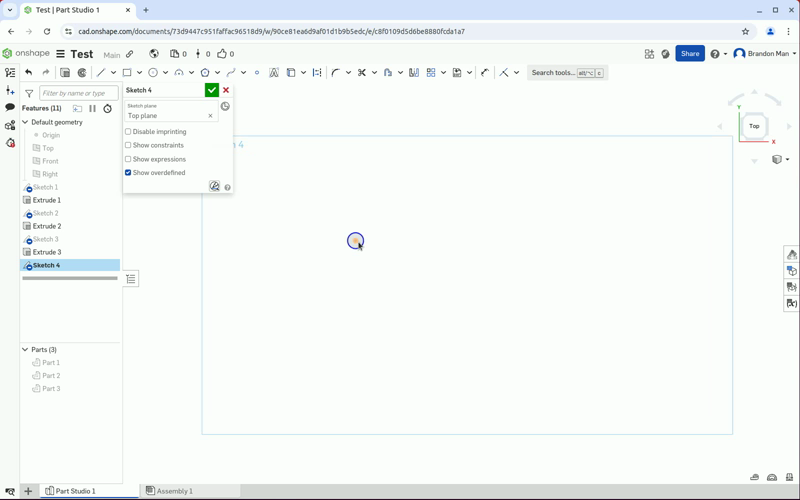
scroll(6)
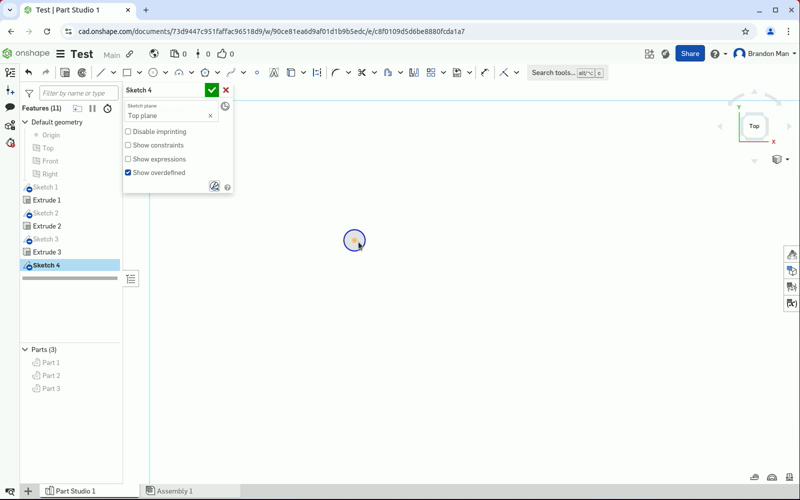
scroll(6)
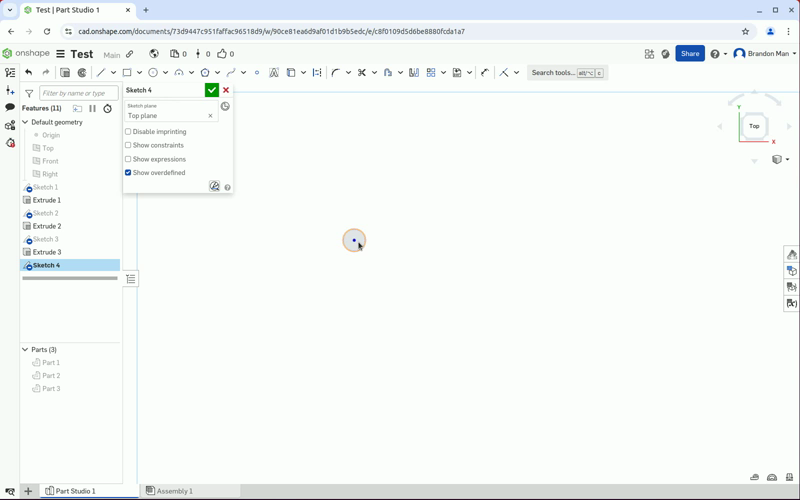
scroll(6)
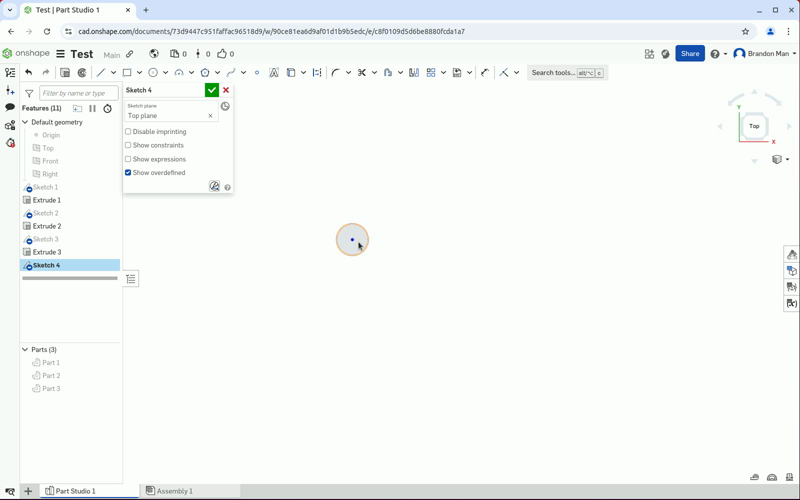
scroll(6)
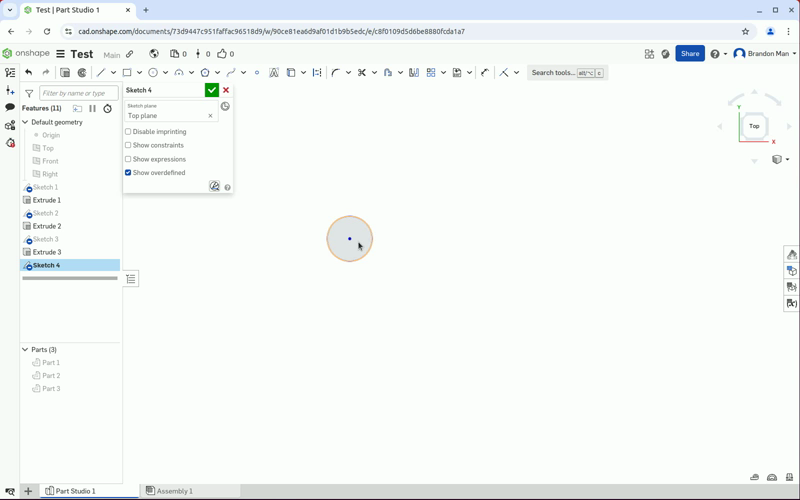
scroll(6)
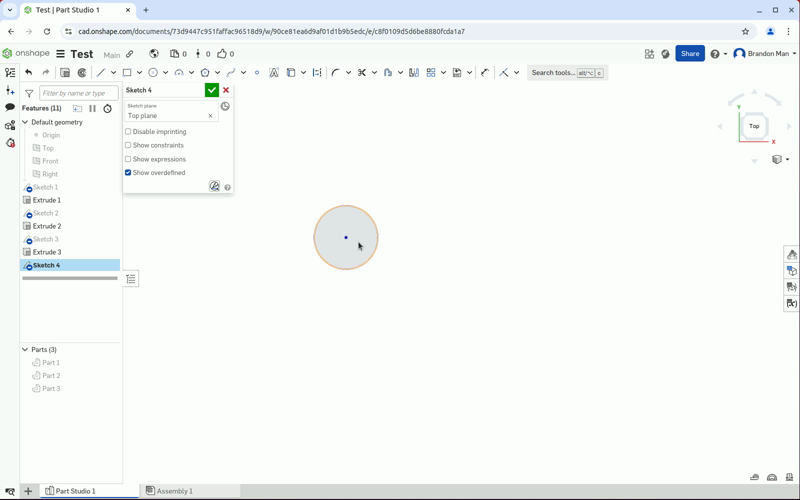
scroll(6)
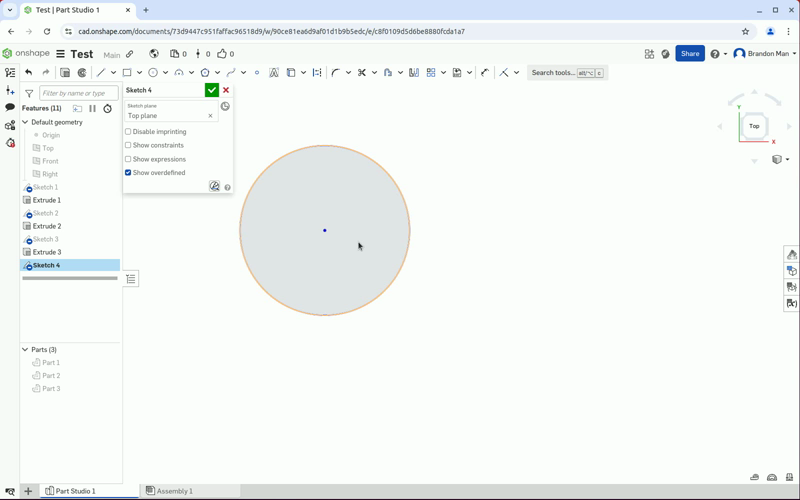
click(358, 241)
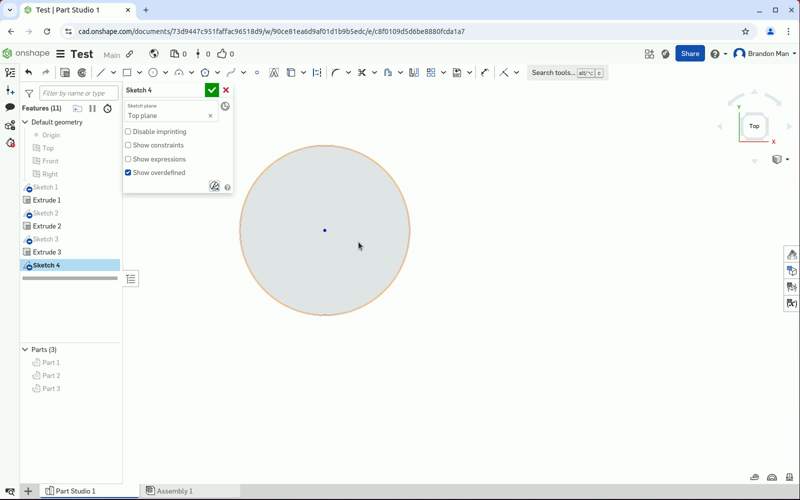
scroll(-6)
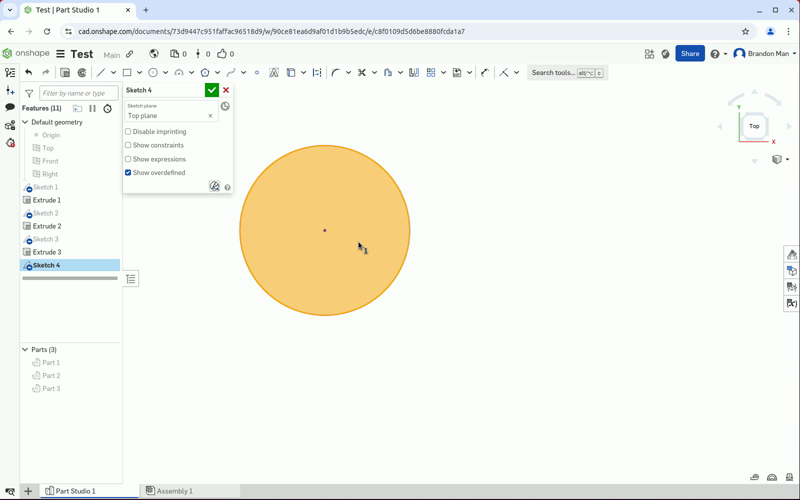
scroll(-6)
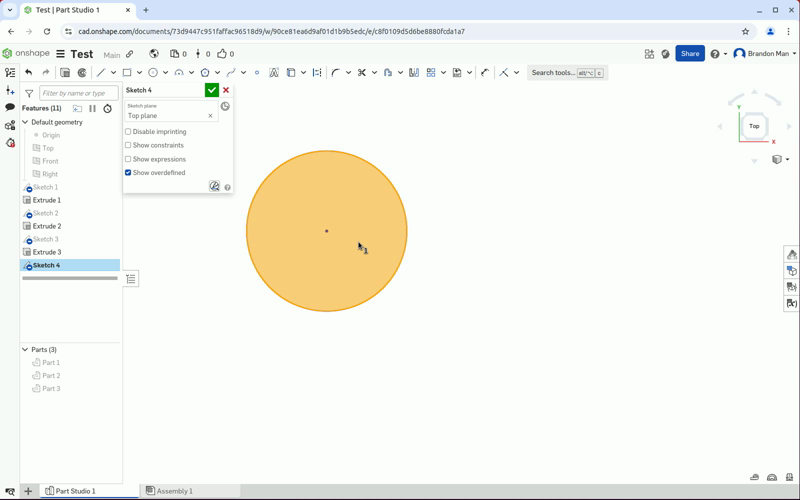
scroll(-6)
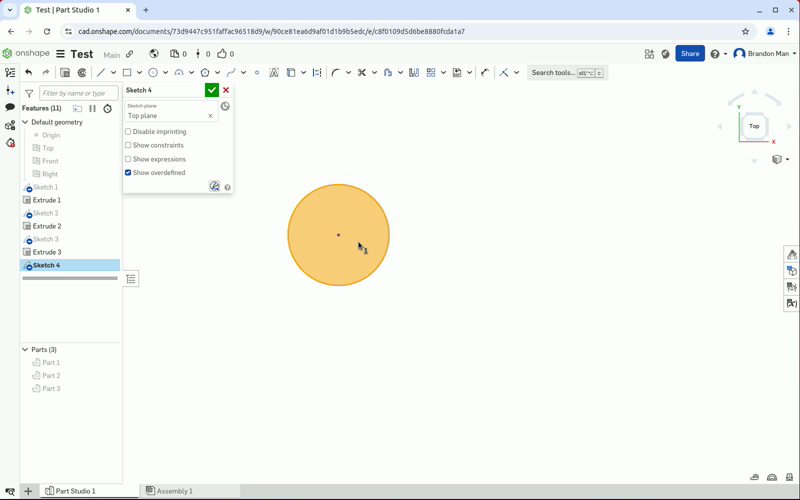
scroll(-6)
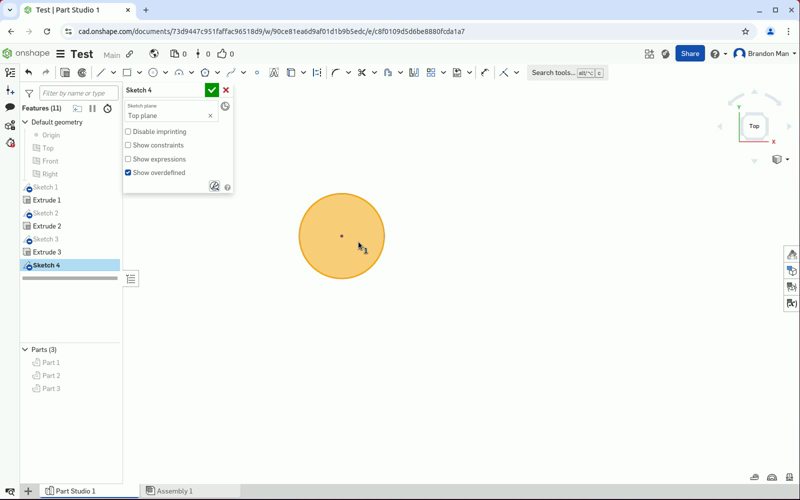
scroll(-6)
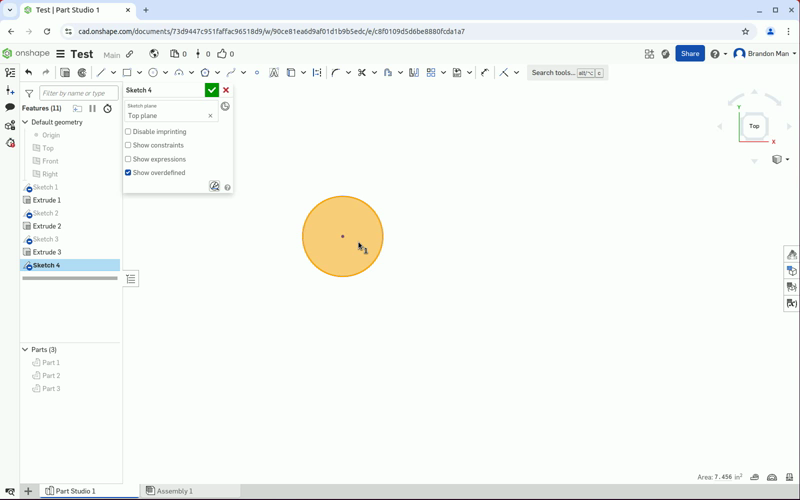
scroll(-6)
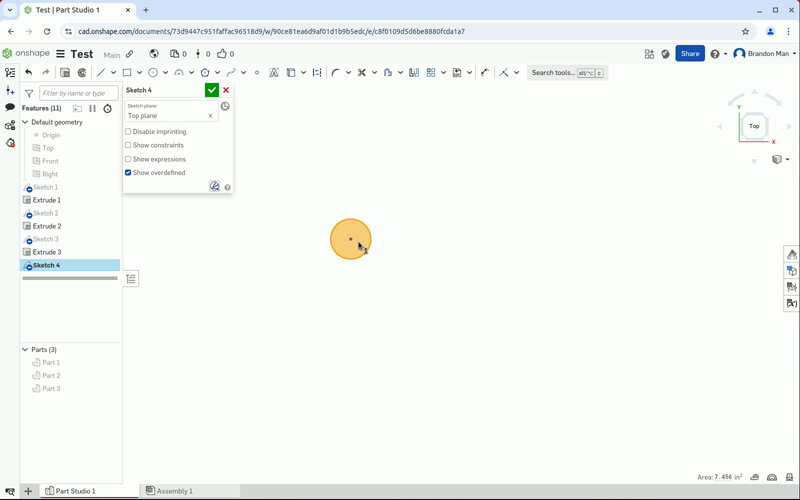
scroll(-6)
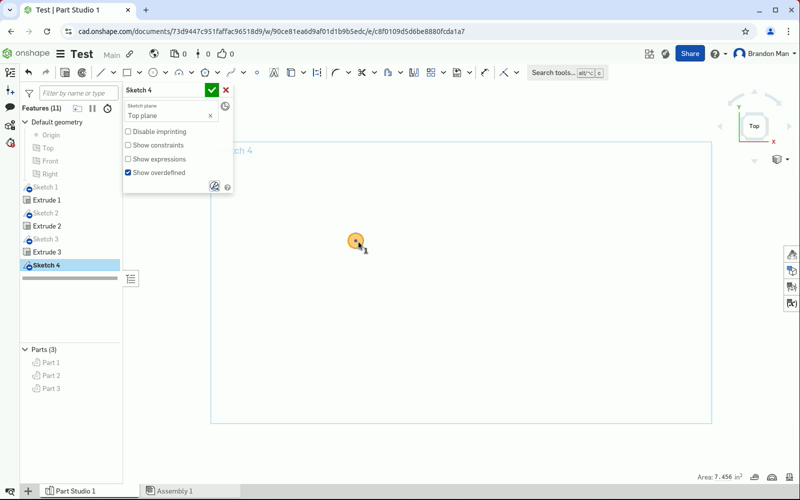
mouse_move(73, 352)
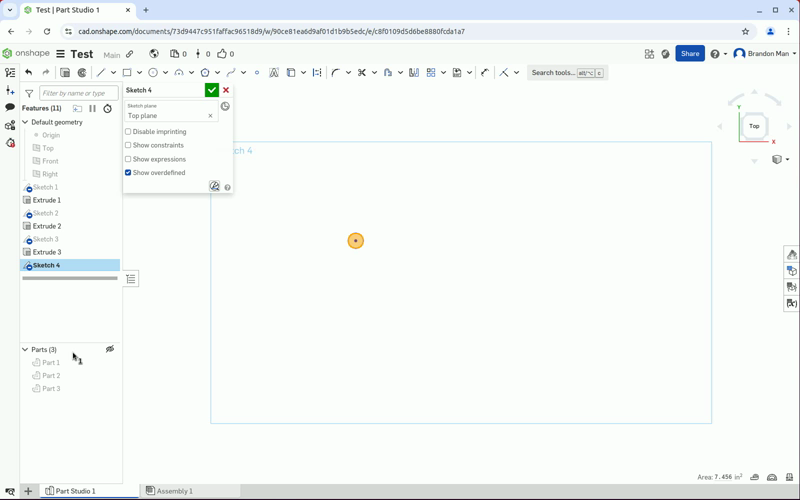
key(shift+y)
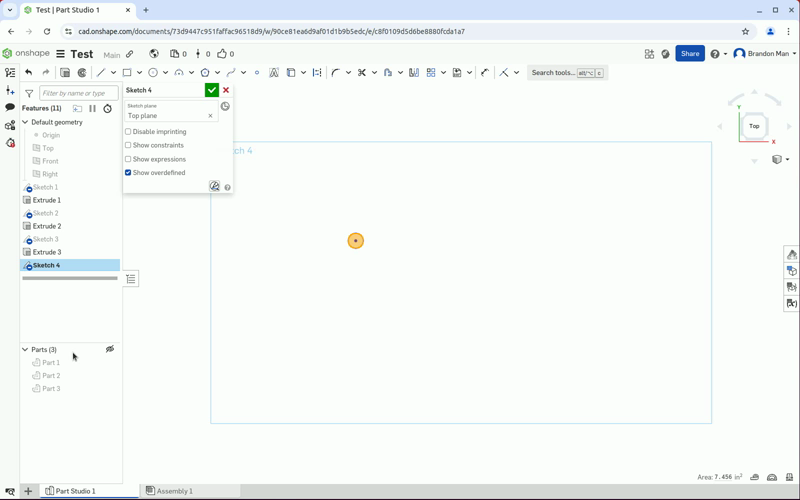
key(shift+e)
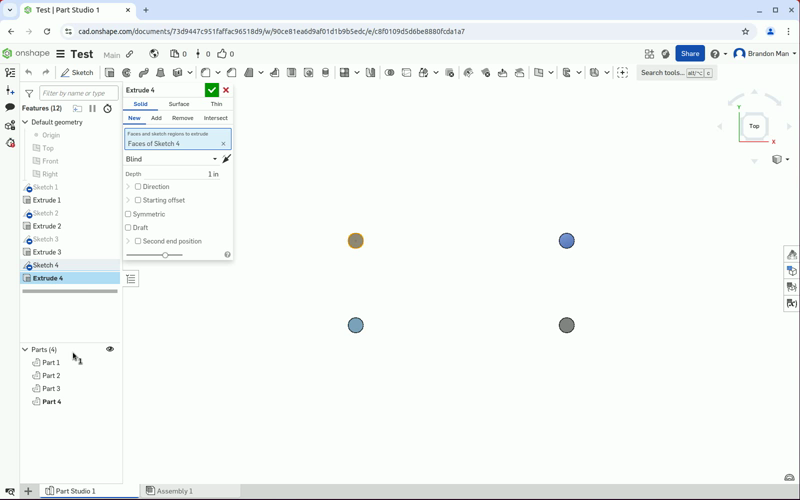
mouse_move(143, 106)
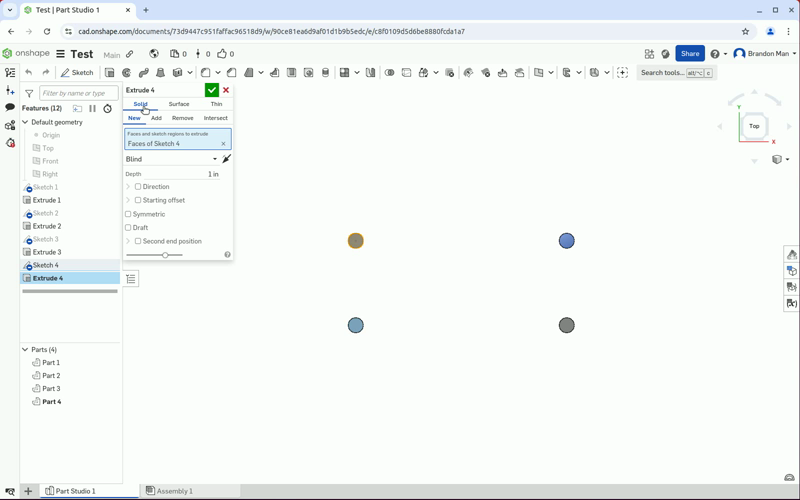
click(143, 106)
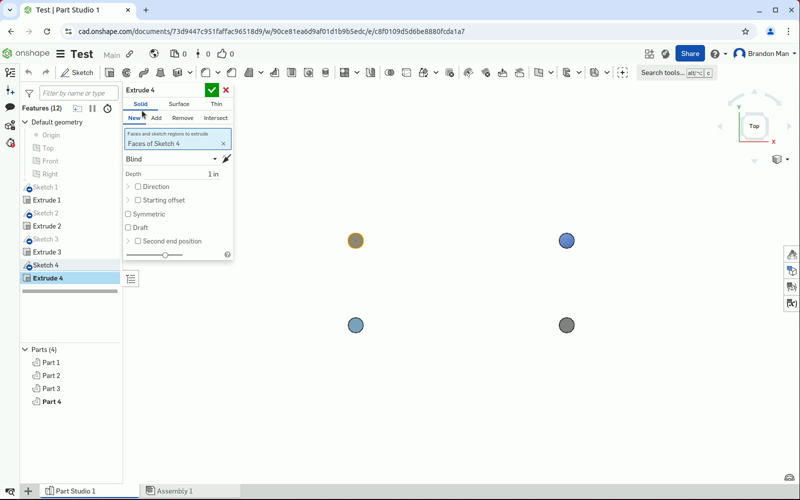
mouse_move(137, 120)
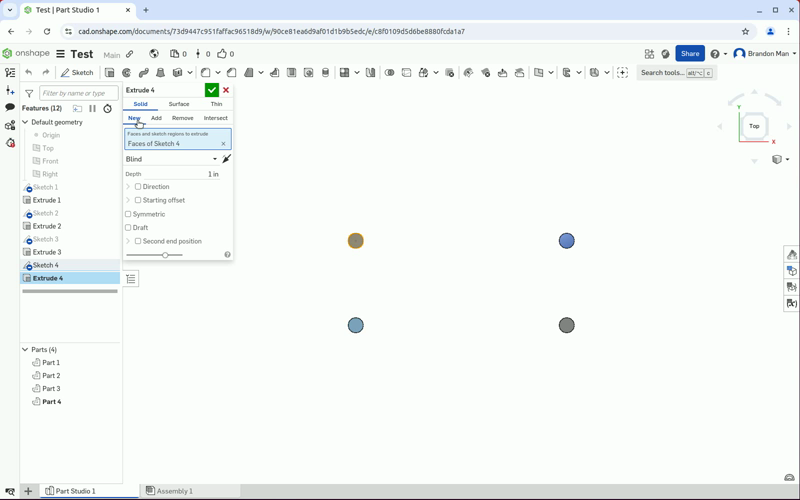
click(137, 120)
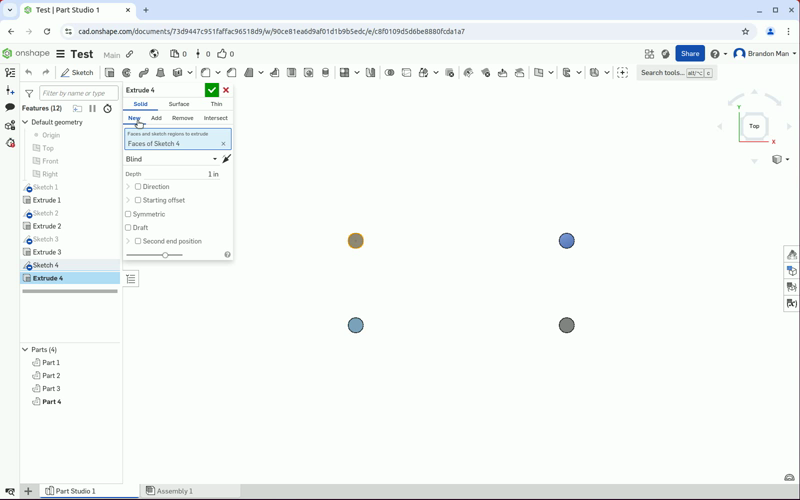
key(tab, 4)
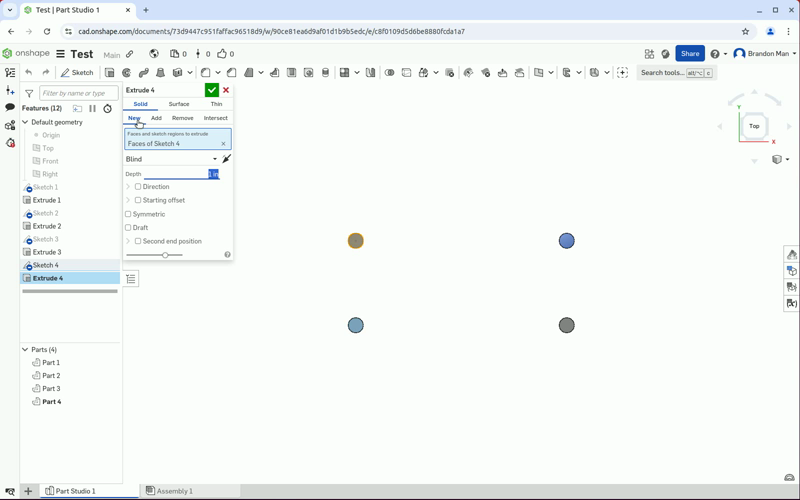
text(8.666)
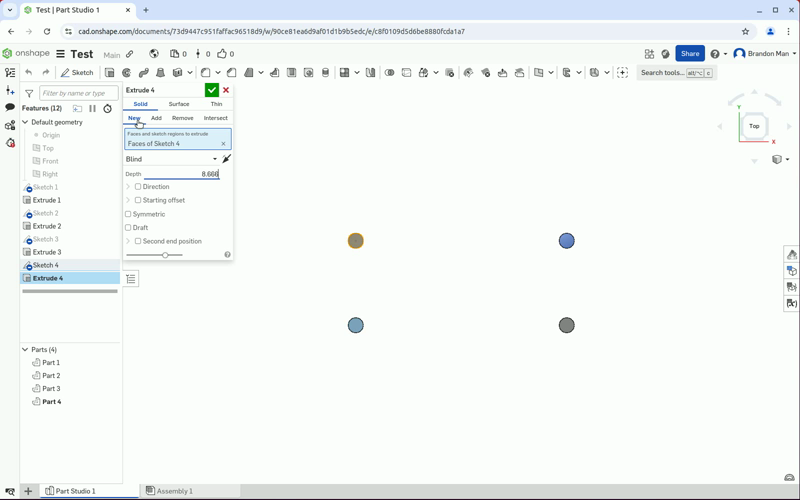
key(tab, 3)
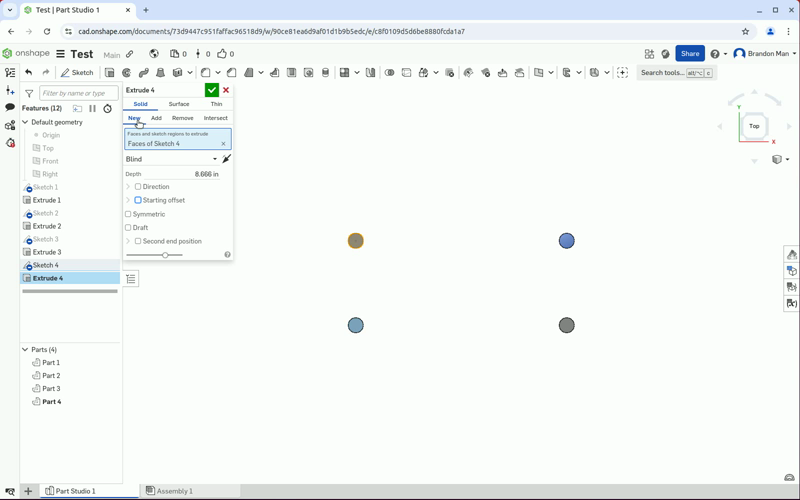
key(tab, 2)
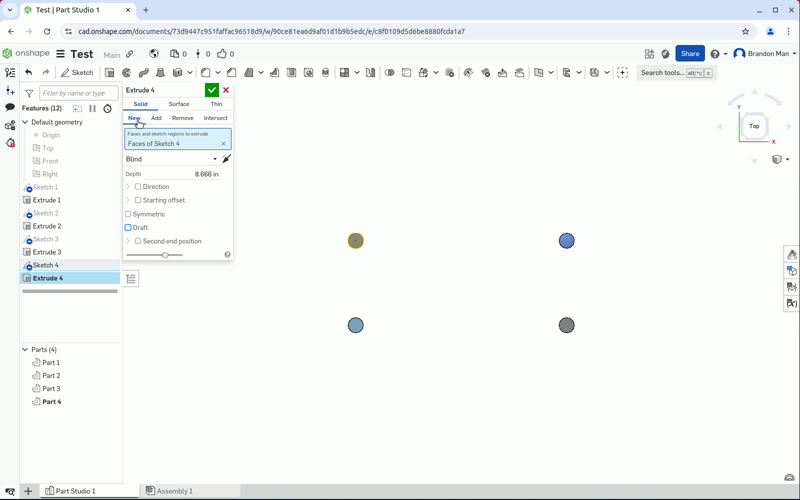
key(space)
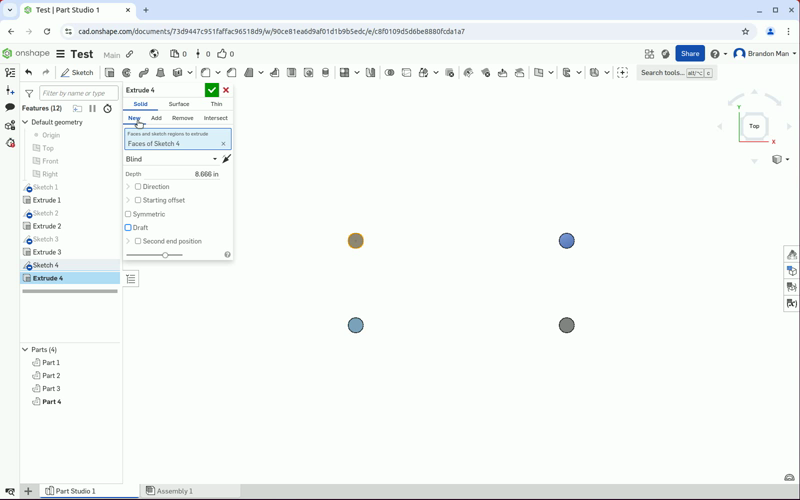
key(tab, 3)
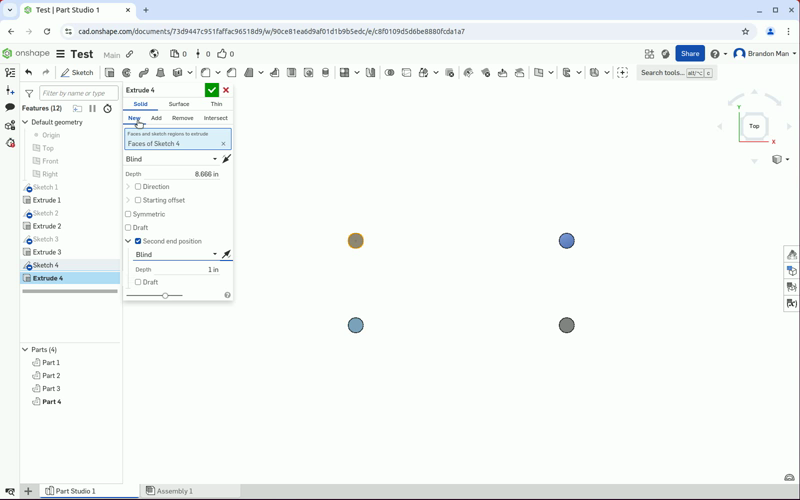
text(14.443)
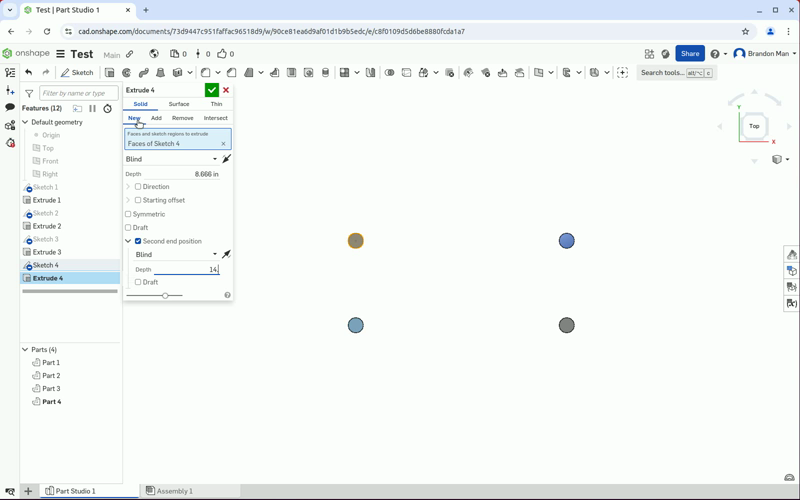
key(enter)
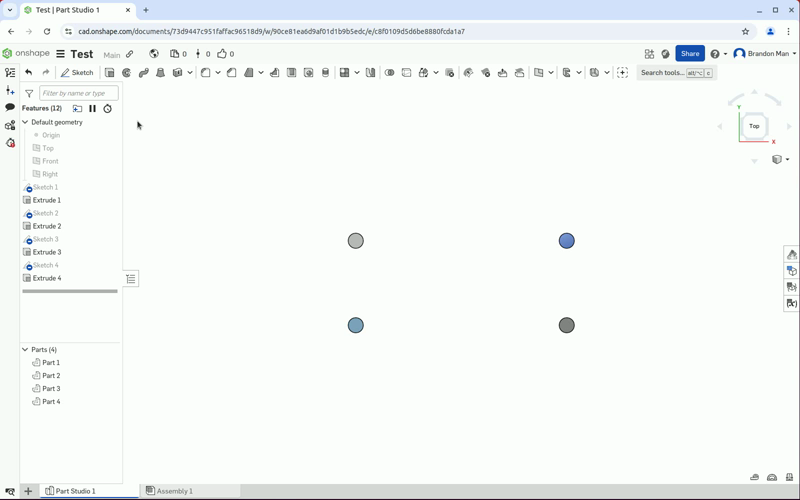
key(shift+h)
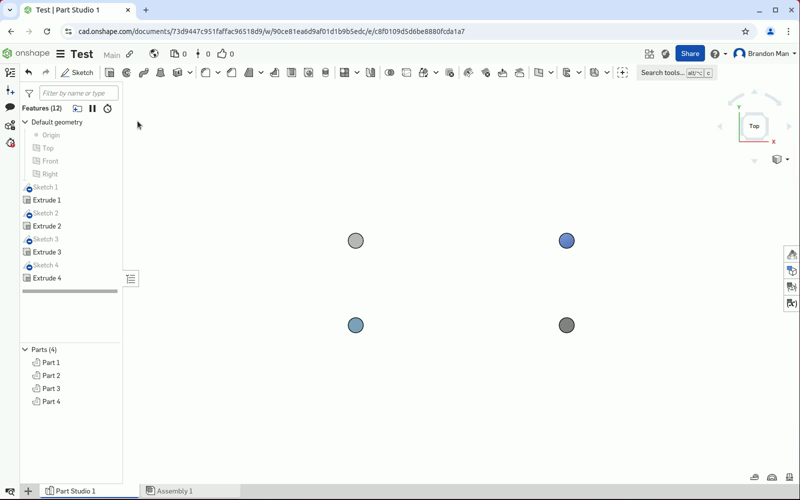
key(shift+h)
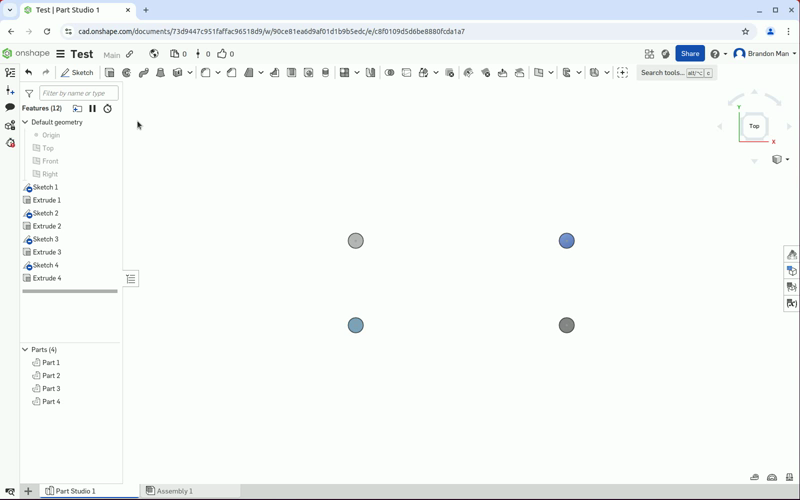
key(shift+7)
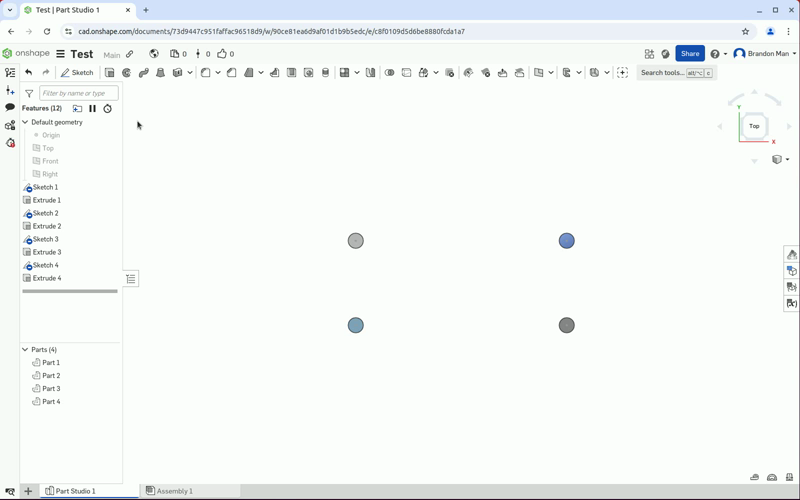
key(up, 3)
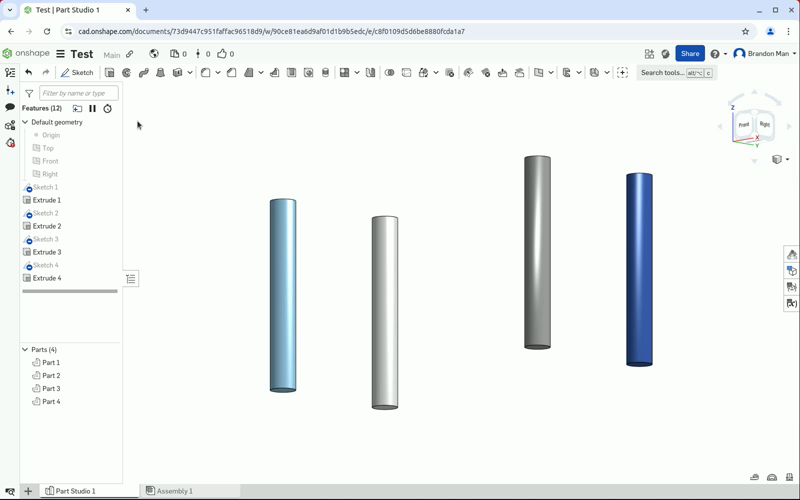
key(left, 3)
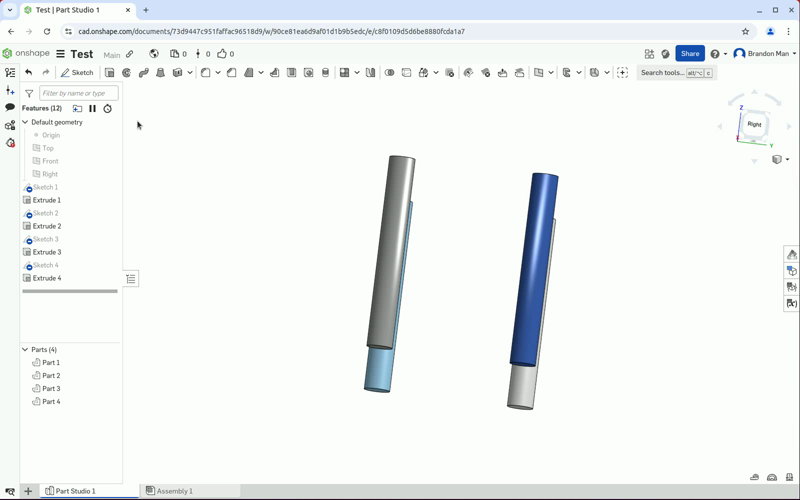
key(right, 3)
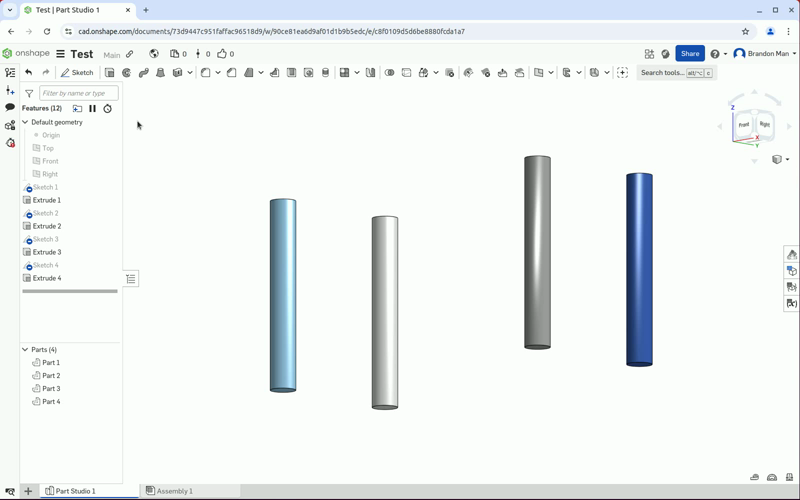
key(down, 3)
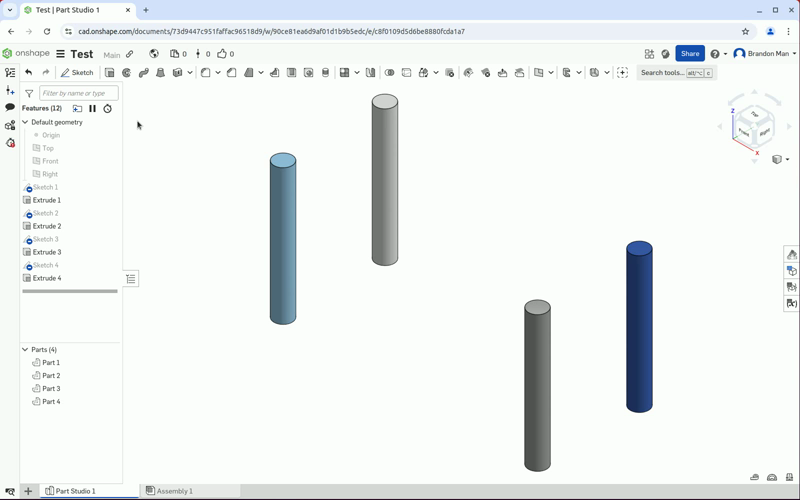
mouse_move(73, 189)
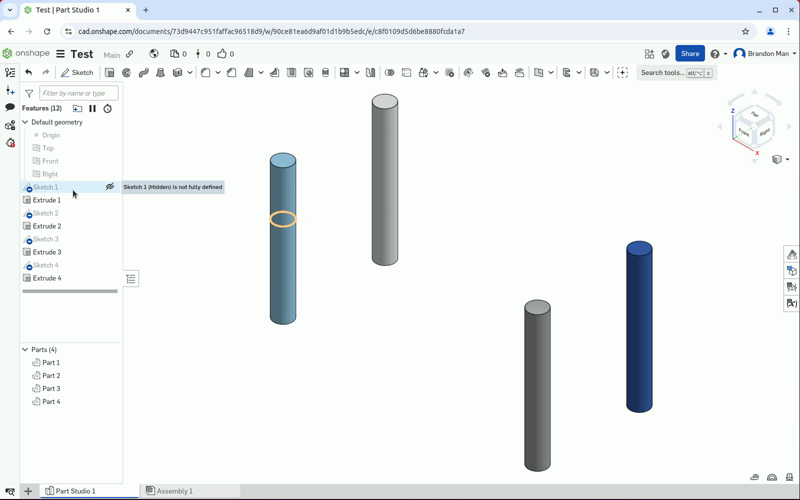
click(73, 189)